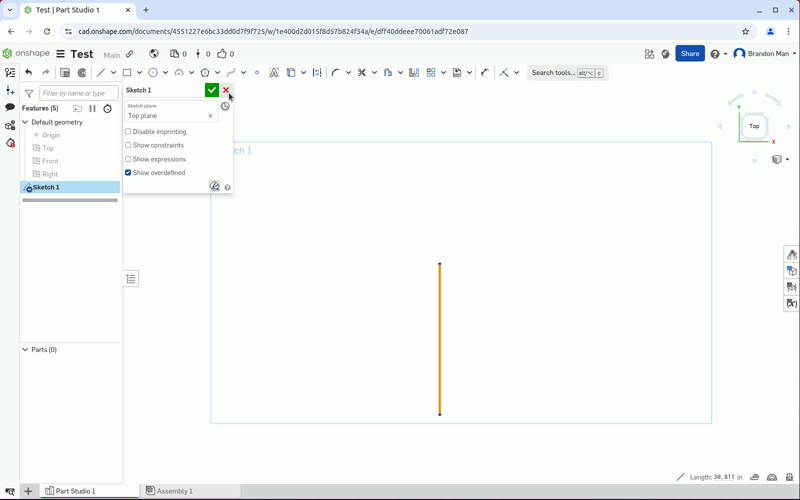
key(shift+h)
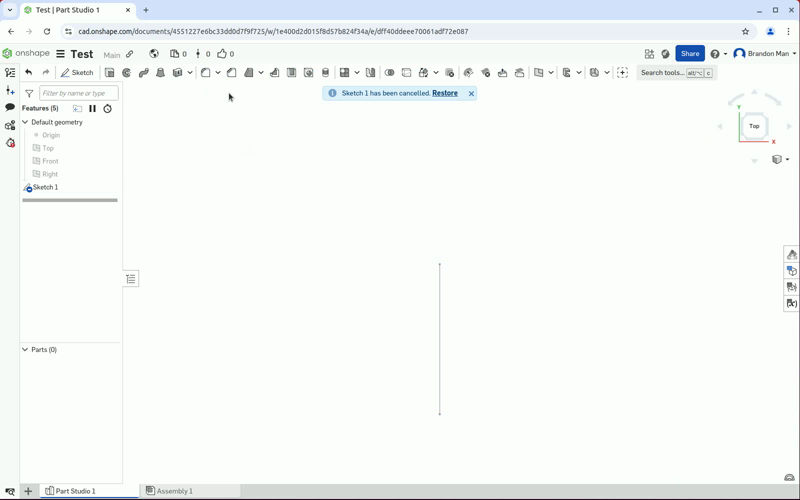
key(shift+s)
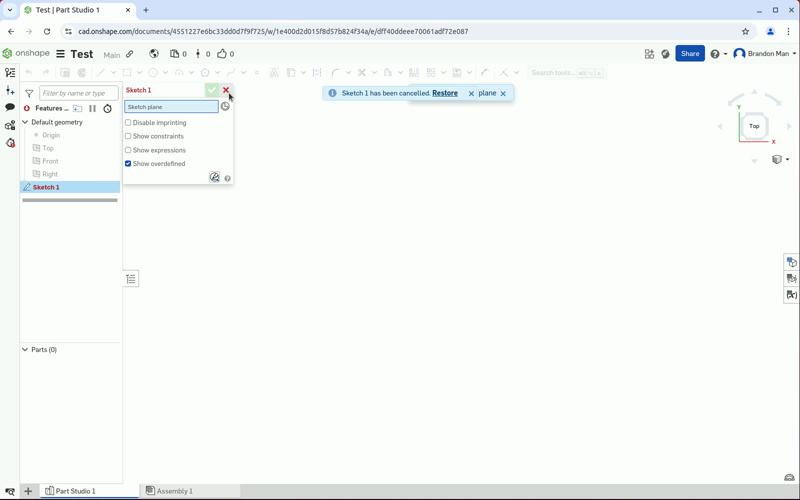
mouse_move(73, 150)
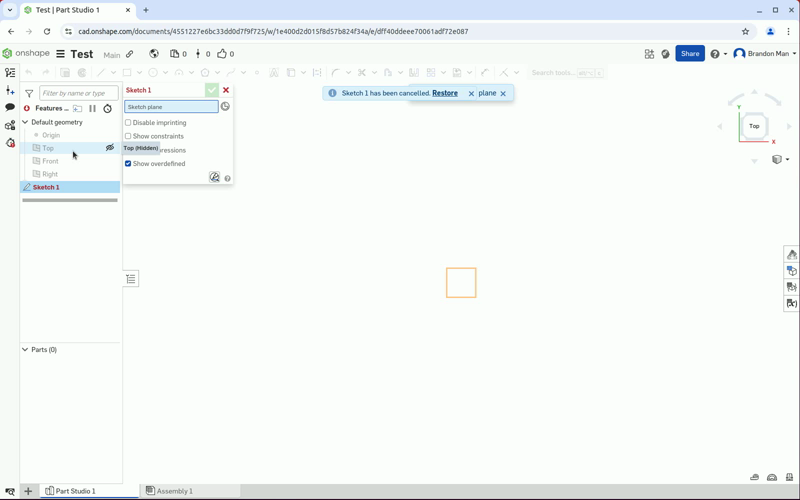
click(73, 150)
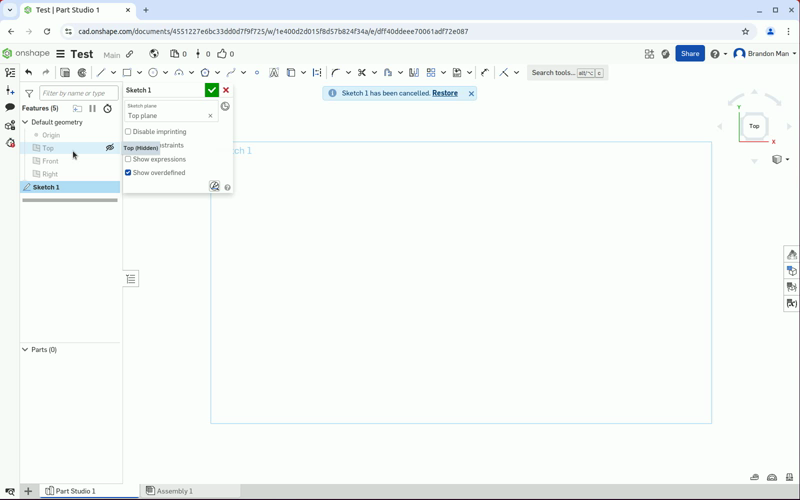
mouse_move(73, 352)
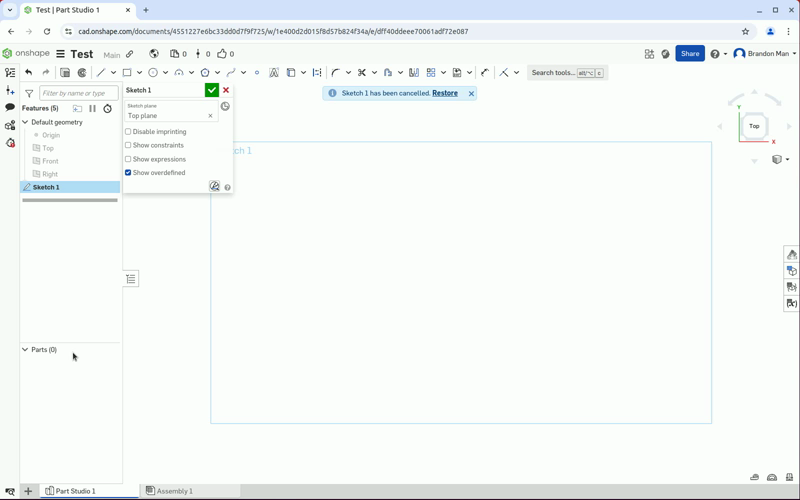
key(y)
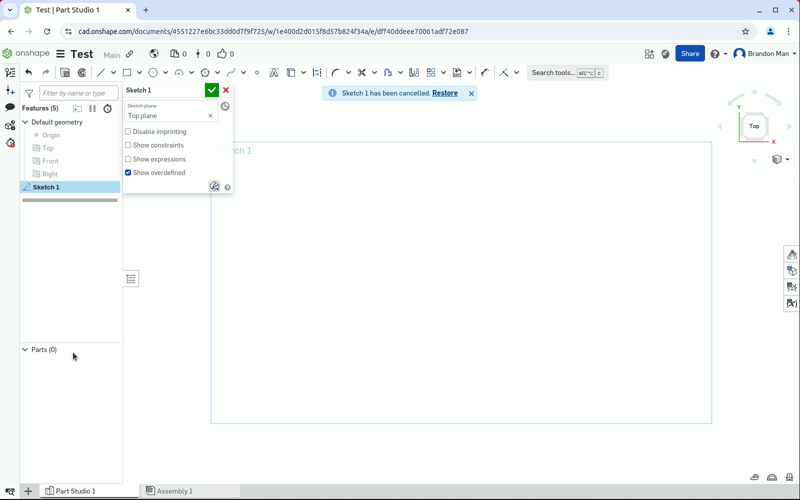
key(l)
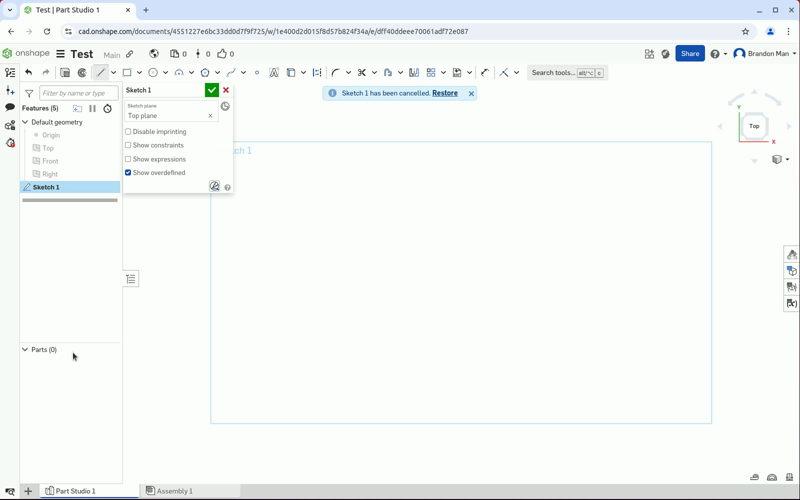
key_down(shift)
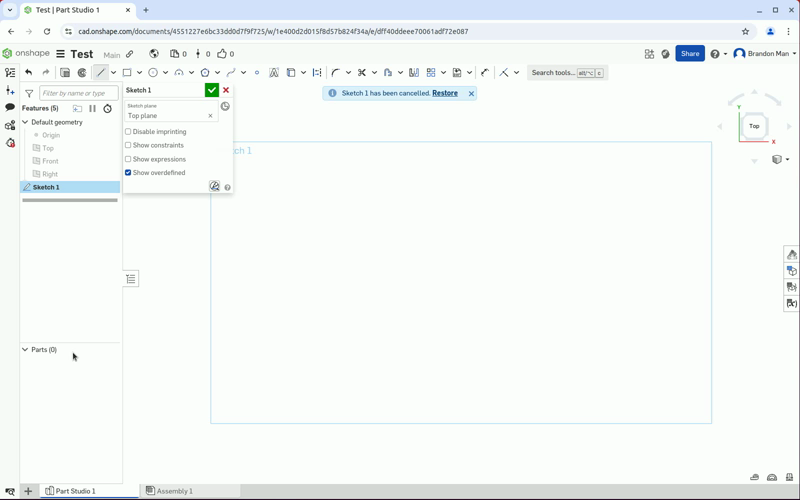
mouse_move(420, 311)
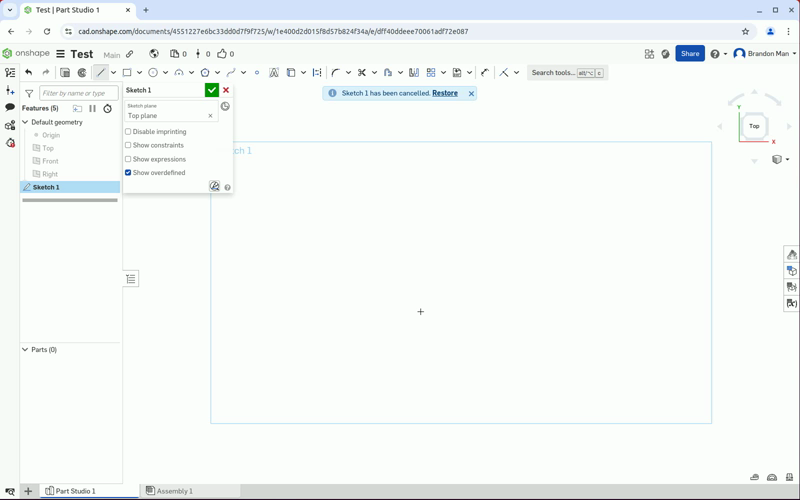
click(420, 311)
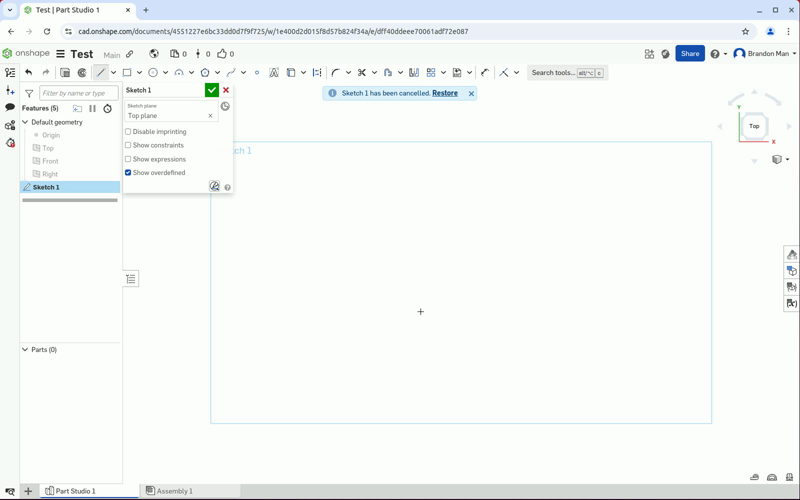
key_up(shift)
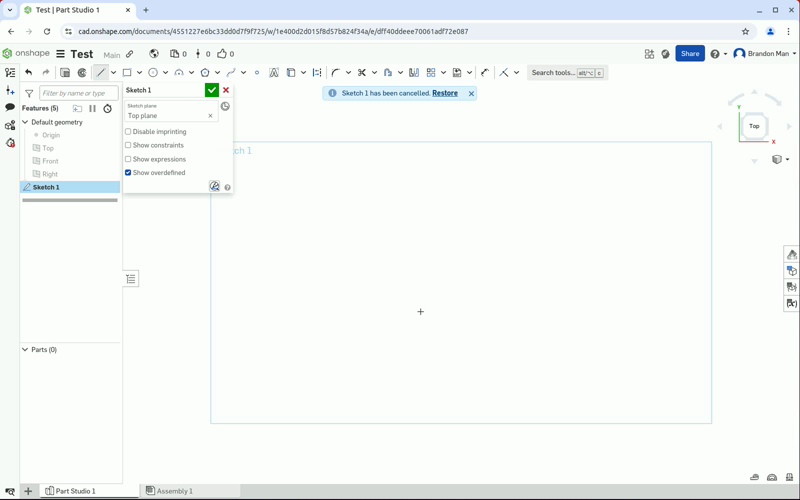
key_down(shift)
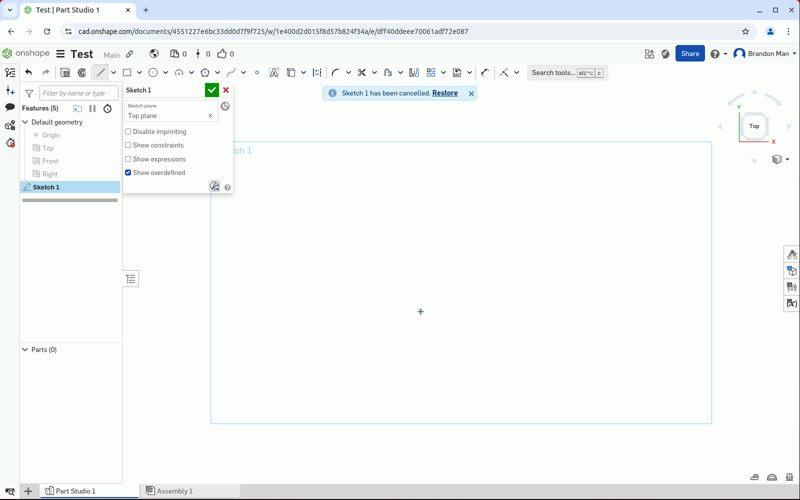
mouse_move(560, 296)
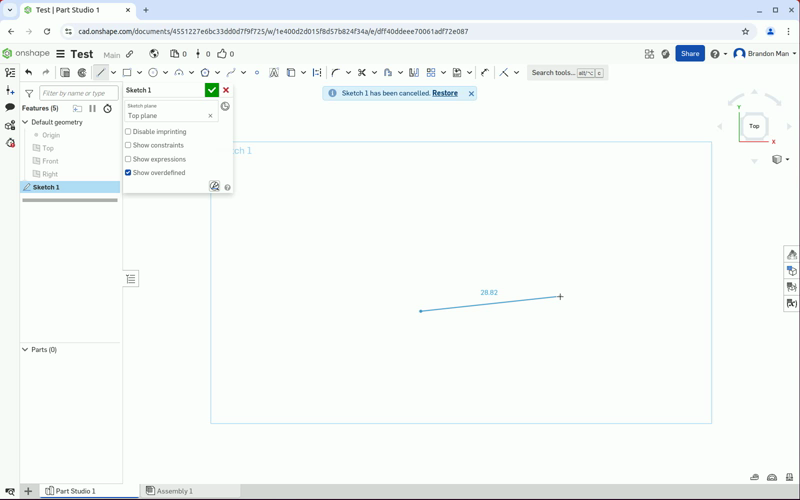
click(560, 296)
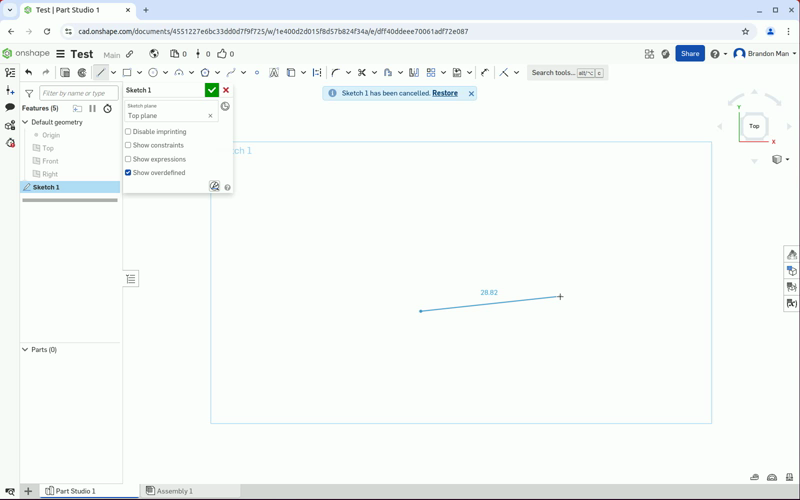
key_up(shift)
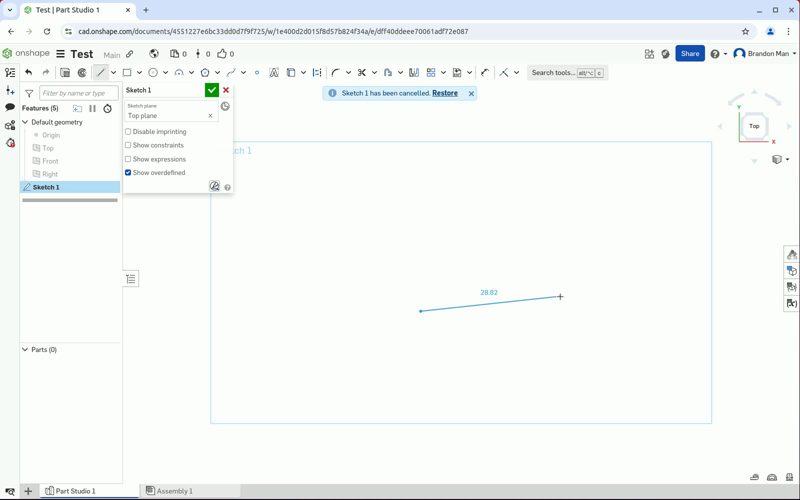
key(esc)
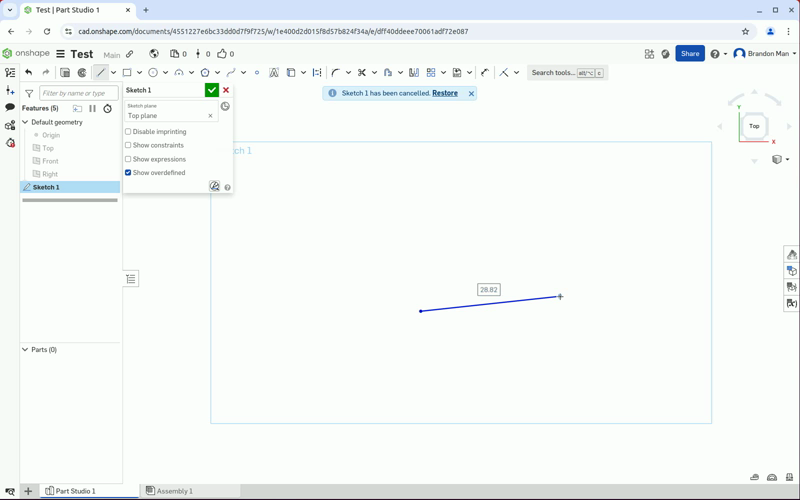
key(a)
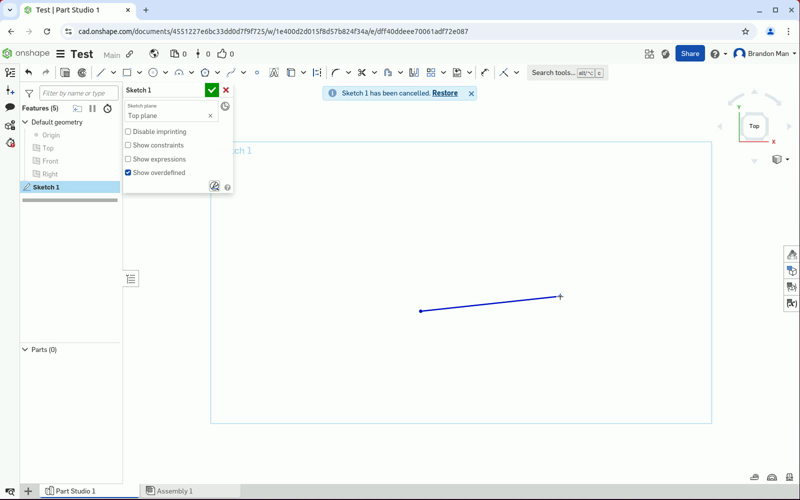
mouse_move(560, 296)
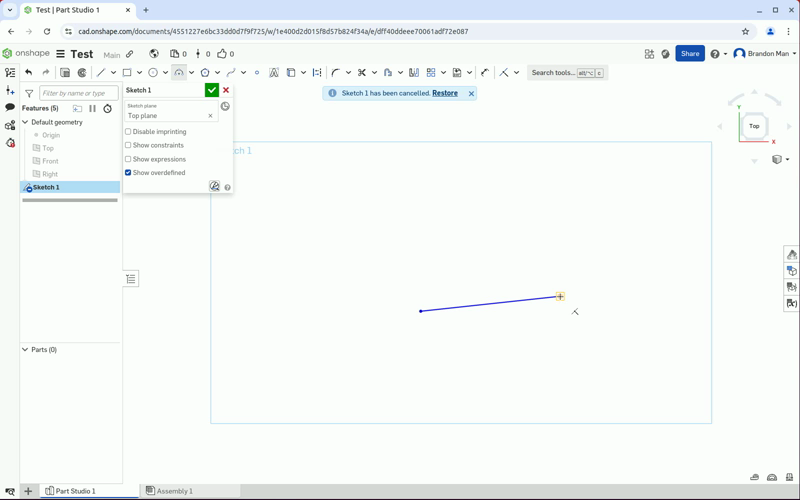
click(560, 296)
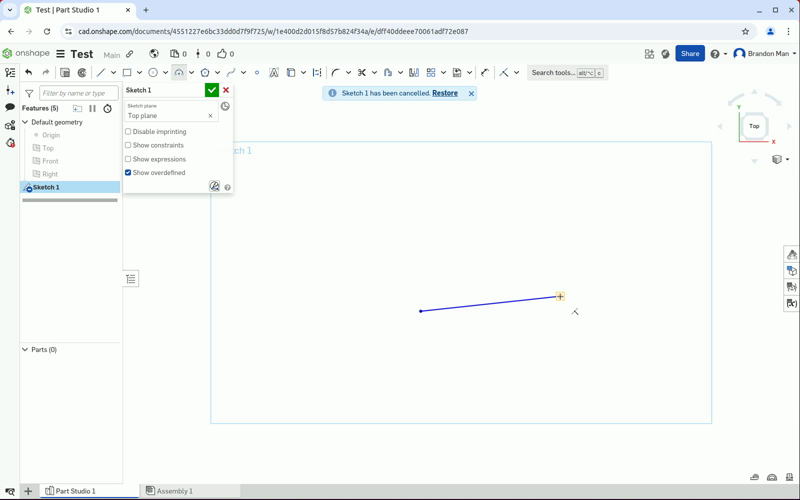
key_down(shift)
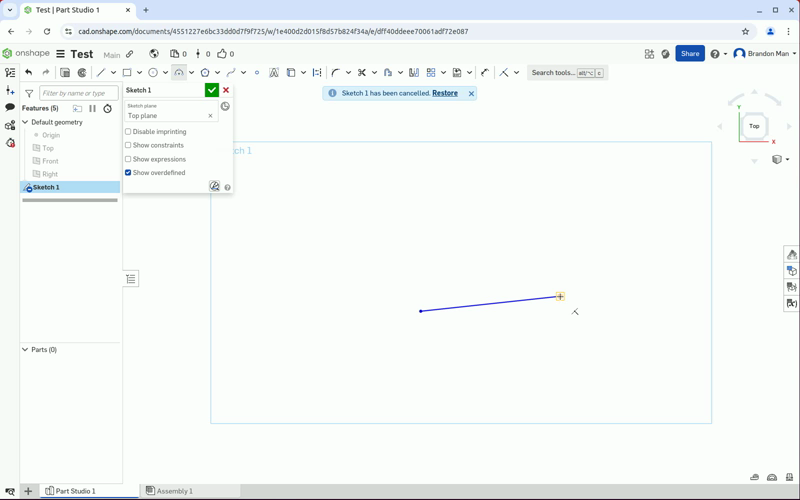
mouse_move(560, 268)
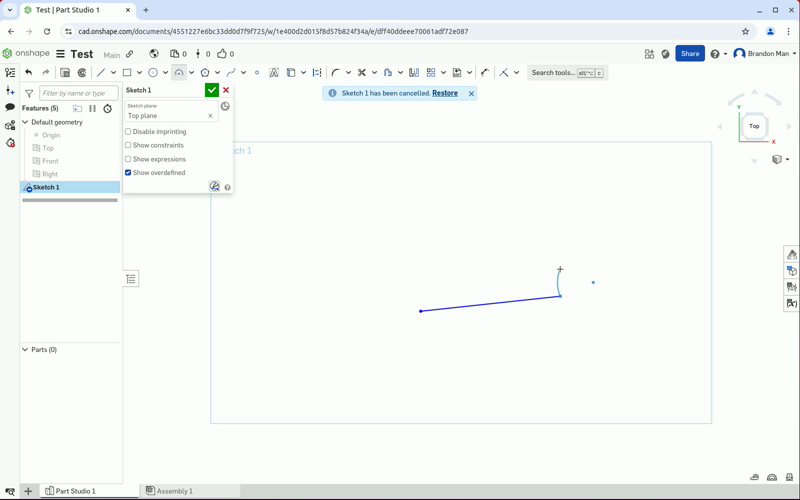
click(560, 268)
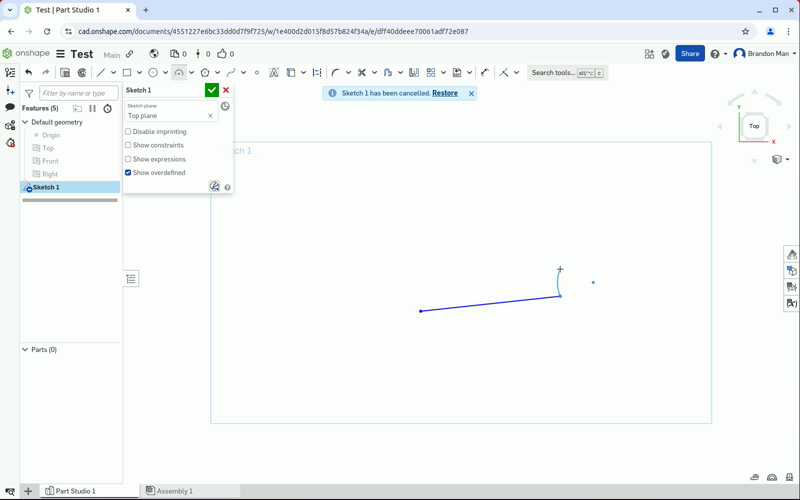
mouse_move(544, 282)
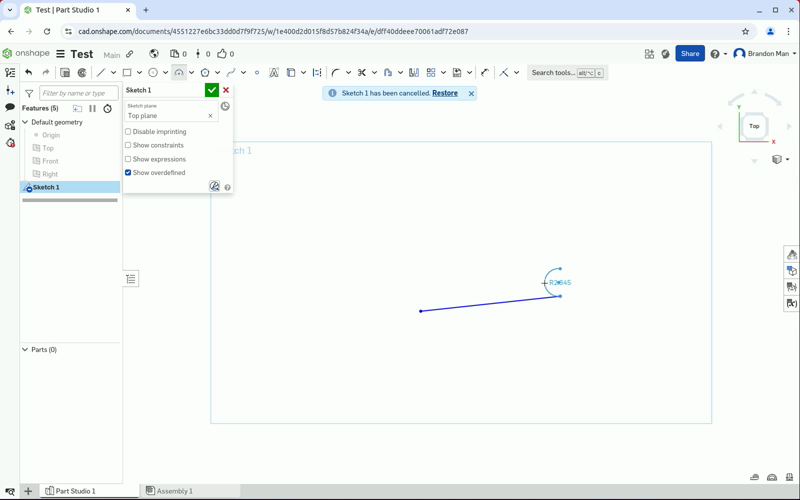
click(544, 282)
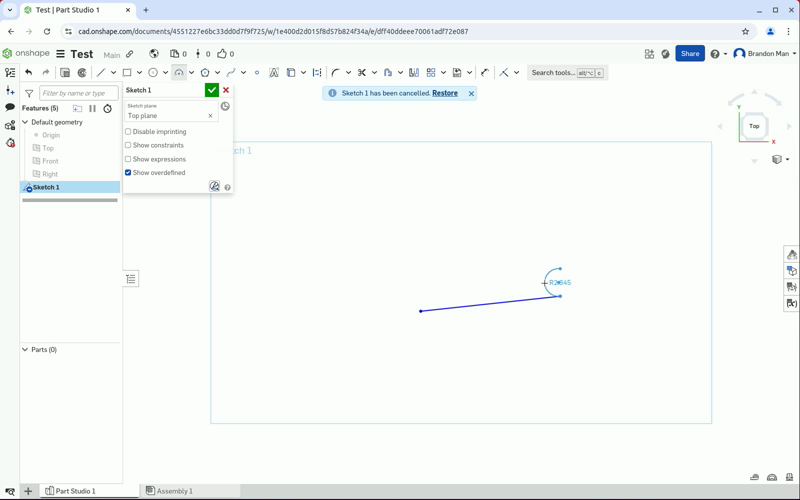
key_up(shift)
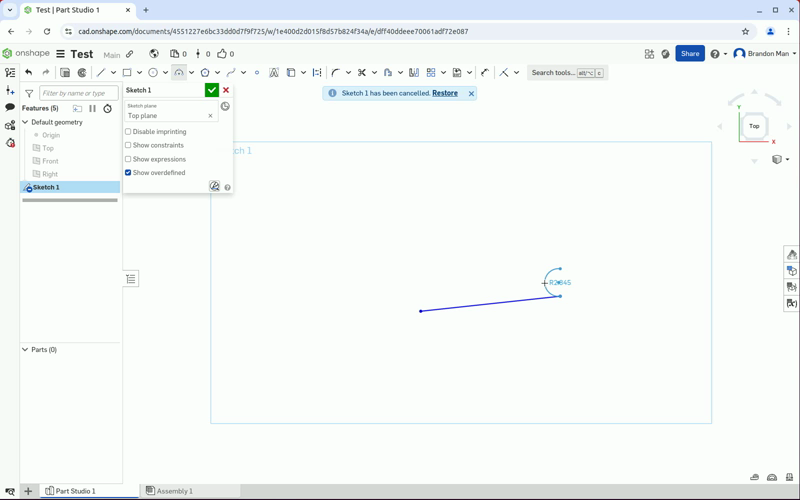
key(esc)
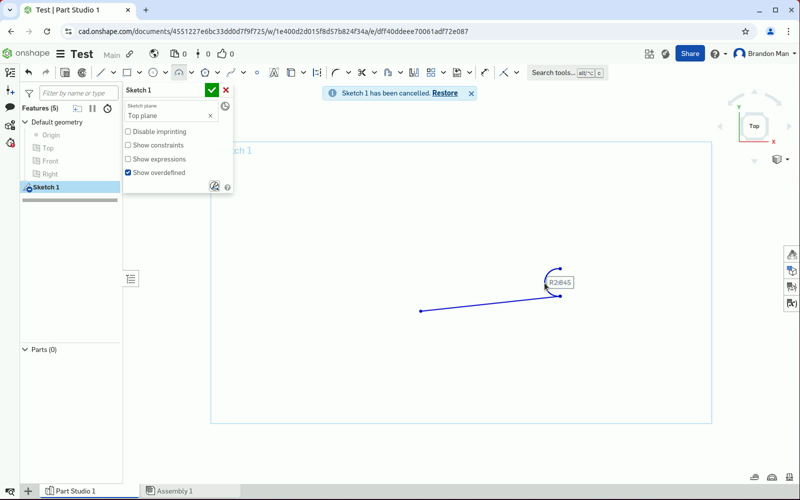
key(l)
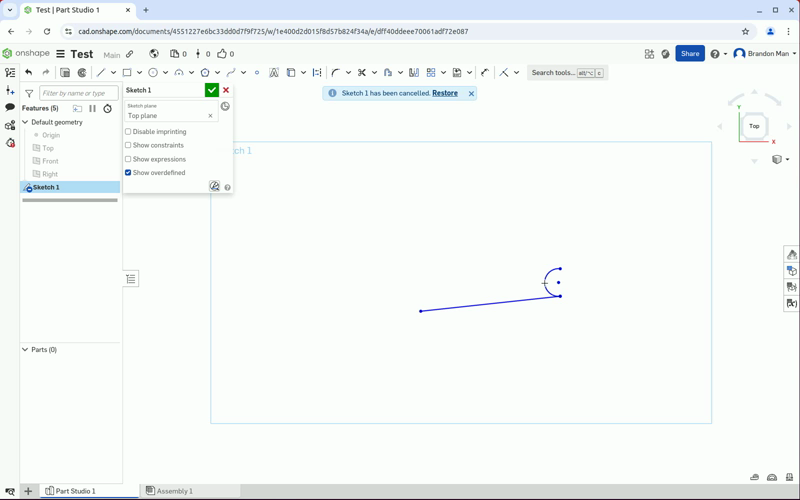
mouse_move(560, 268)
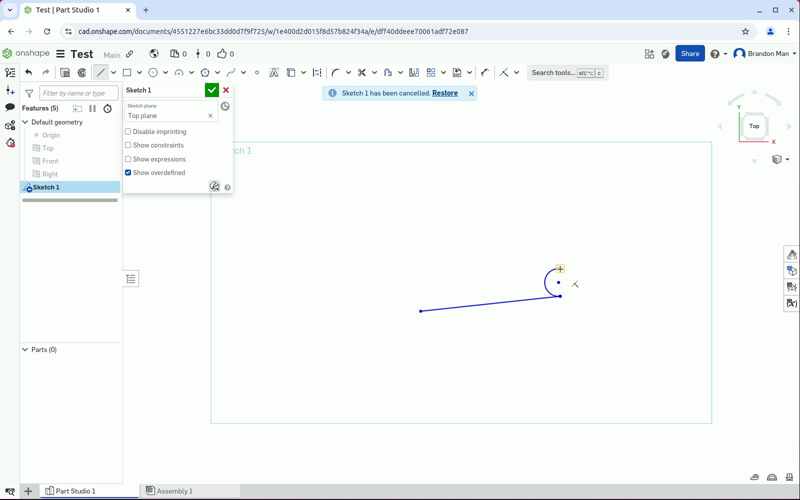
click(560, 268)
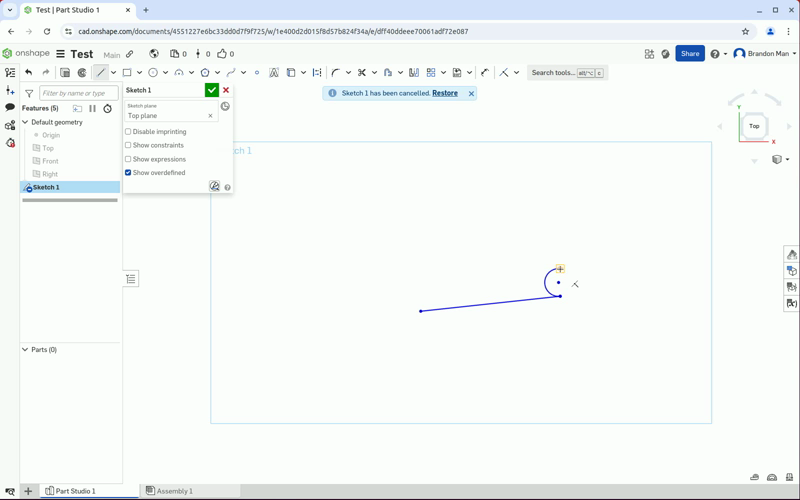
key_down(shift)
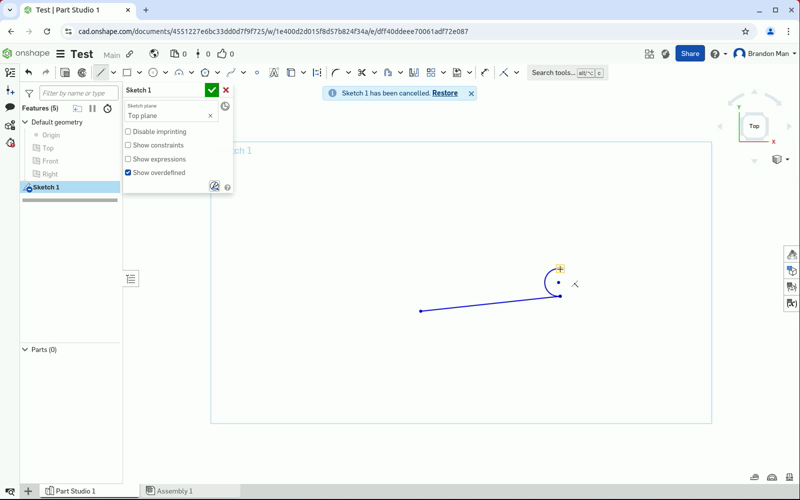
mouse_move(420, 255)
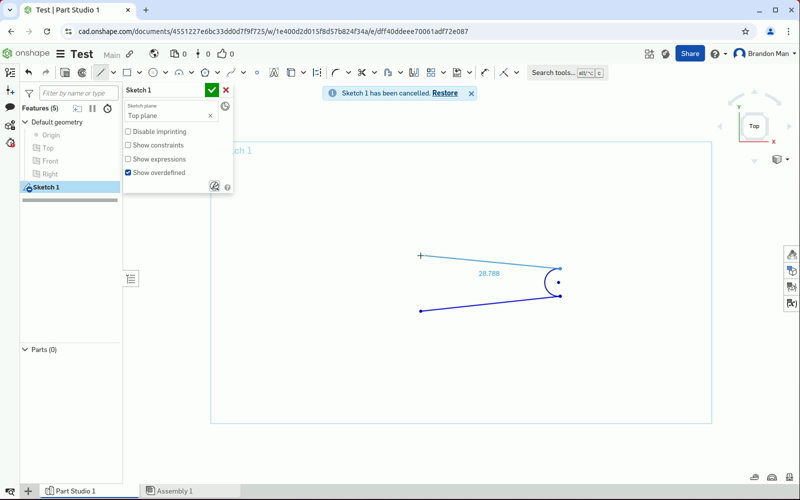
click(420, 255)
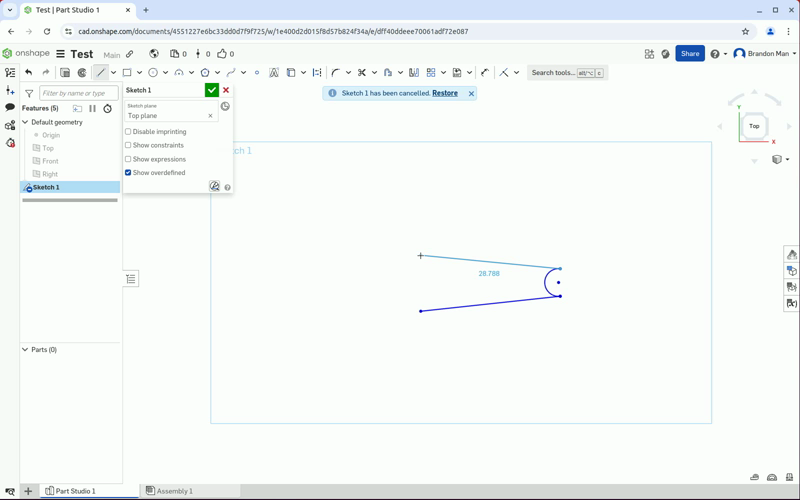
key_up(shift)
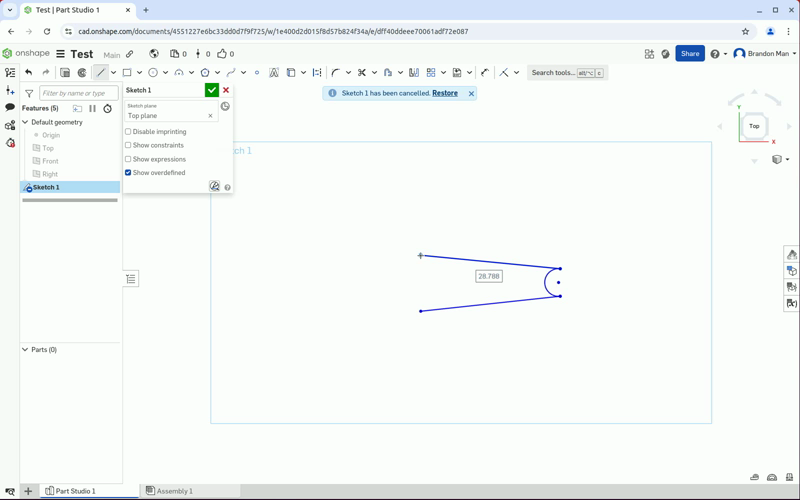
key(esc)
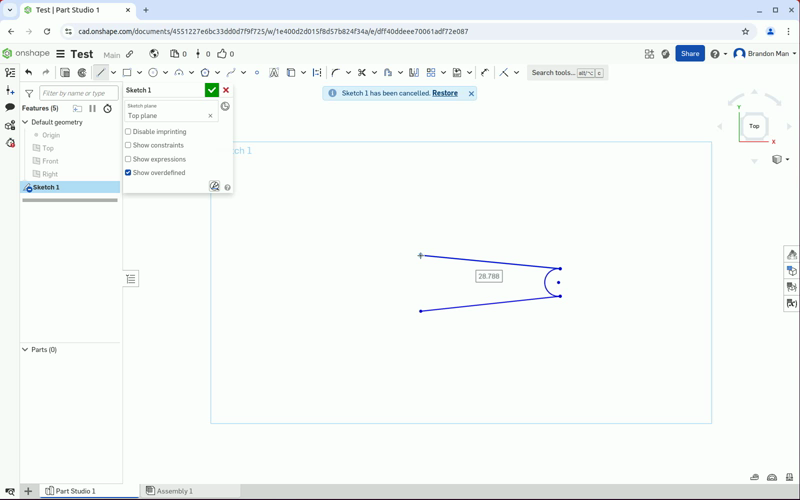
key(a)
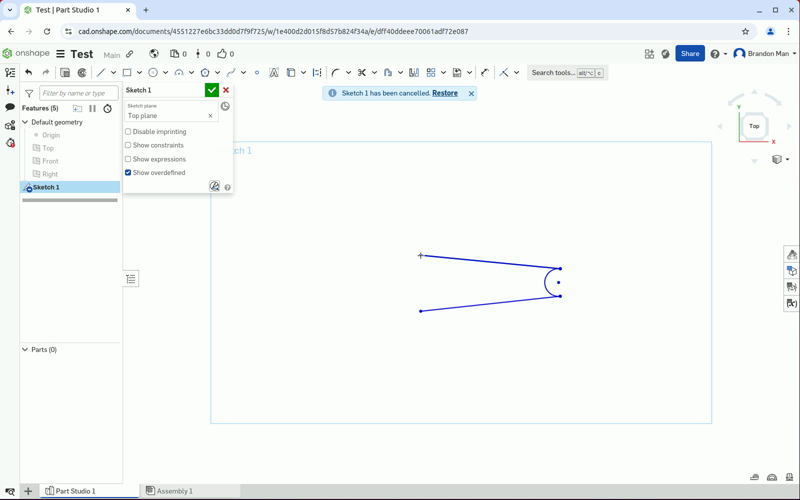
mouse_move(420, 255)
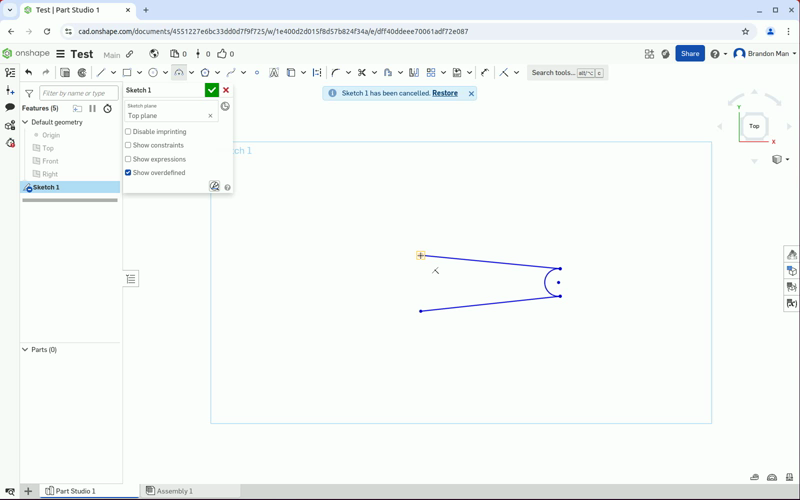
click(420, 255)
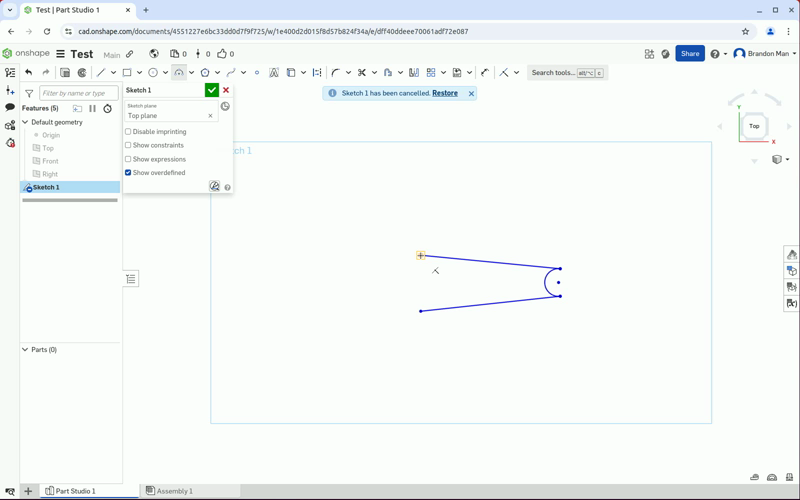
mouse_move(420, 311)
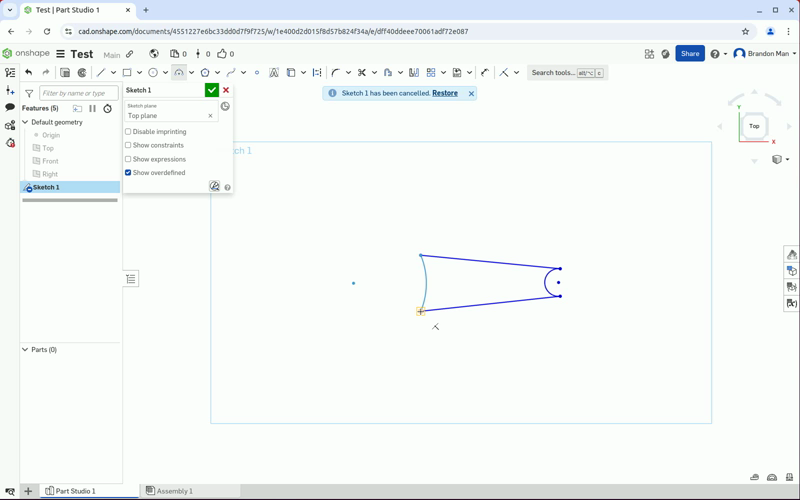
click(420, 311)
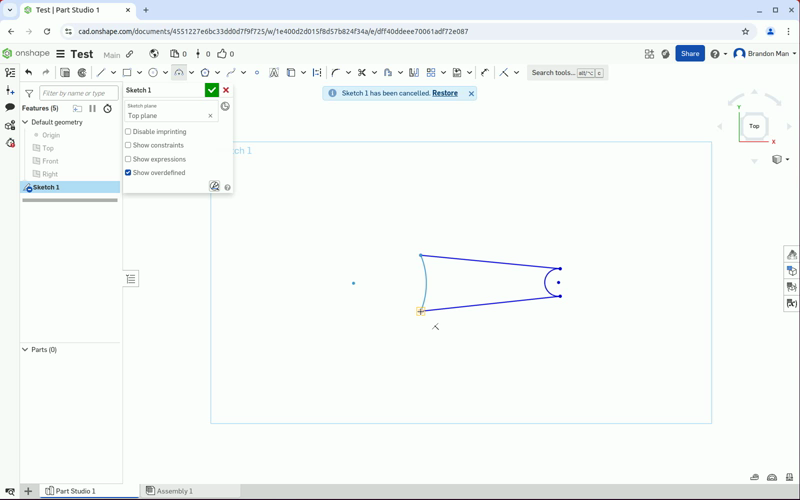
key_down(shift)
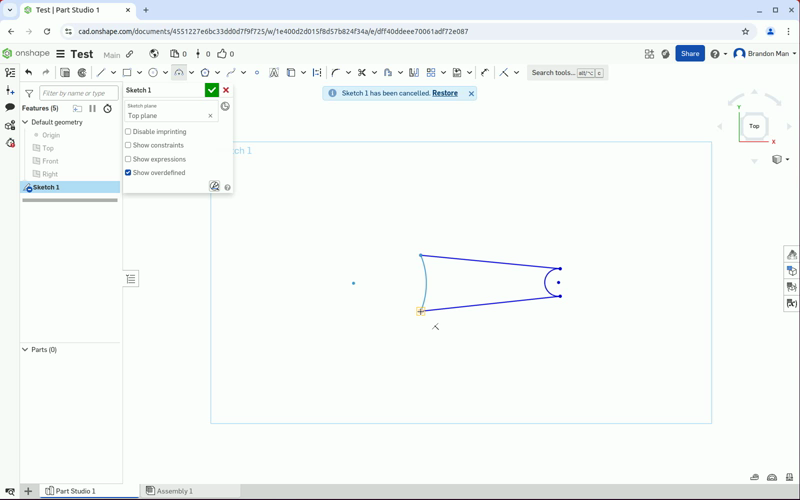
mouse_move(446, 283)
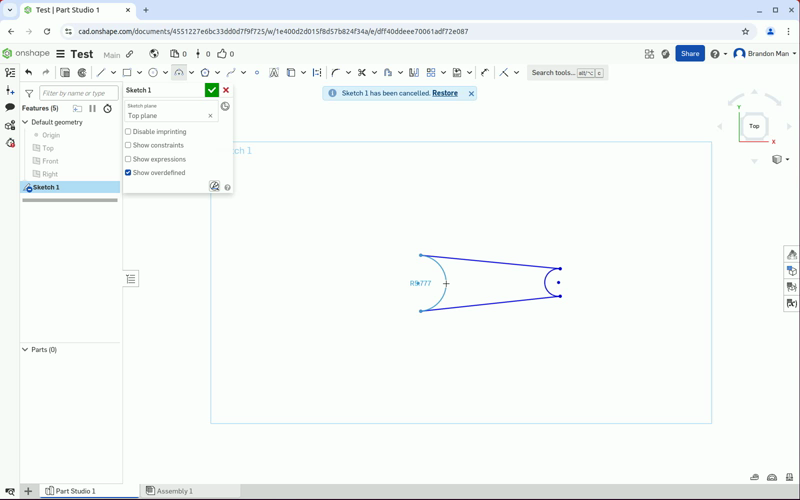
click(446, 283)
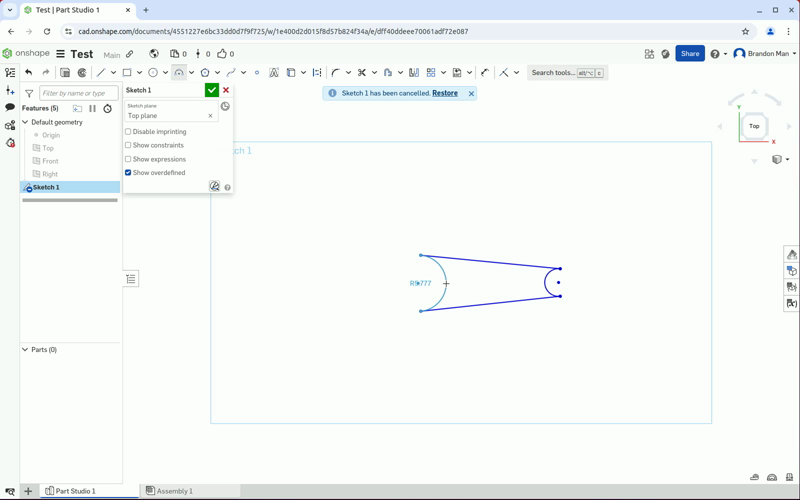
key_up(shift)
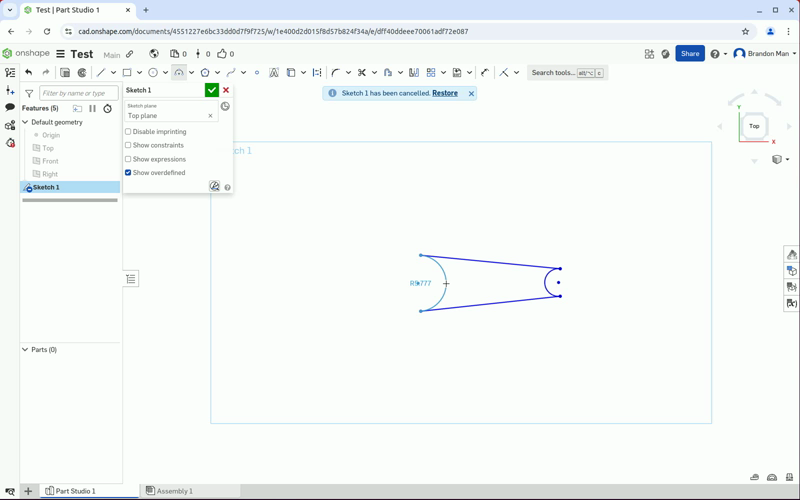
key(esc)
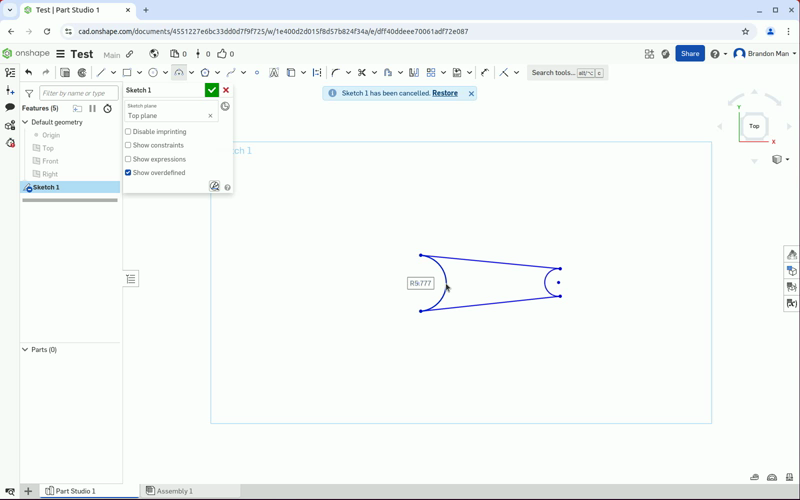
key(l)
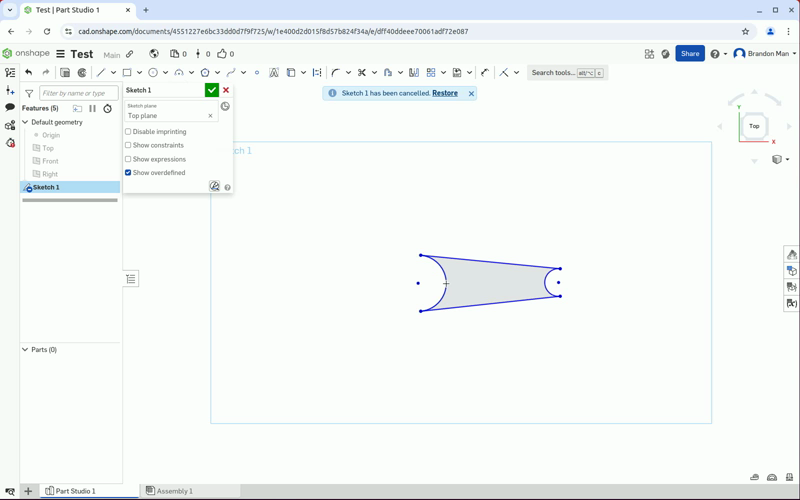
key_down(shift)
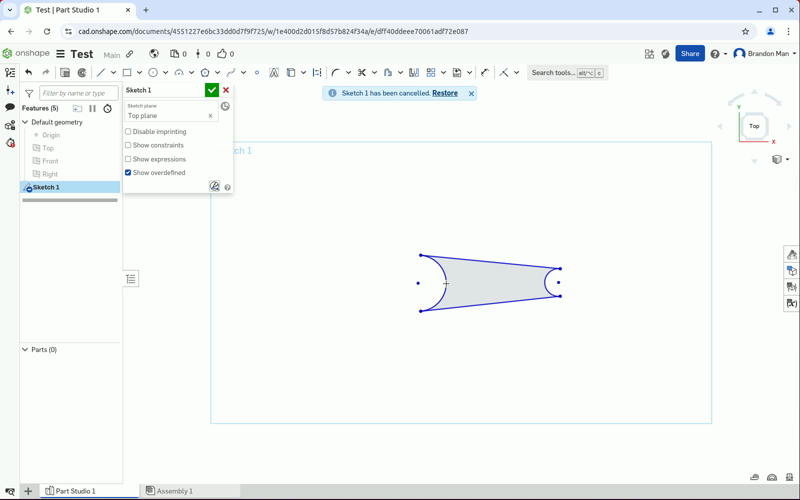
mouse_move(460, 290)
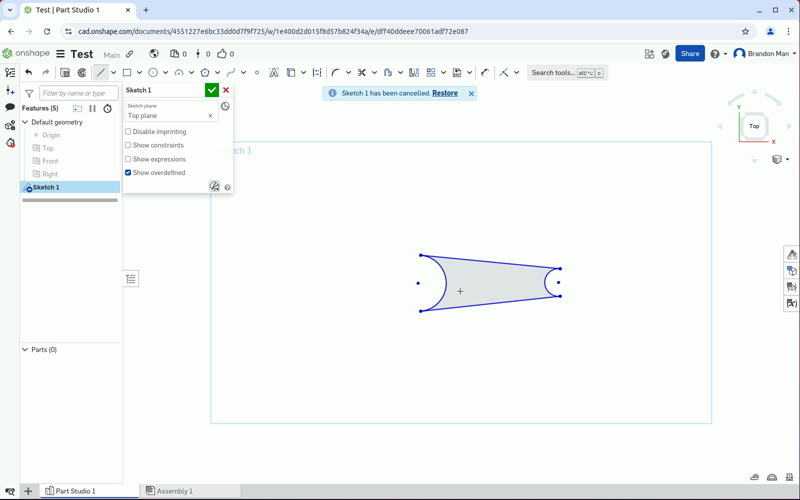
click(460, 290)
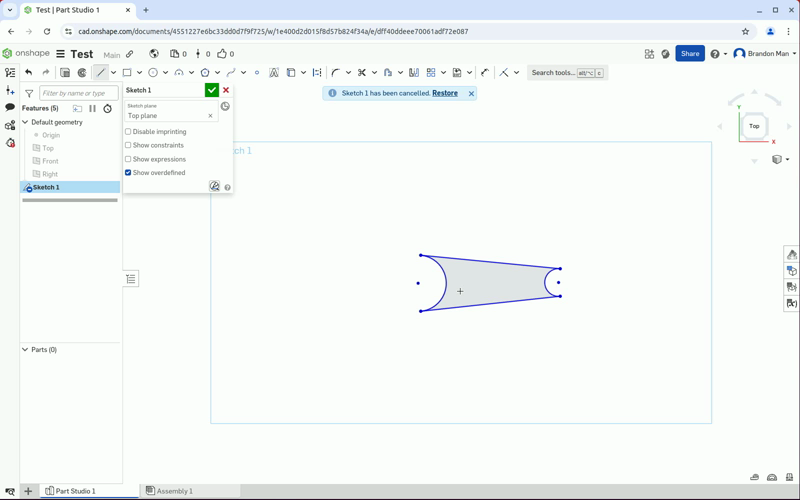
key_up(shift)
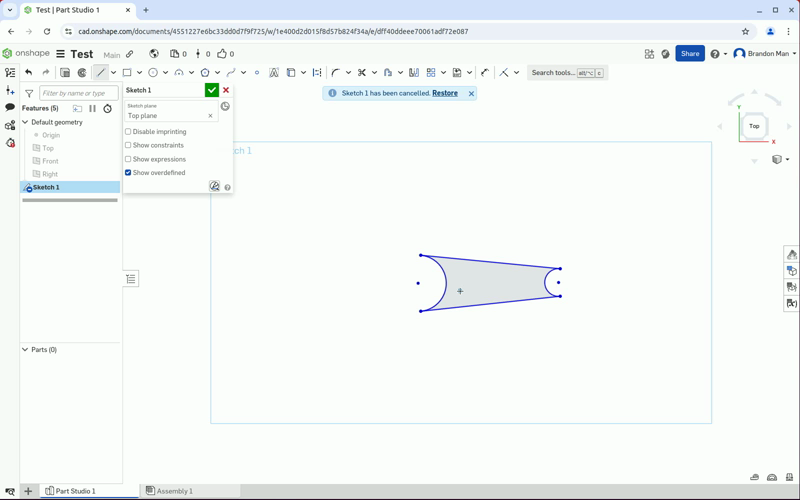
key_down(shift)
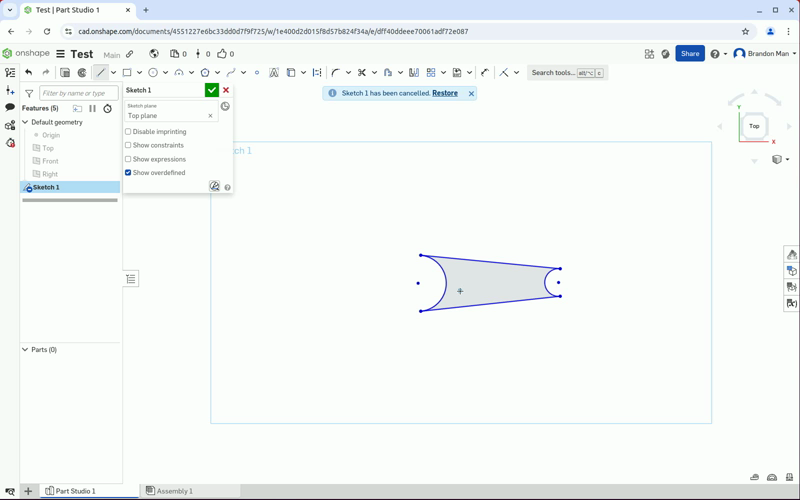
mouse_move(490, 290)
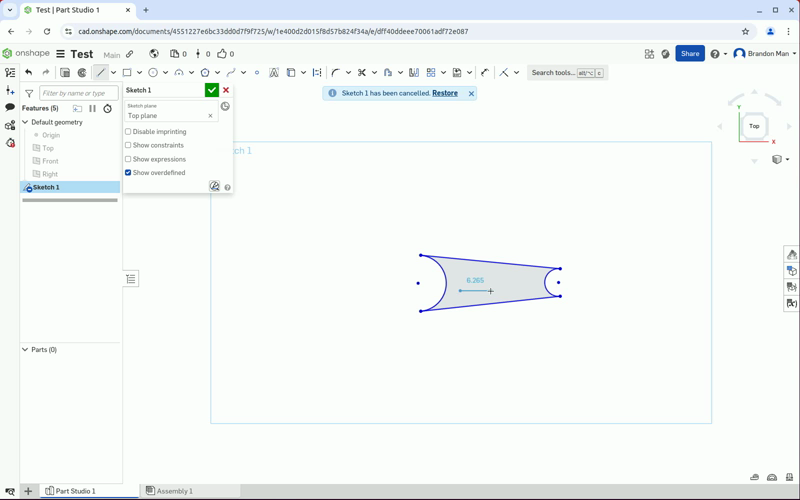
mouse_move(516, 290)
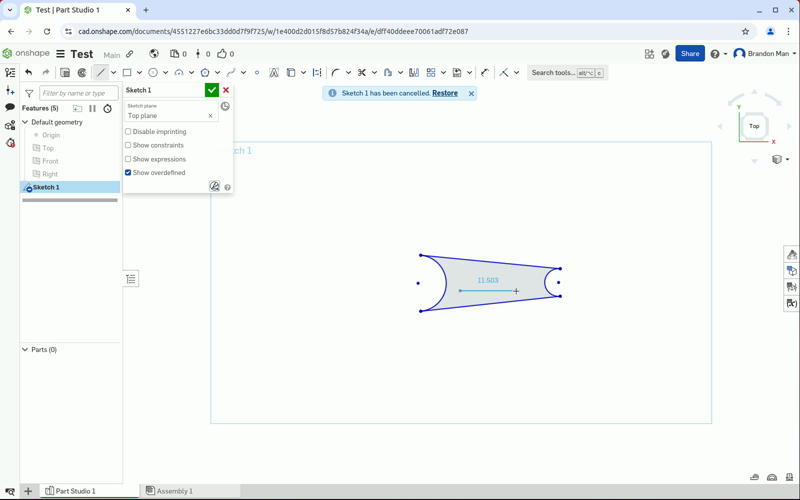
click(516, 290)
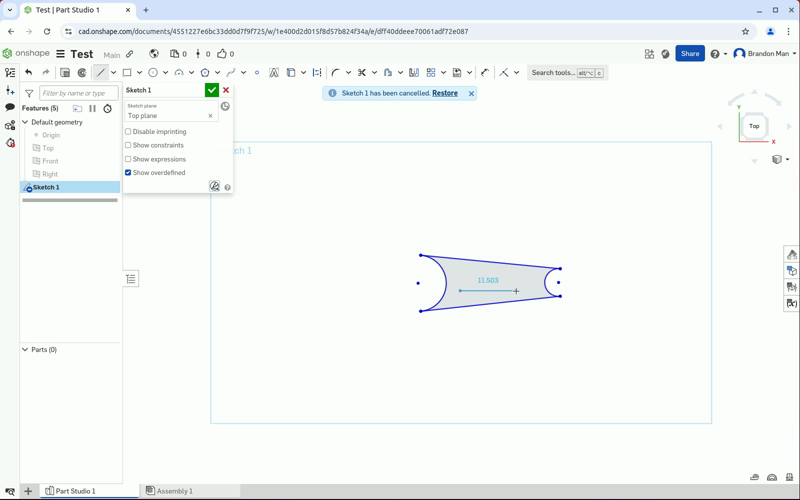
key_up(shift)
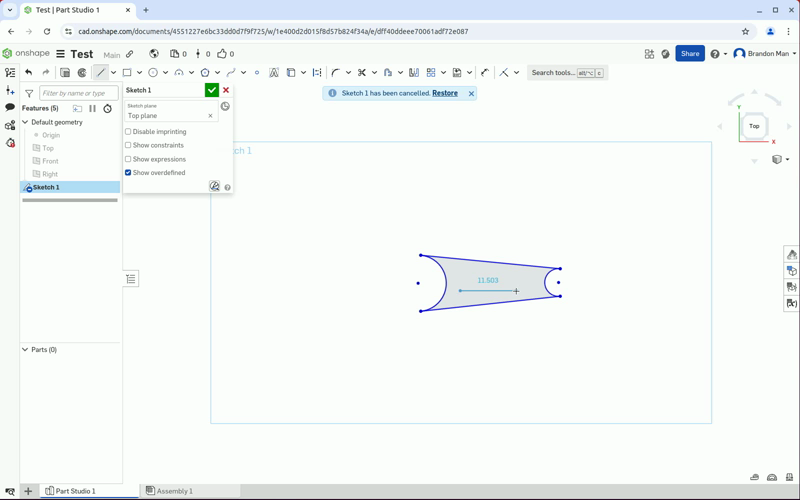
key(esc)
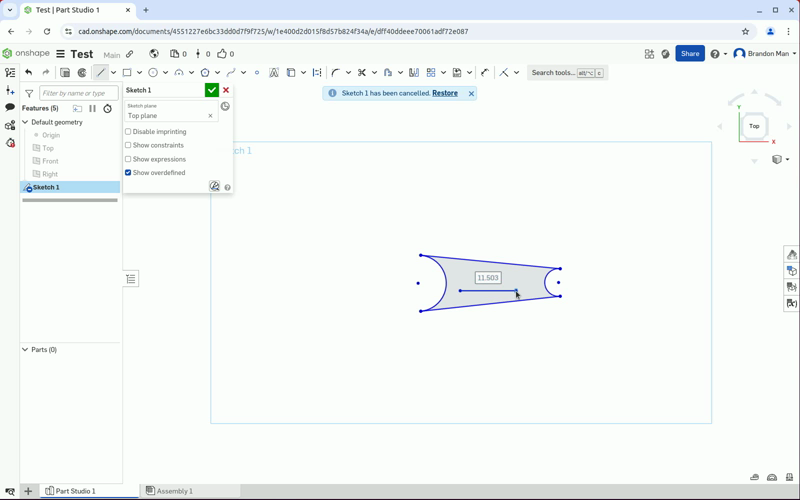
key(a)
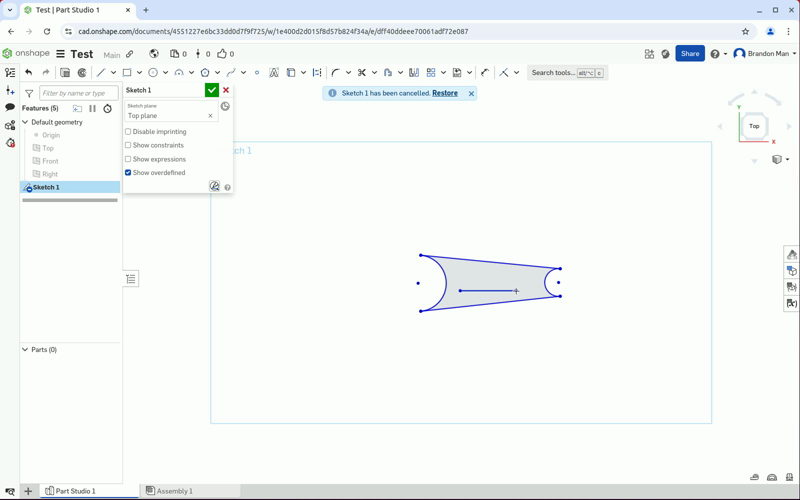
mouse_move(516, 290)
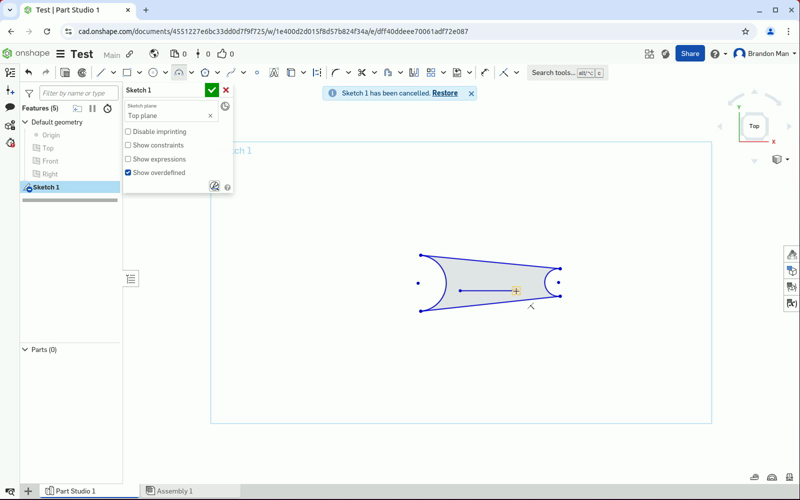
click(516, 290)
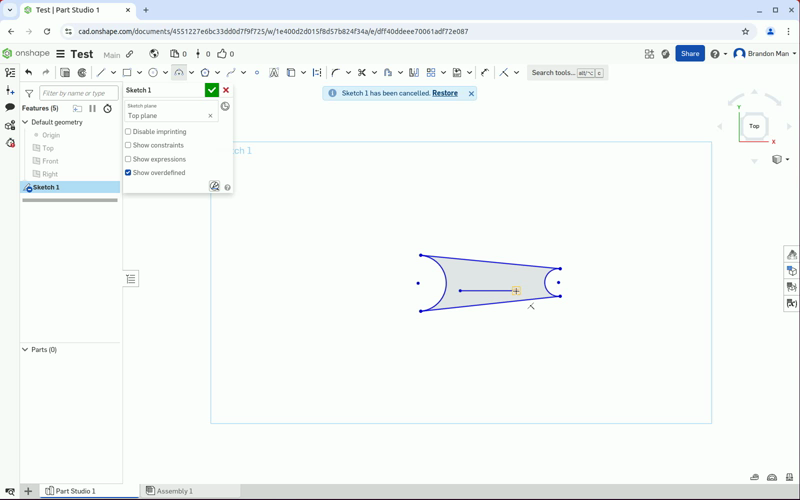
key_down(shift)
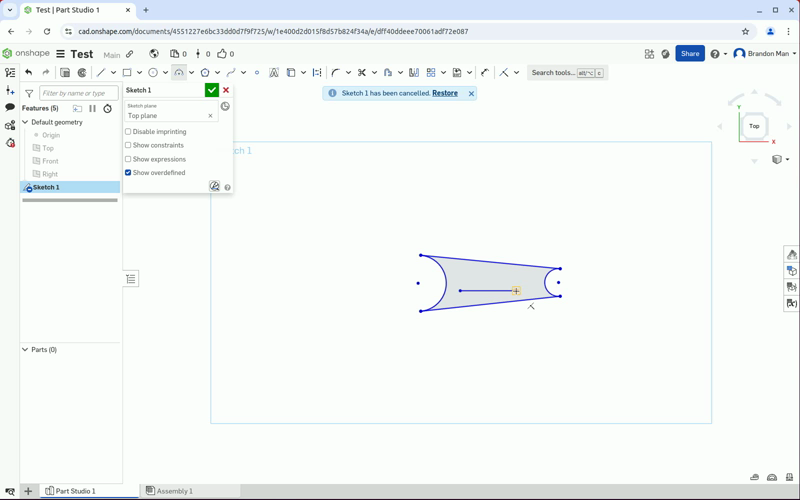
mouse_move(516, 276)
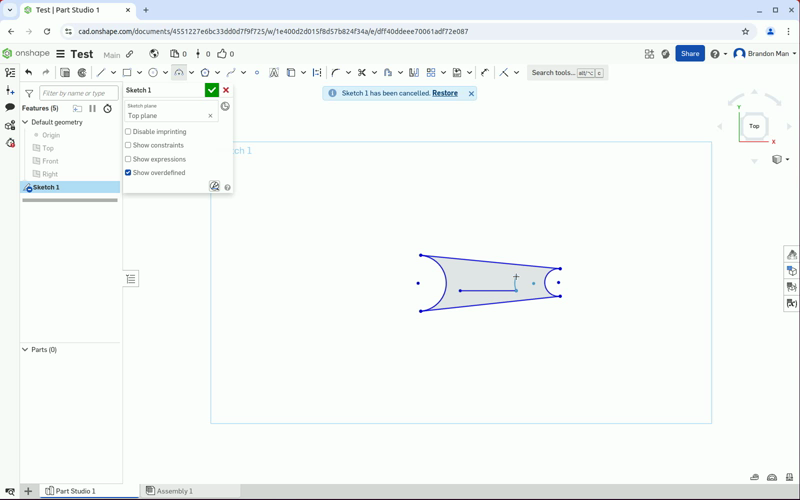
click(516, 276)
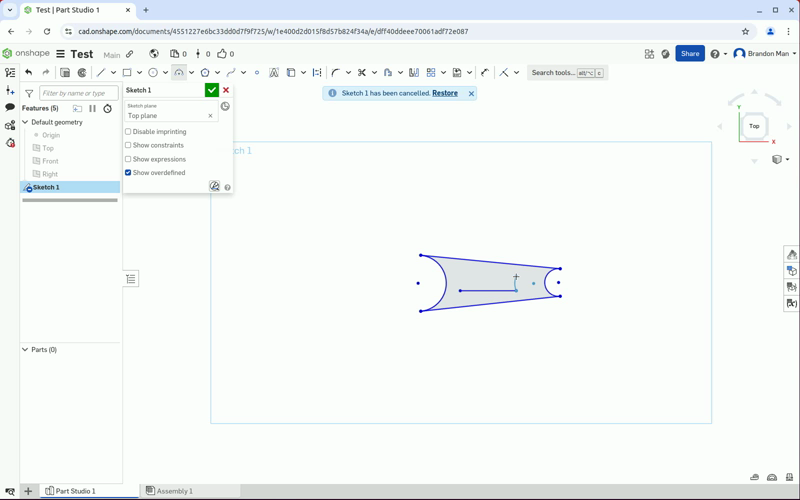
mouse_move(523, 283)
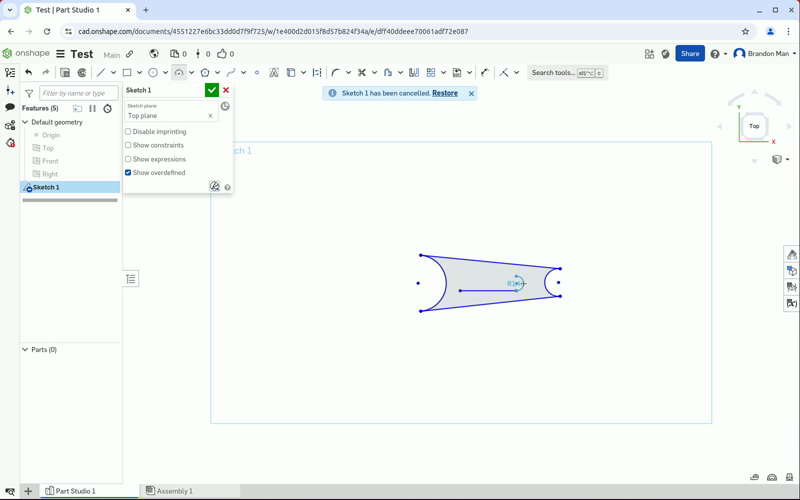
click(523, 283)
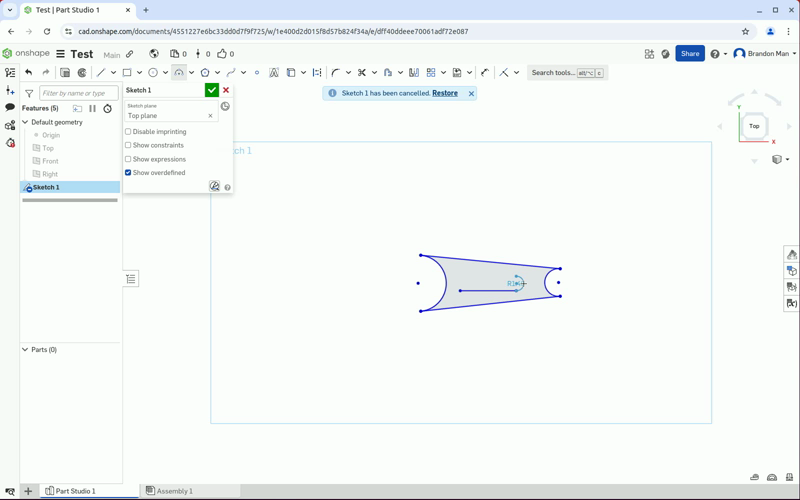
key_up(shift)
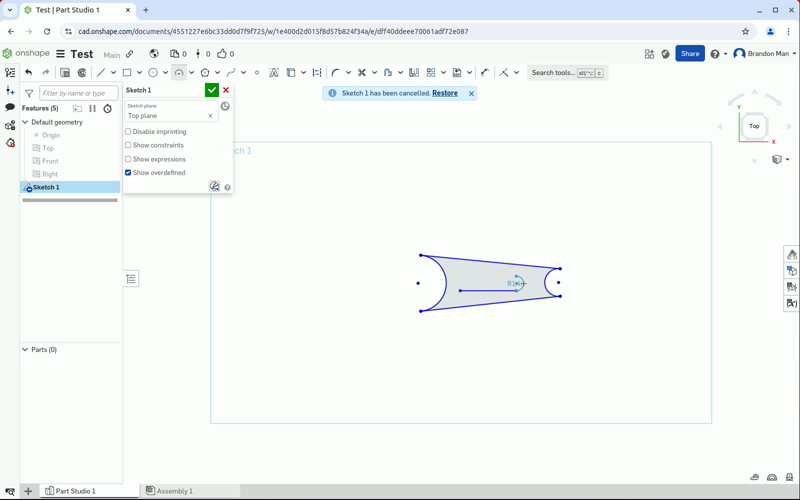
key(esc)
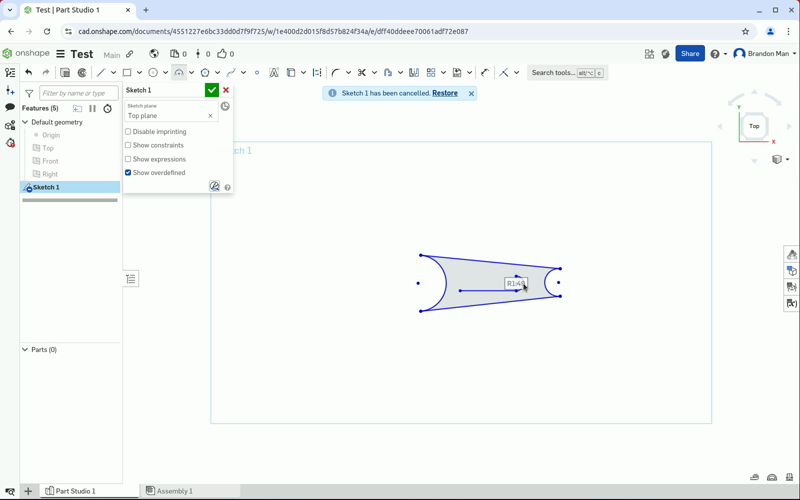
key(l)
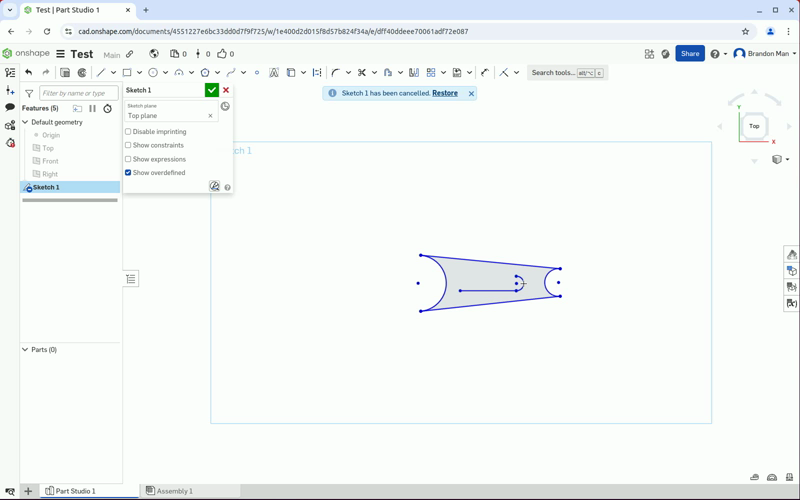
mouse_move(516, 276)
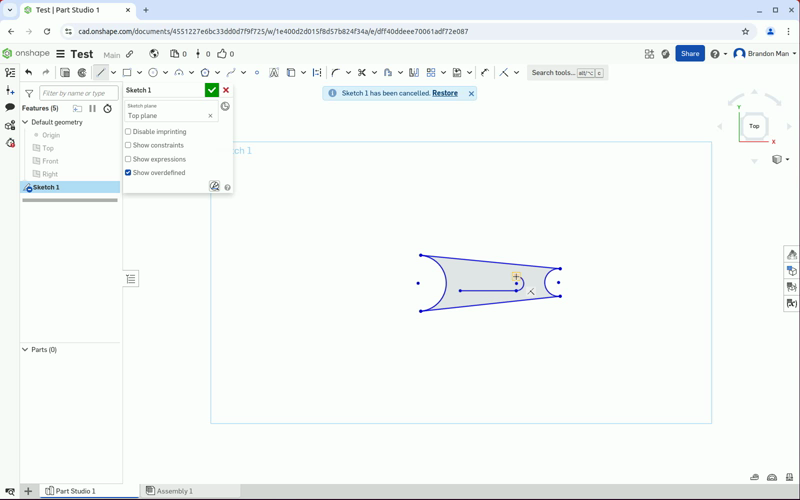
click(516, 276)
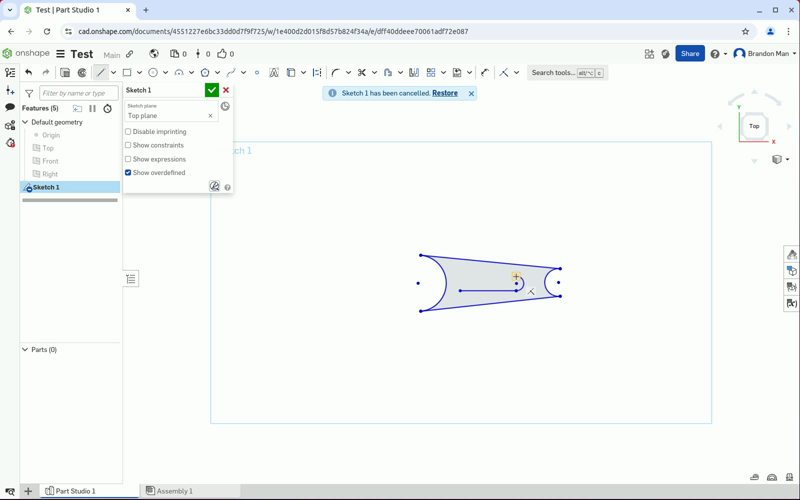
key_down(shift)
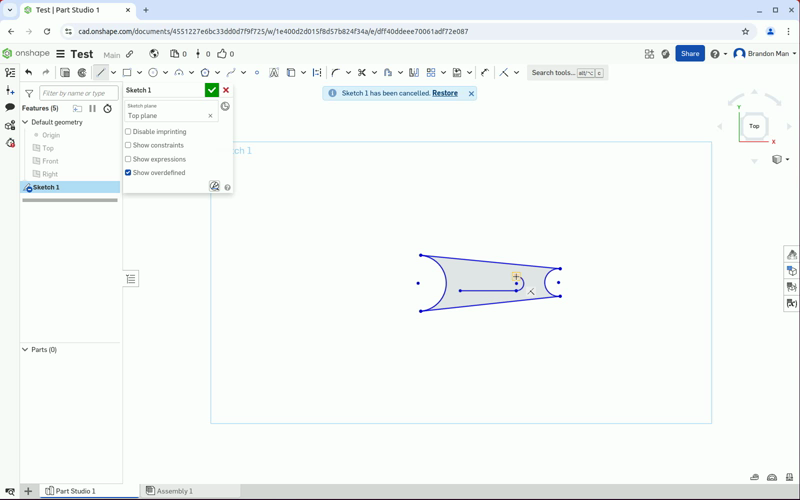
mouse_move(546, 276)
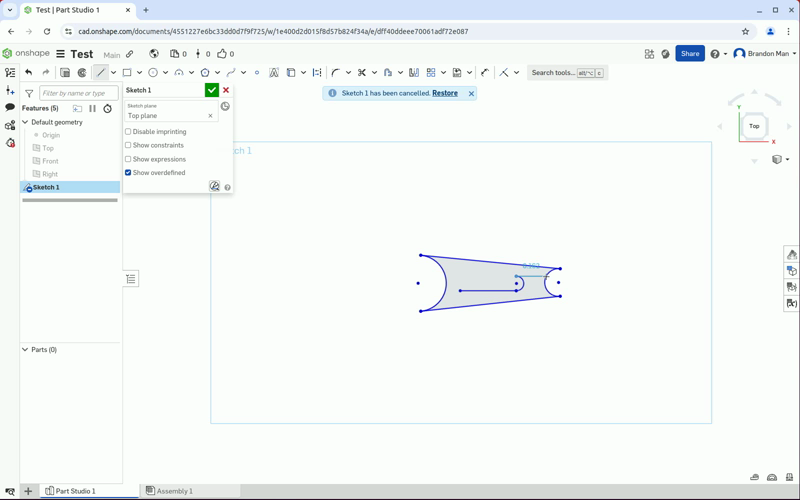
mouse_move(460, 276)
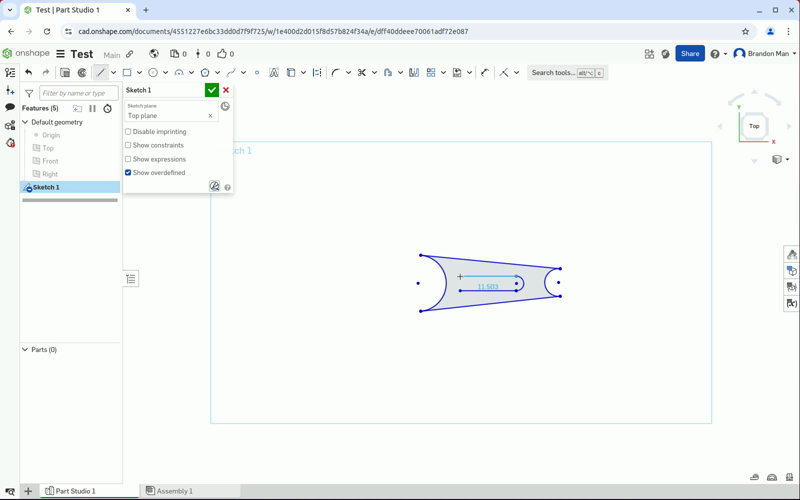
click(460, 276)
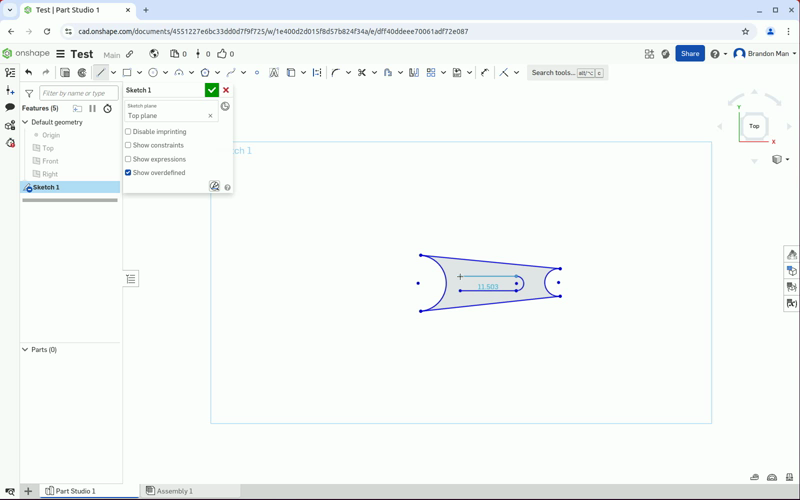
key_up(shift)
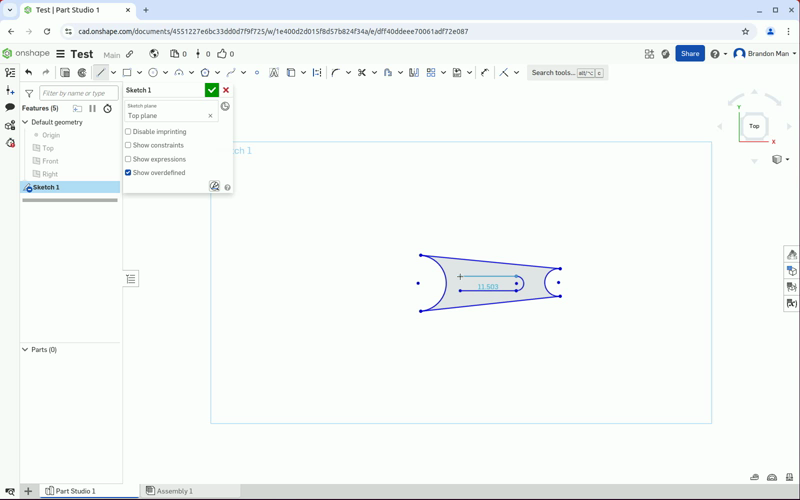
key(esc)
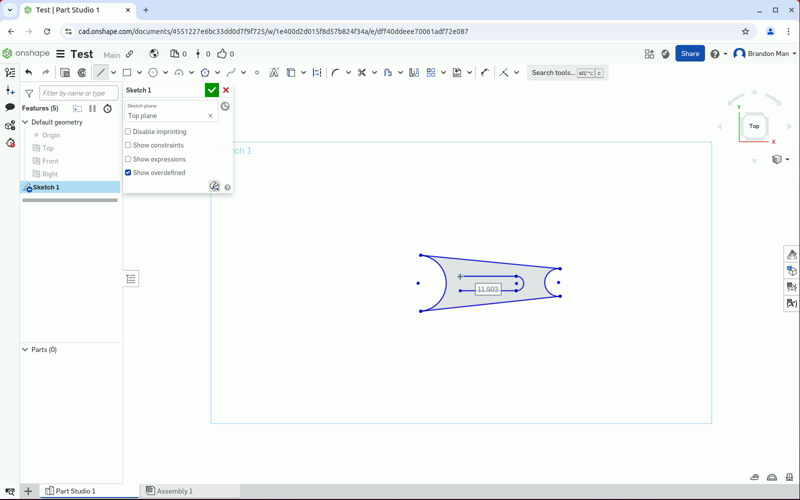
key(a)
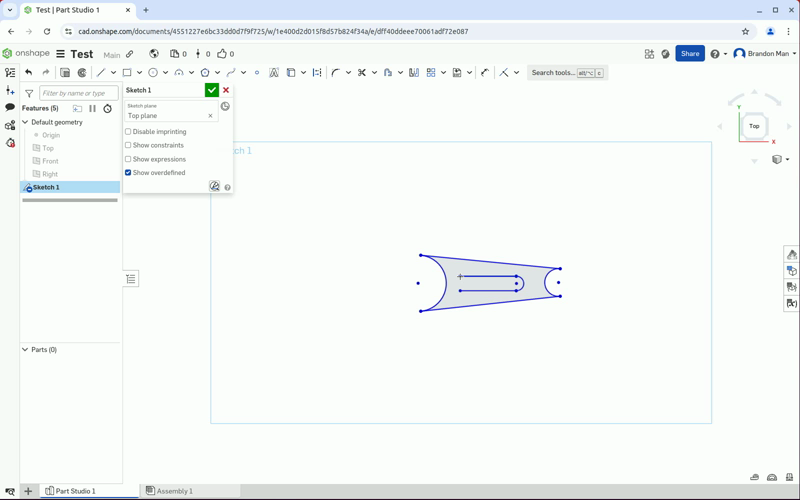
mouse_move(460, 276)
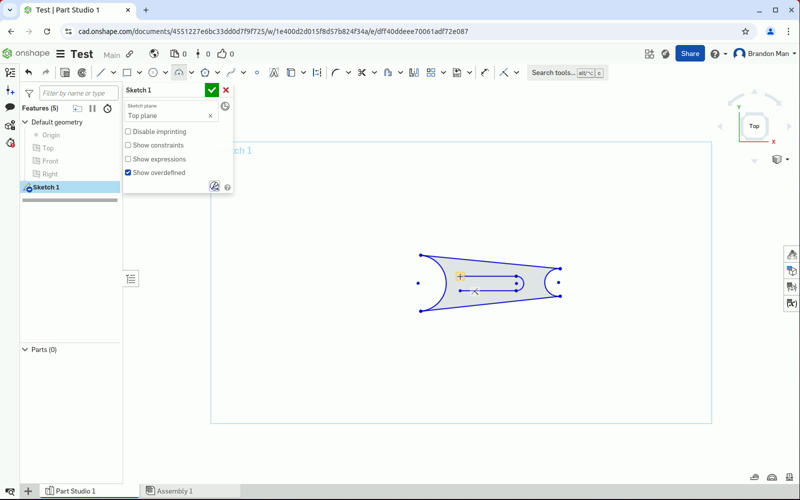
click(460, 276)
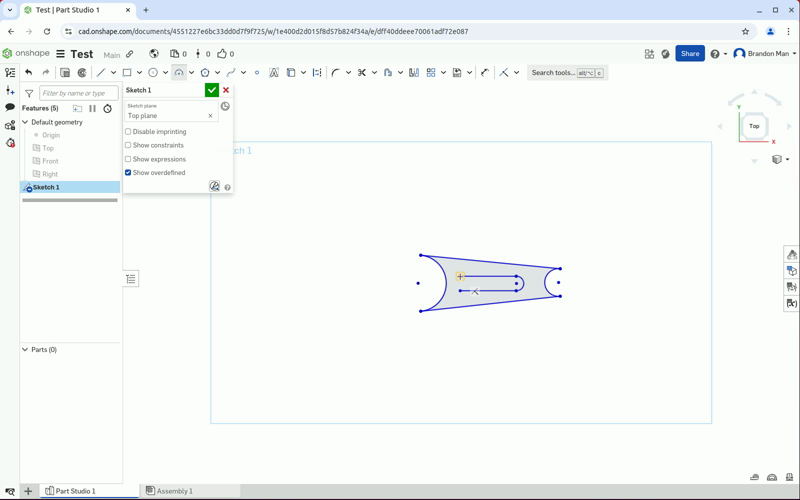
mouse_move(460, 290)
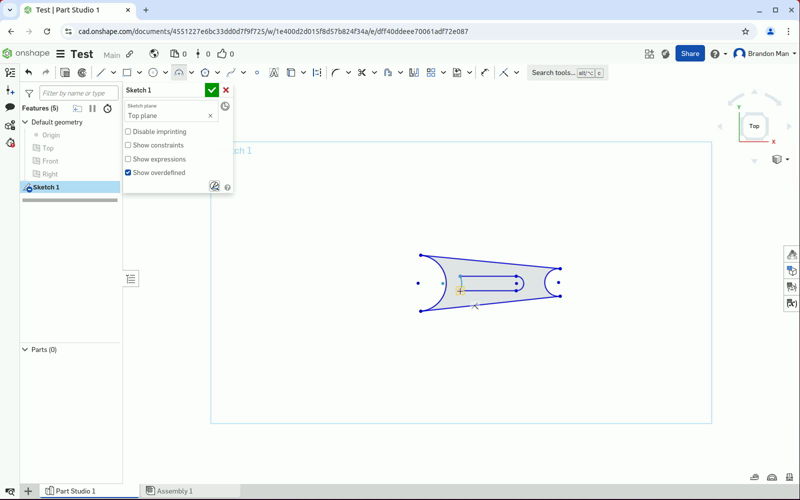
click(460, 290)
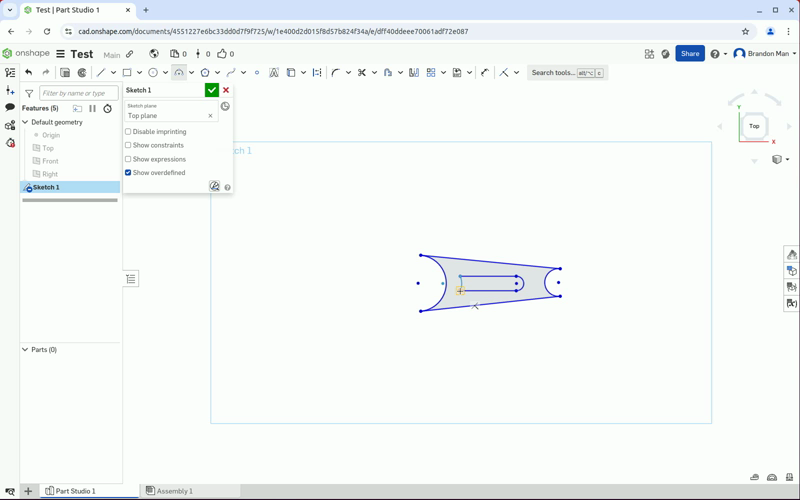
key_down(shift)
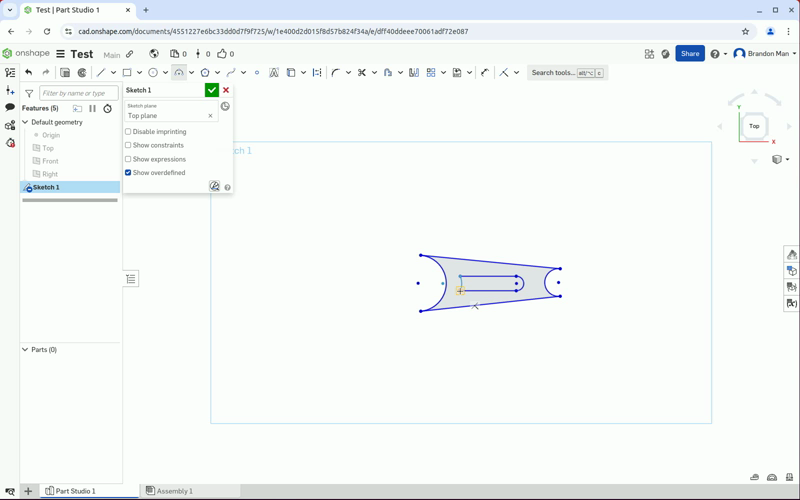
mouse_move(453, 283)
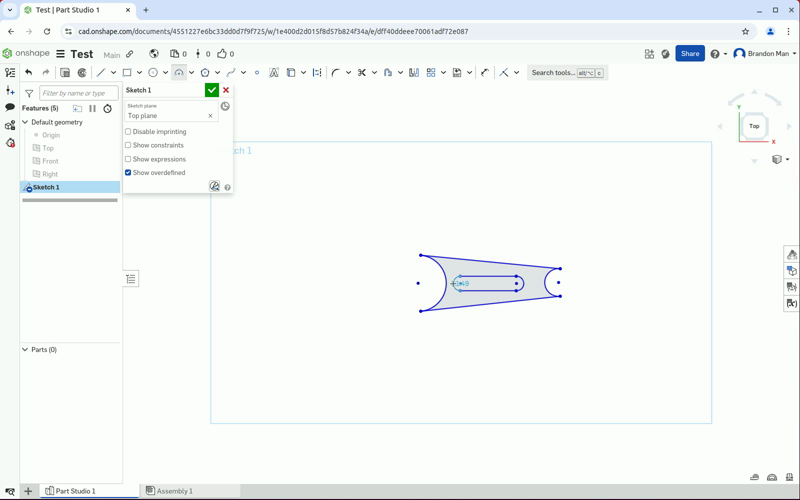
click(453, 283)
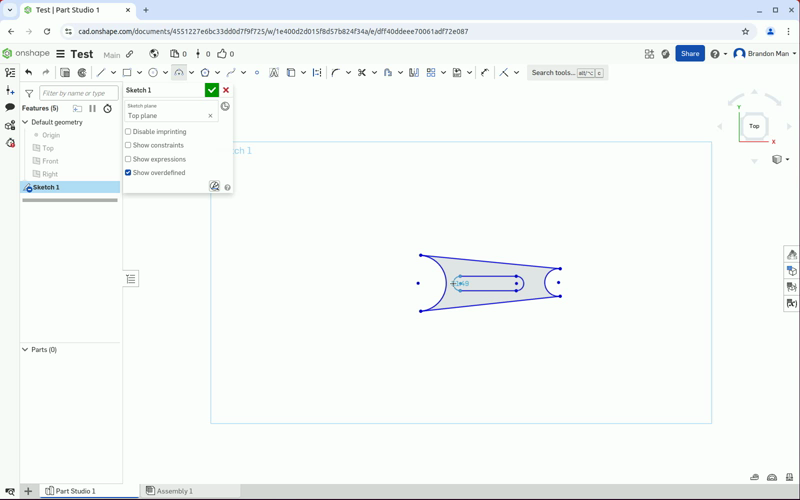
key_up(shift)
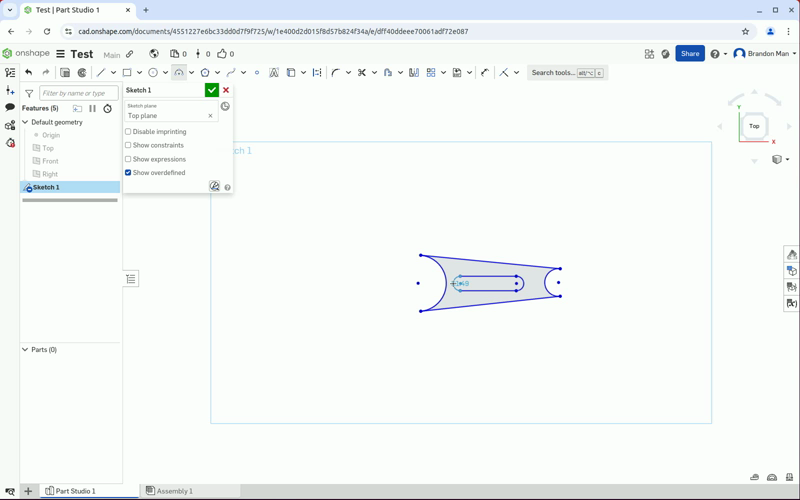
key(esc)
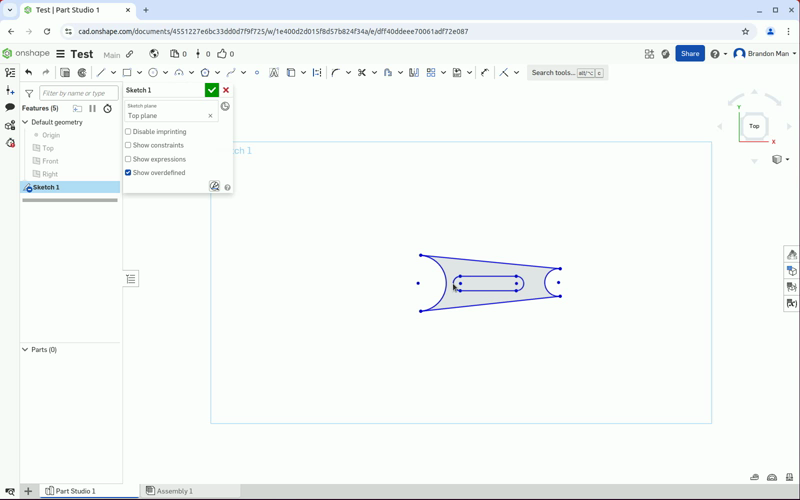
mouse_move(461, 294)
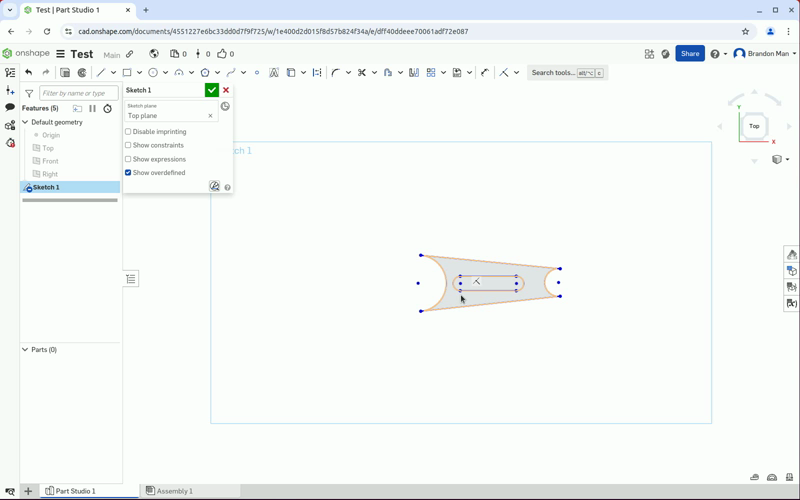
click(461, 294)
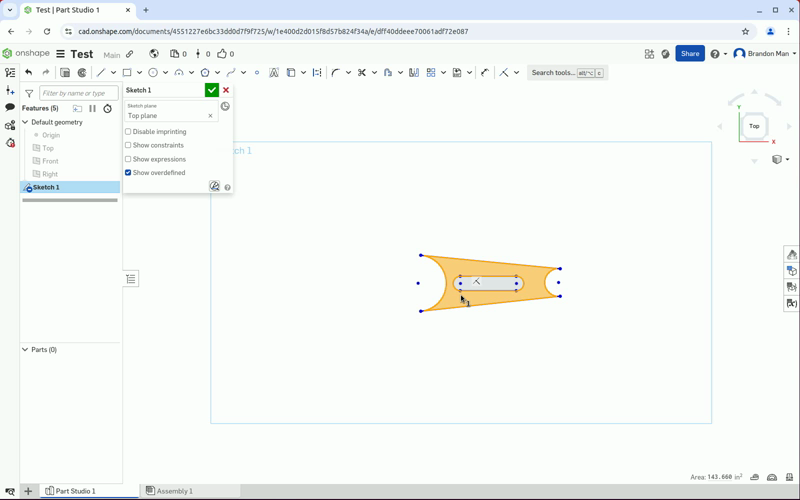
mouse_move(73, 352)
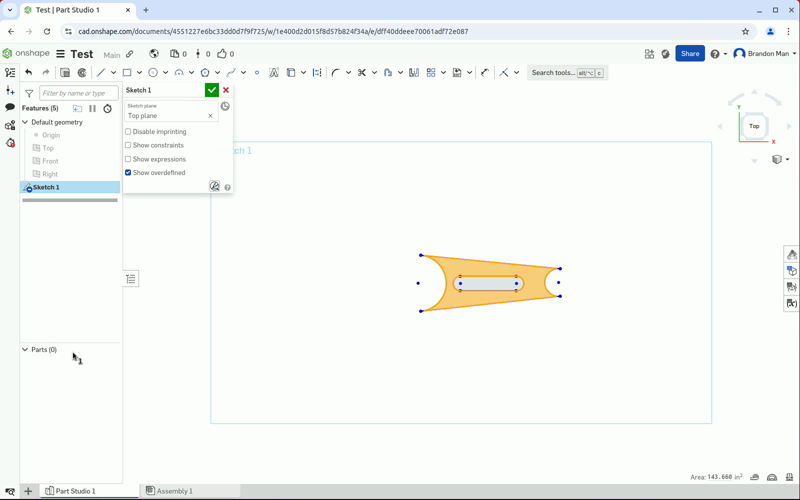
key(shift+y)
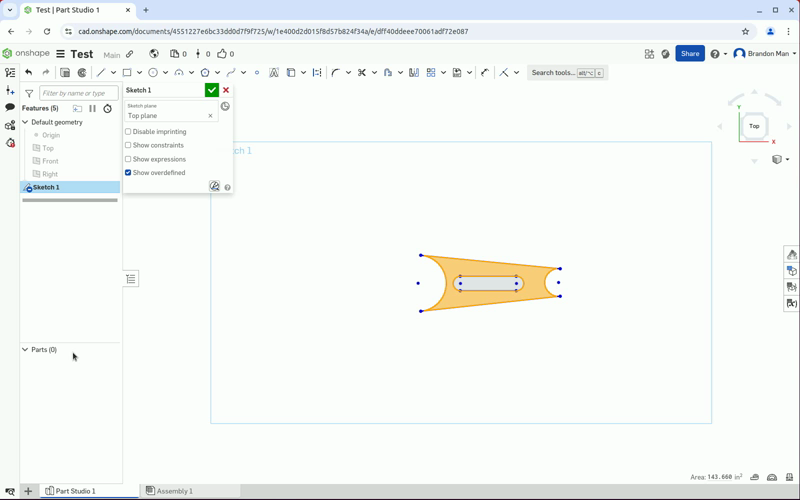
key(shift+e)
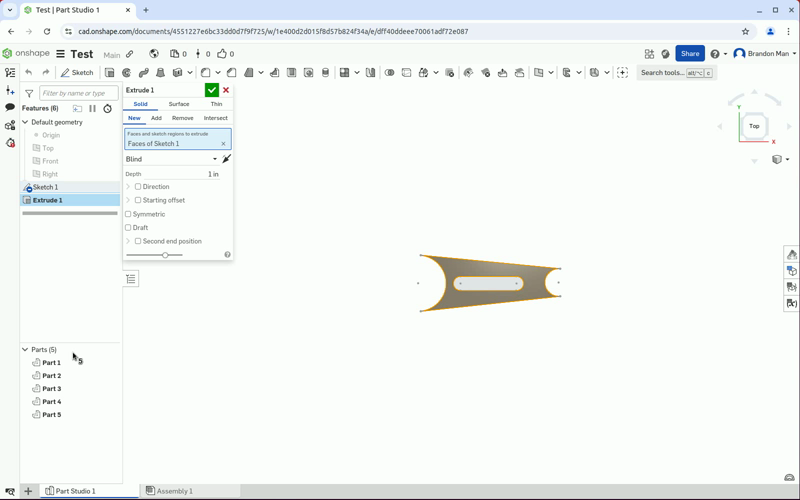
mouse_move(143, 106)
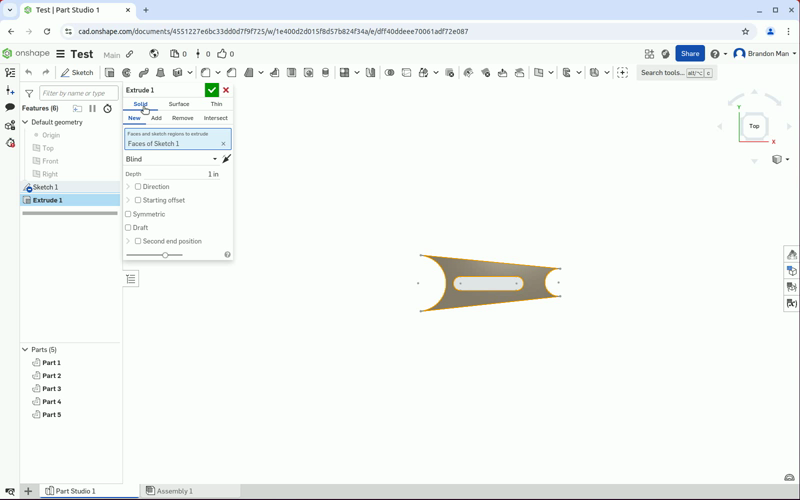
click(143, 106)
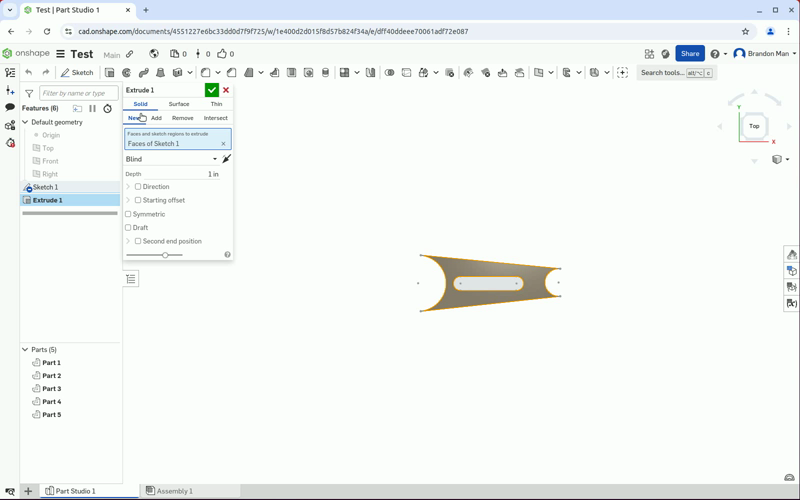
mouse_move(137, 120)
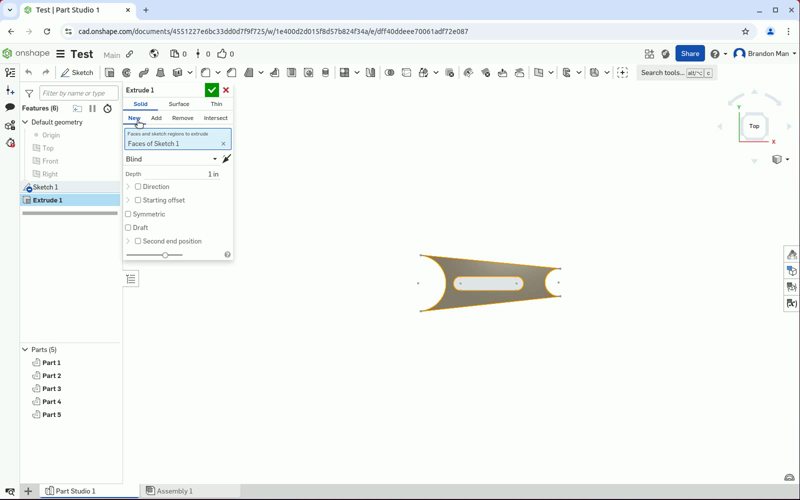
click(137, 120)
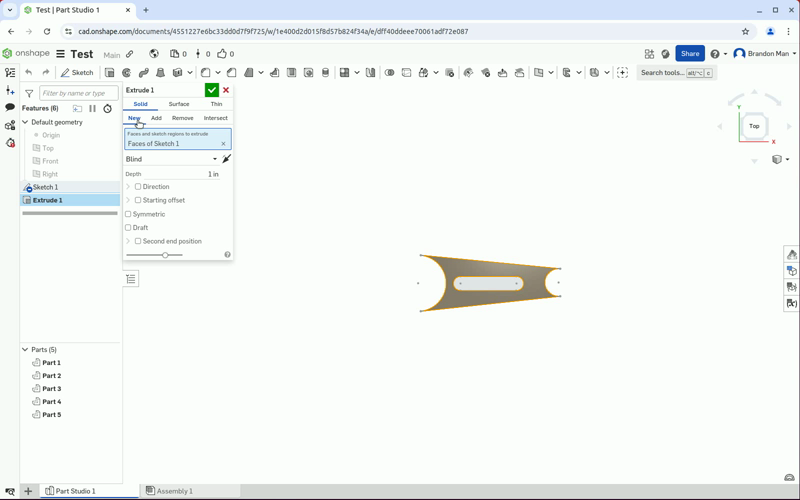
key(tab, 4)
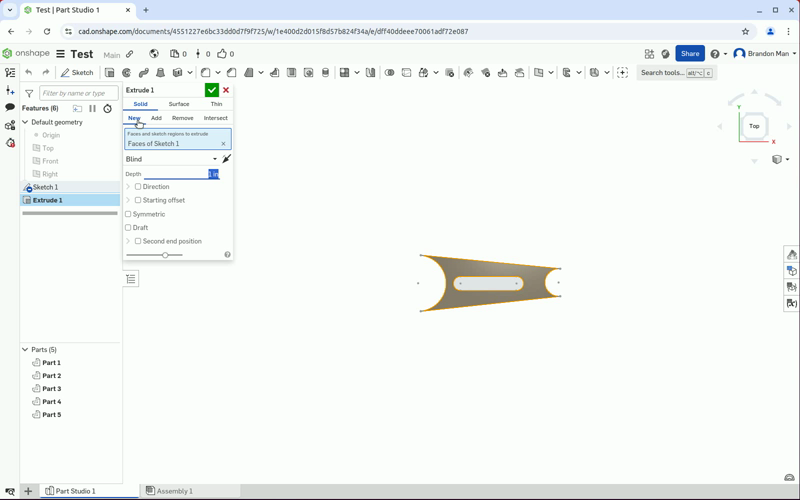
text(5.777)
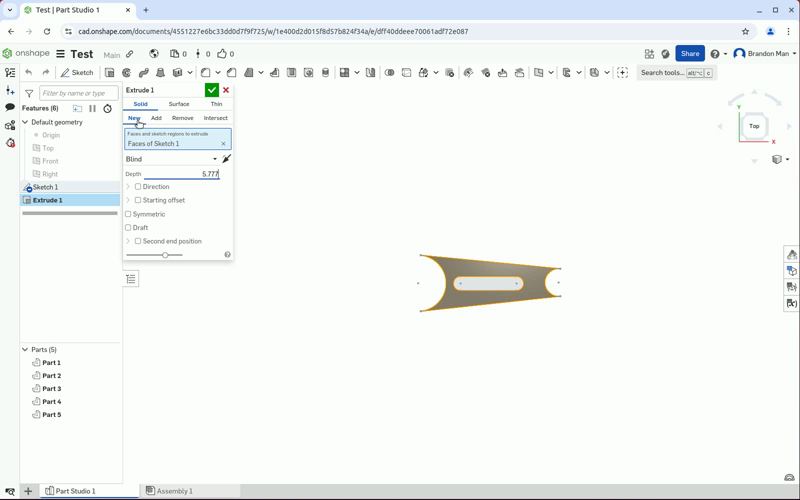
key(enter)
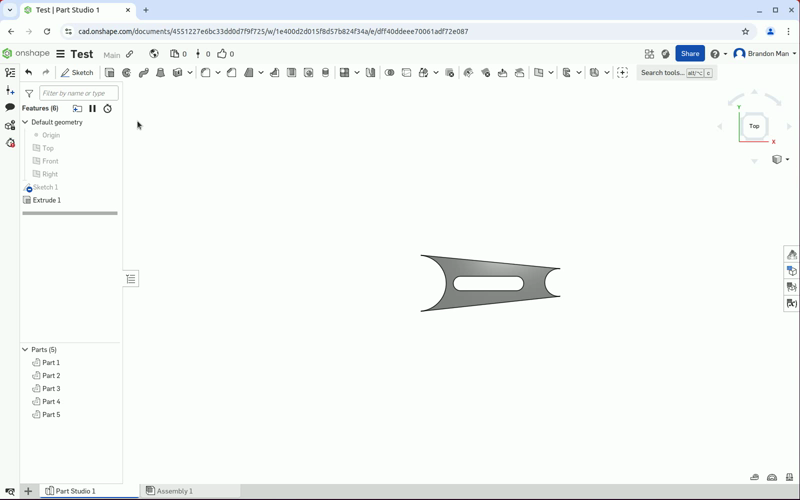
key(shift+h)
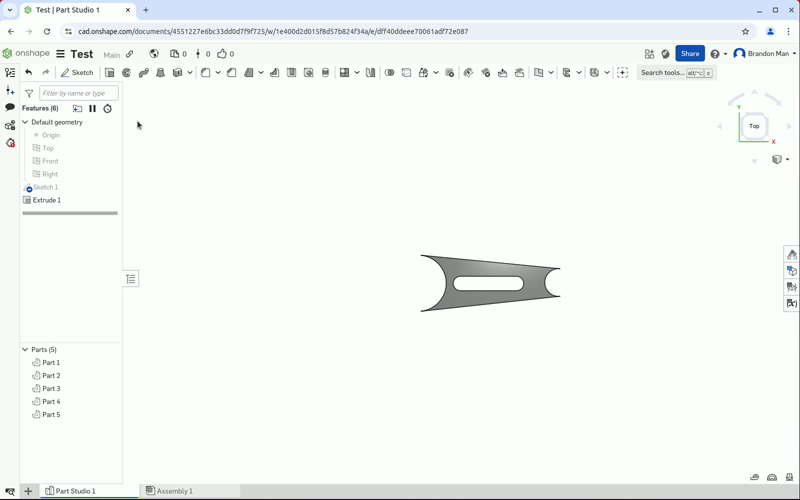
key(shift+h)
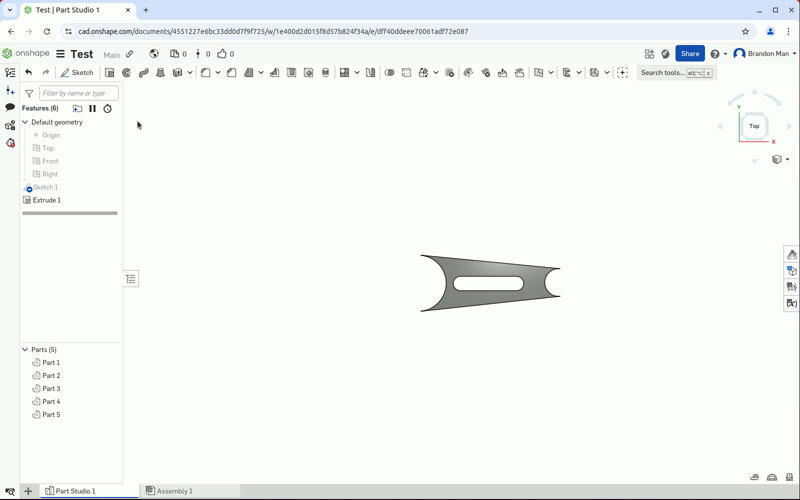
mouse_move(73, 189)
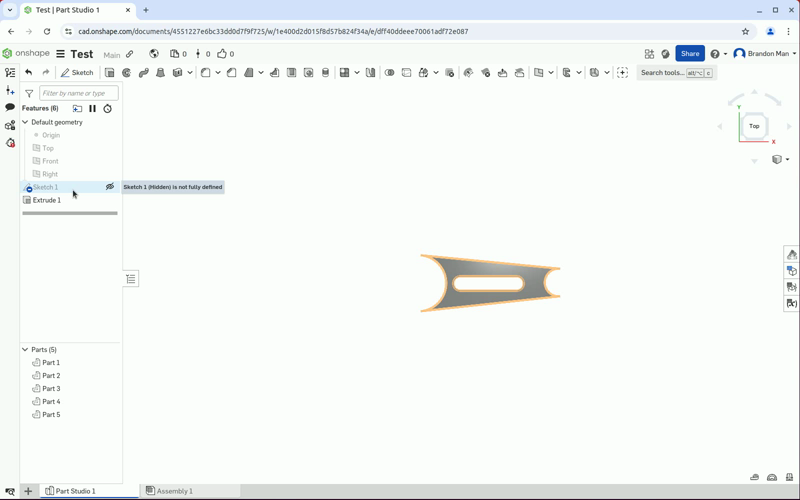
click(73, 189)
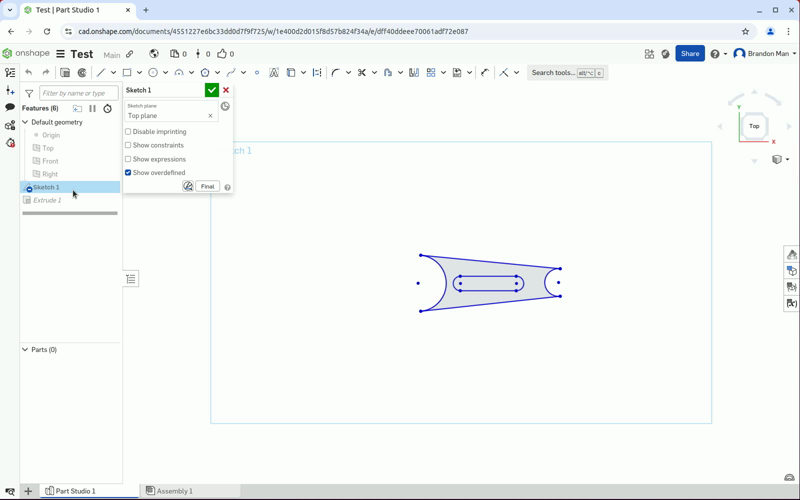
mouse_move(229, 92)
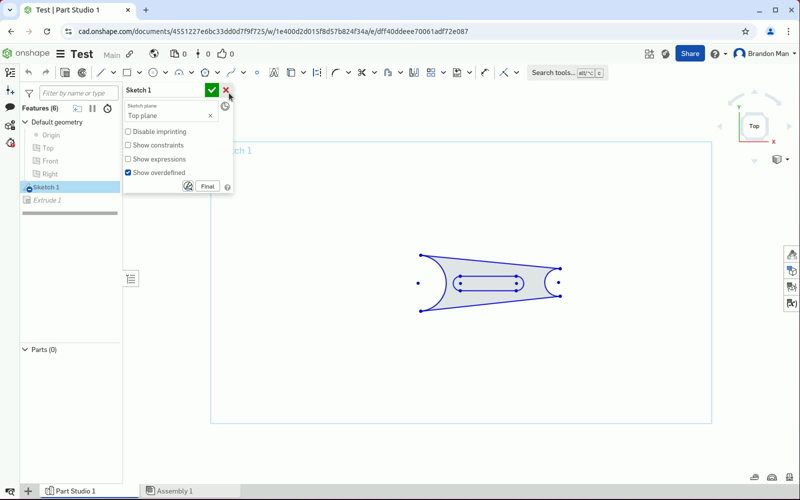
click(229, 92)
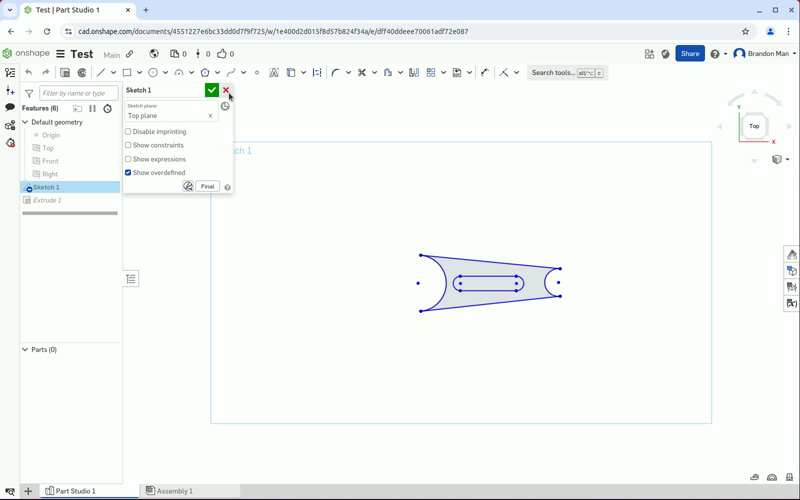
key(shift+s)
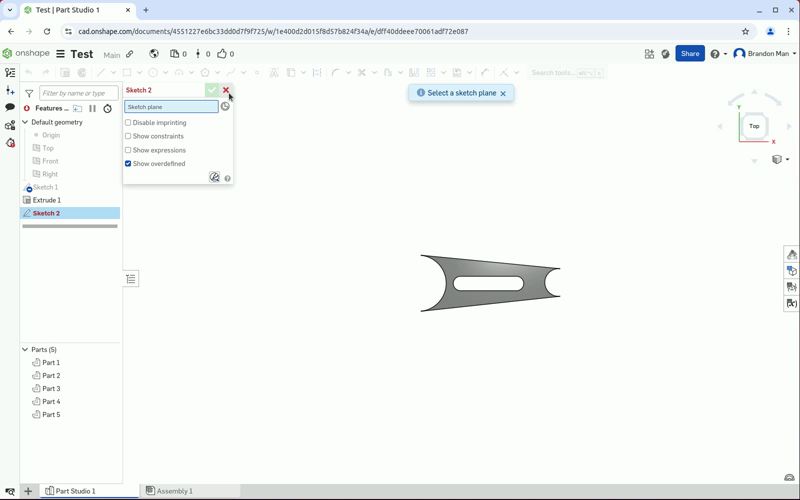
mouse_move(73, 150)
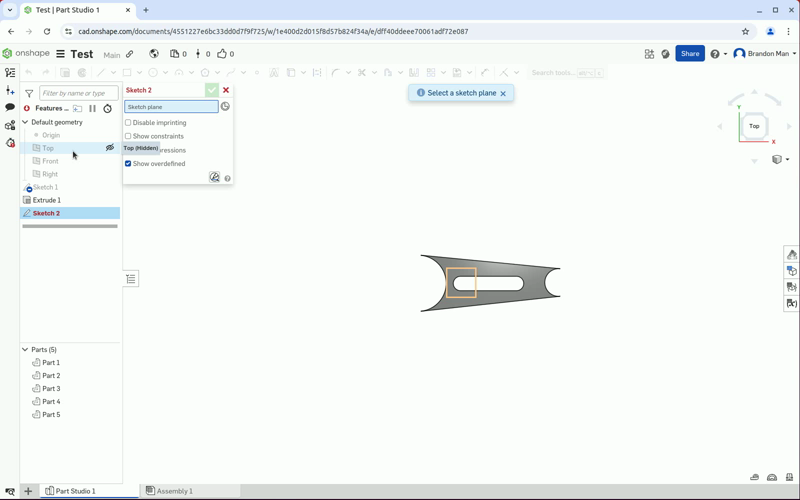
click(73, 150)
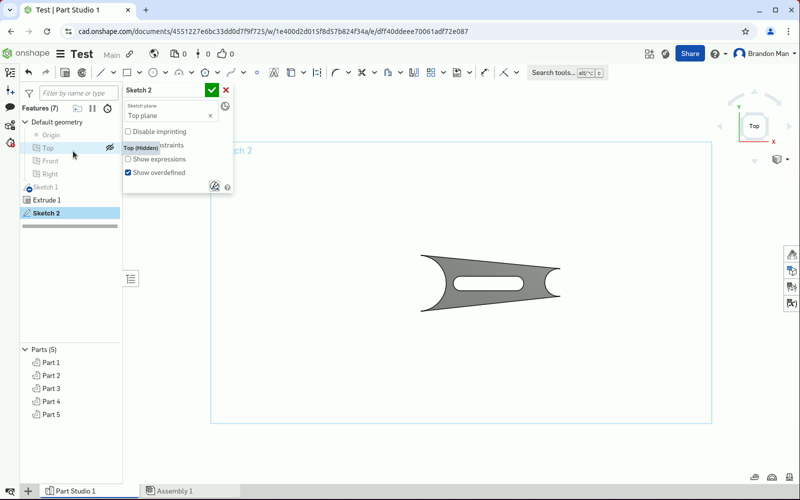
mouse_move(73, 352)
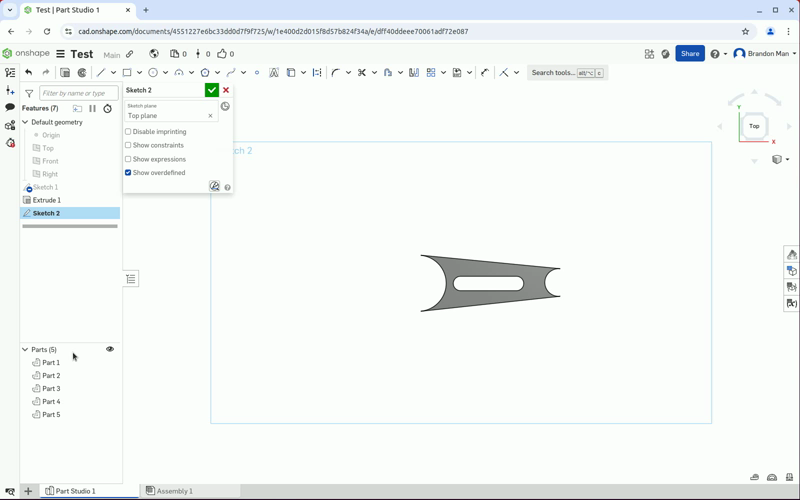
key(y)
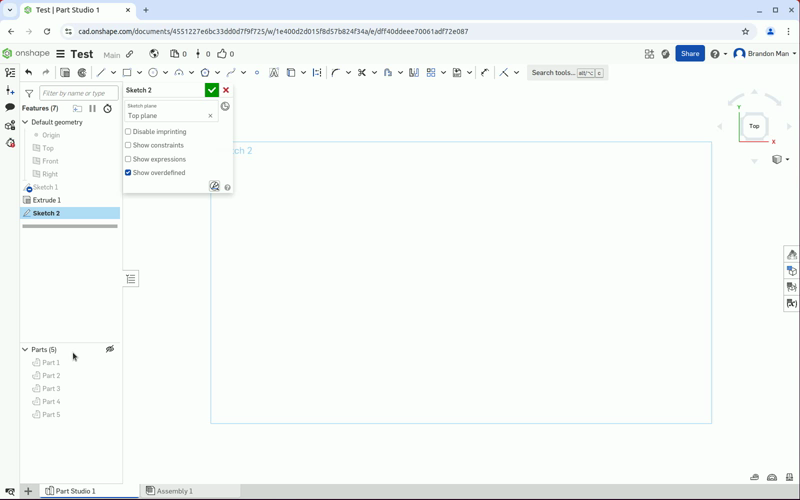
key(c)
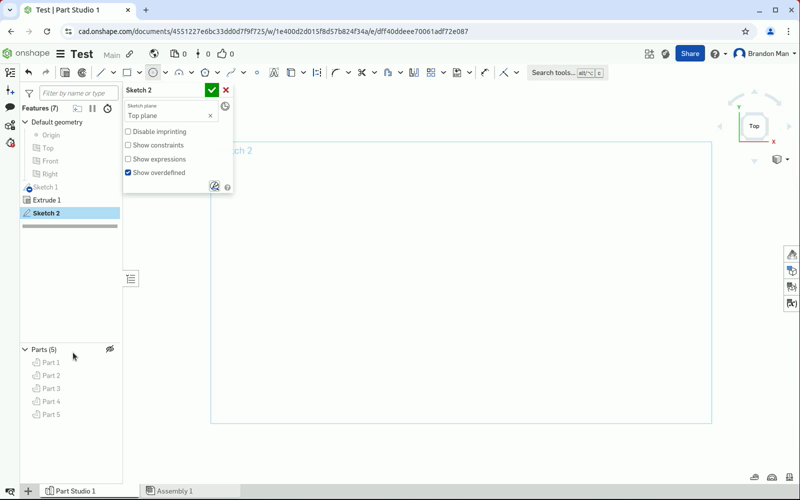
key_down(shift)
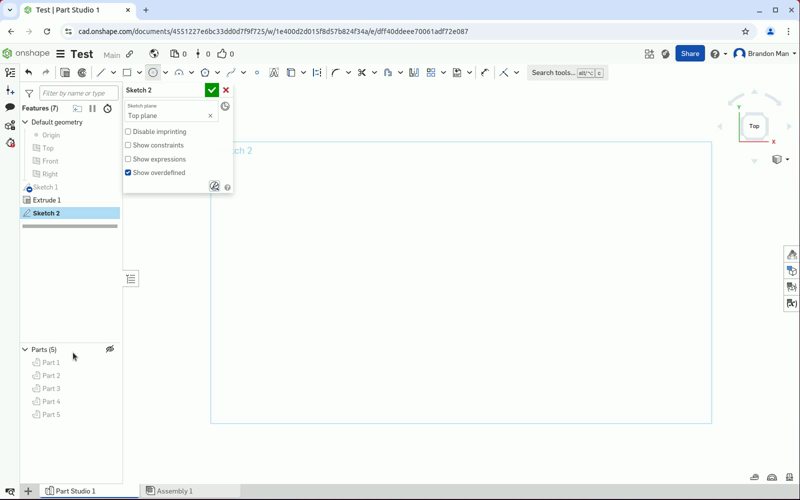
mouse_move(559, 282)
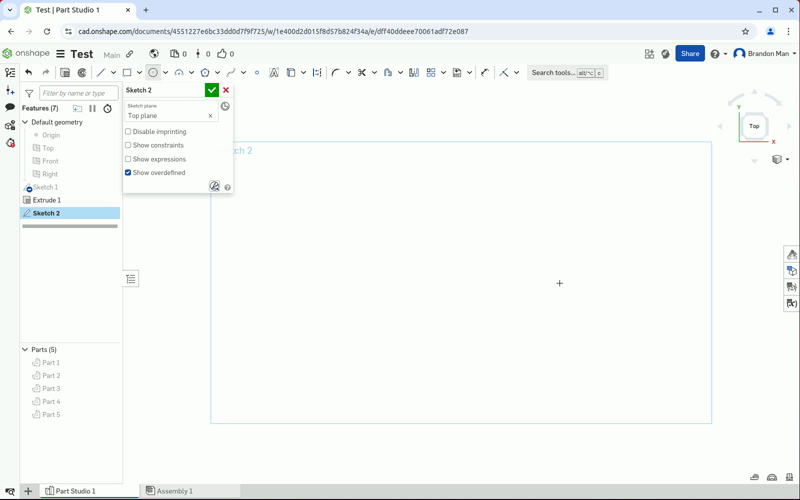
click(559, 282)
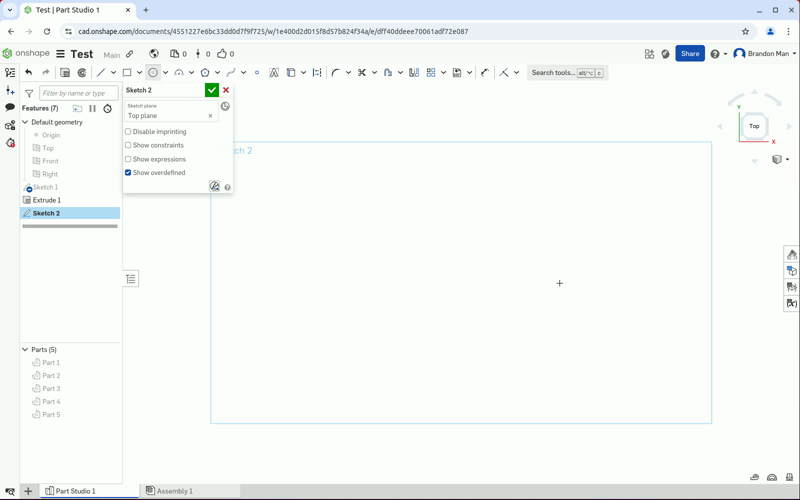
key_up(shift)
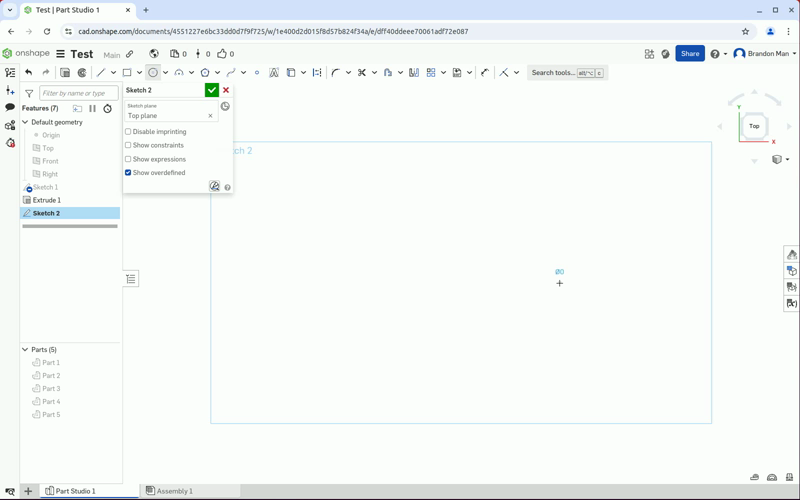
mouse_move(574, 282)
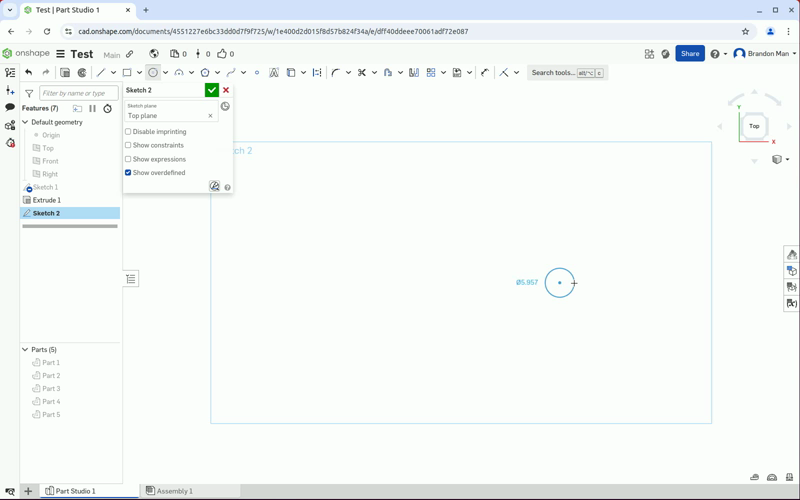
click(574, 282)
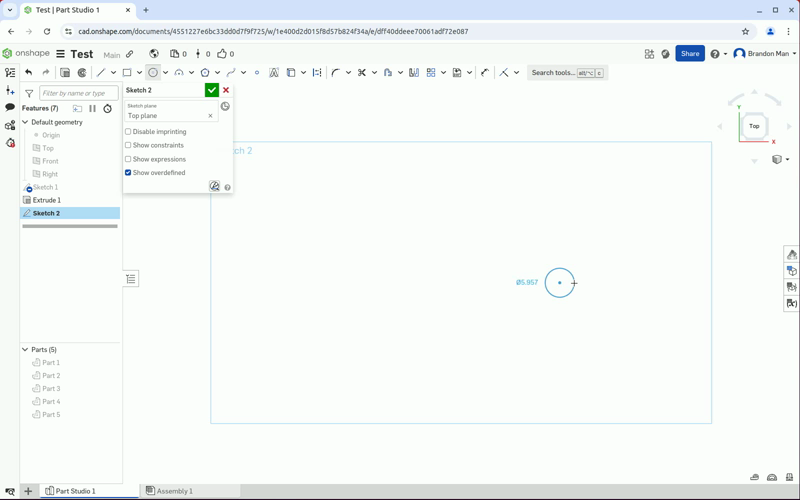
key(esc)
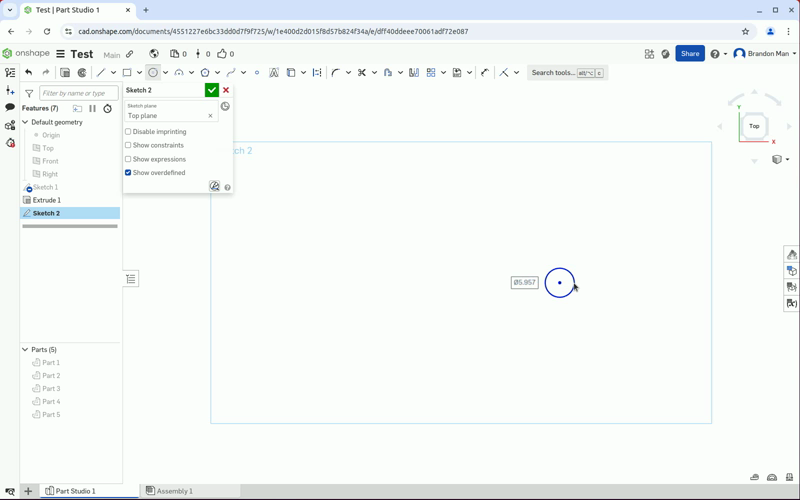
key(c)
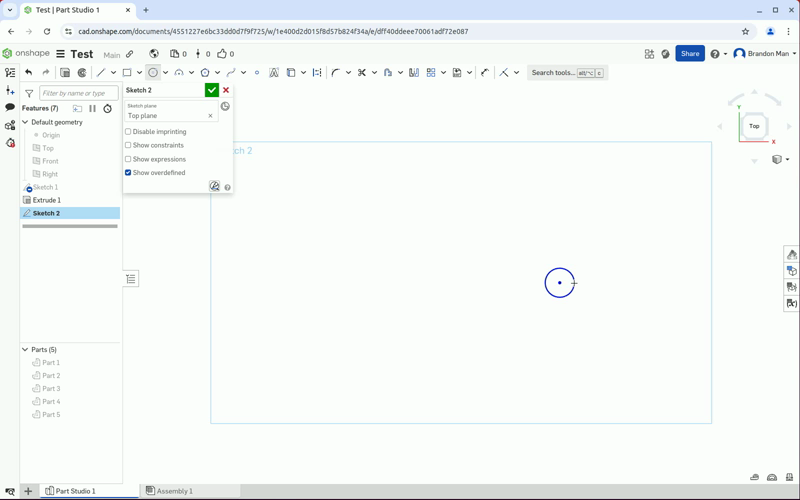
key_down(shift)
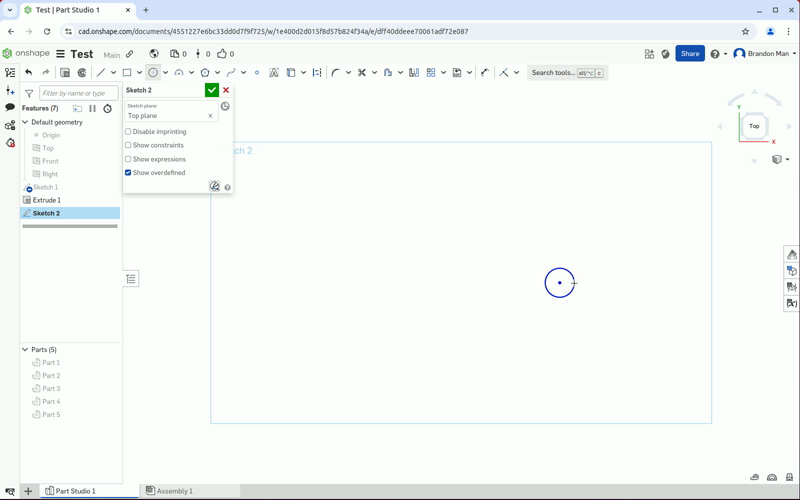
mouse_move(559, 282)
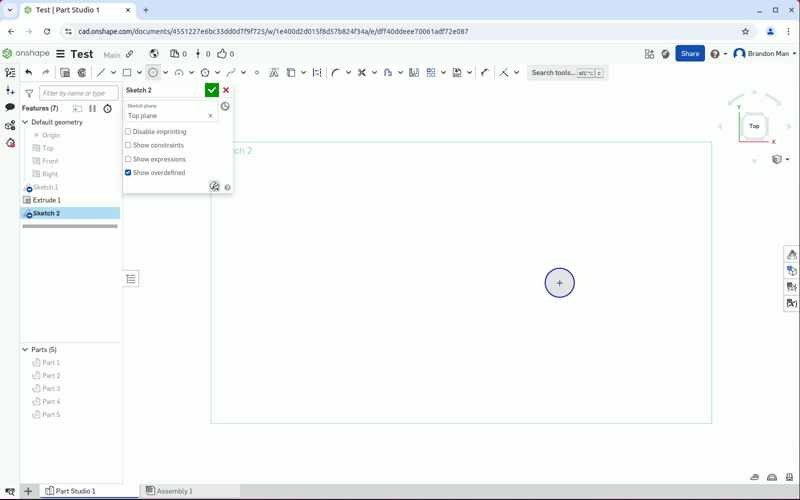
click(559, 282)
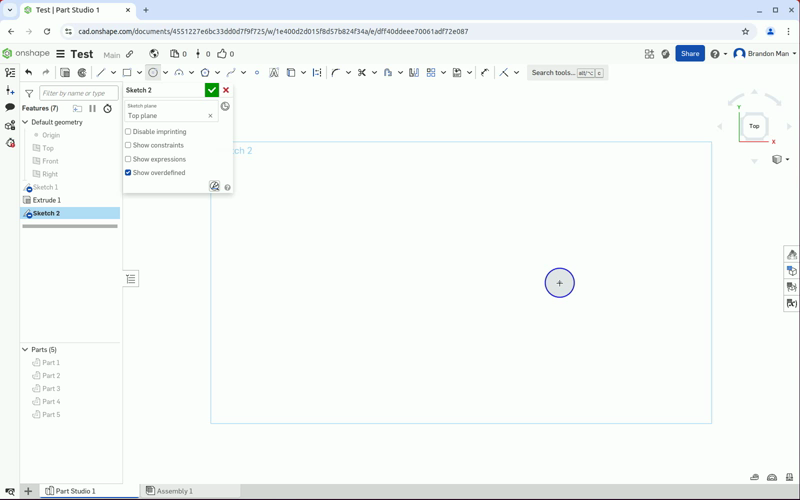
key_up(shift)
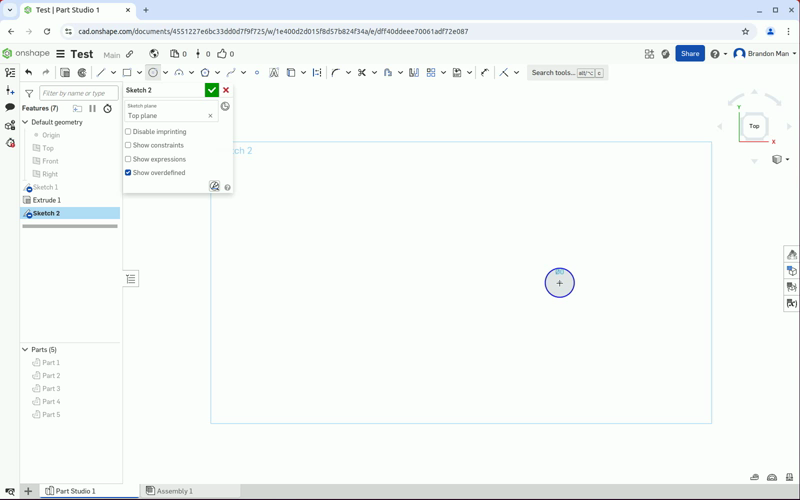
mouse_move(567, 282)
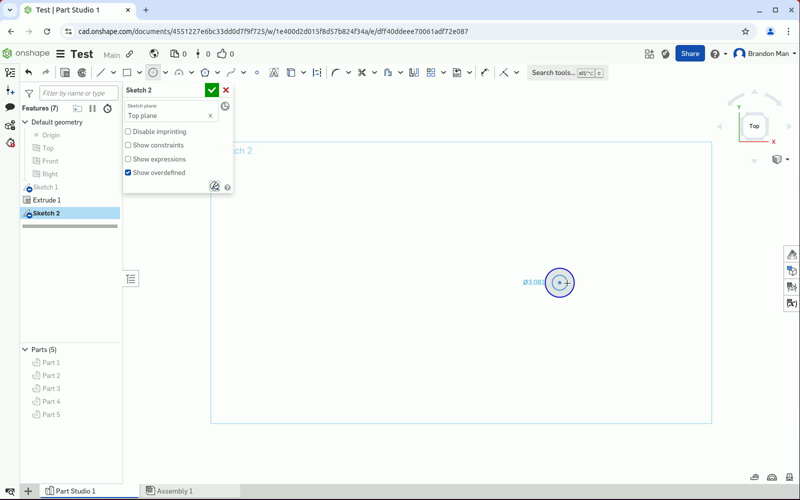
click(567, 282)
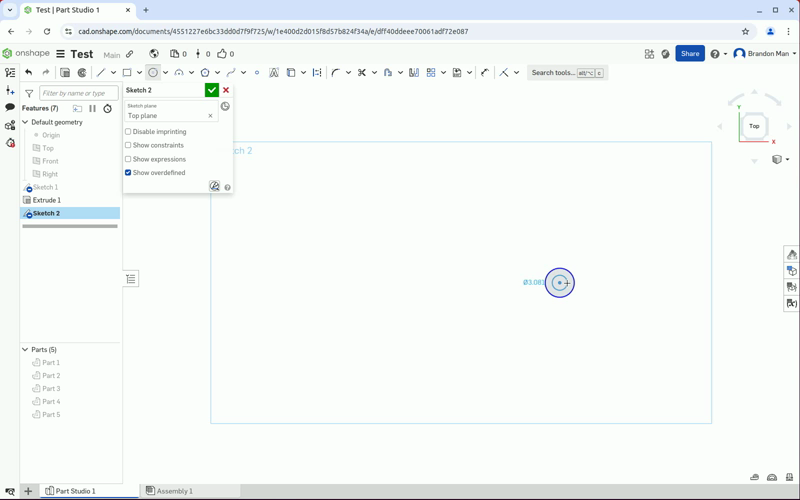
key(esc)
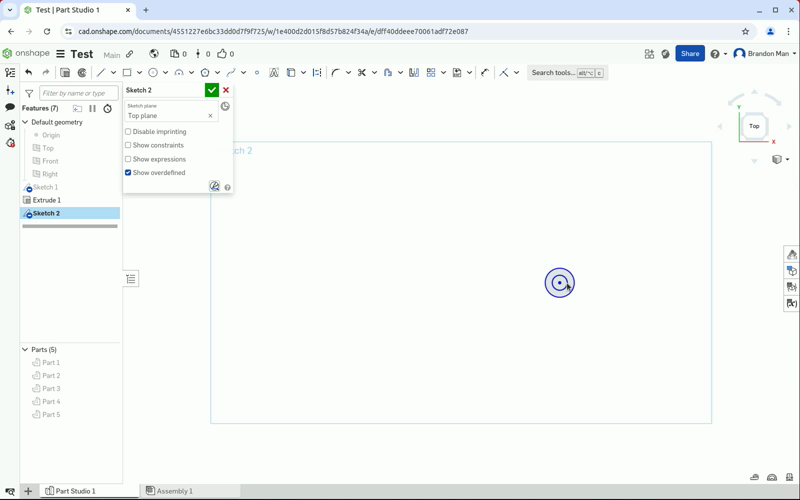
mouse_move(569, 289)
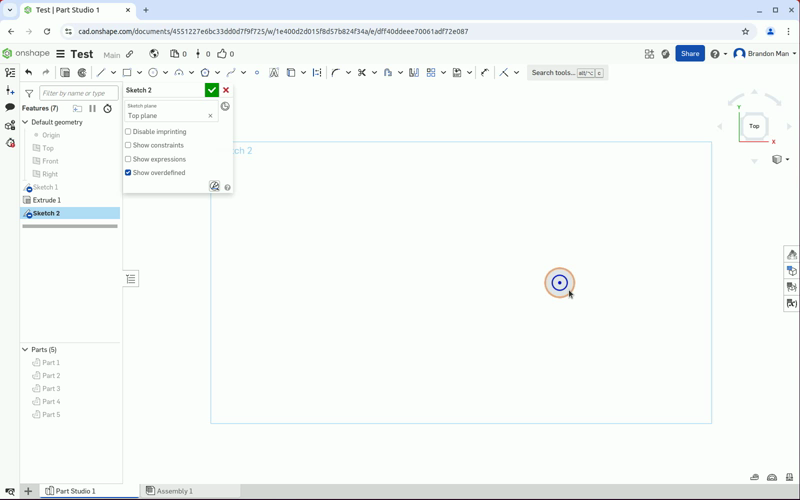
scroll(6)
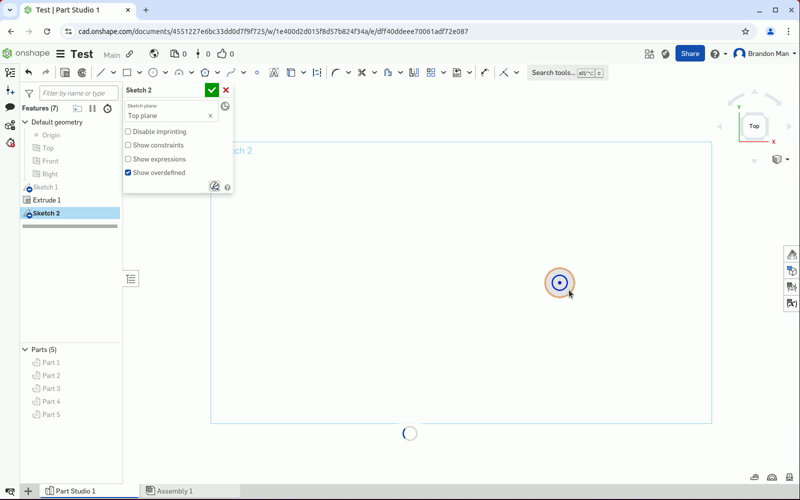
scroll(6)
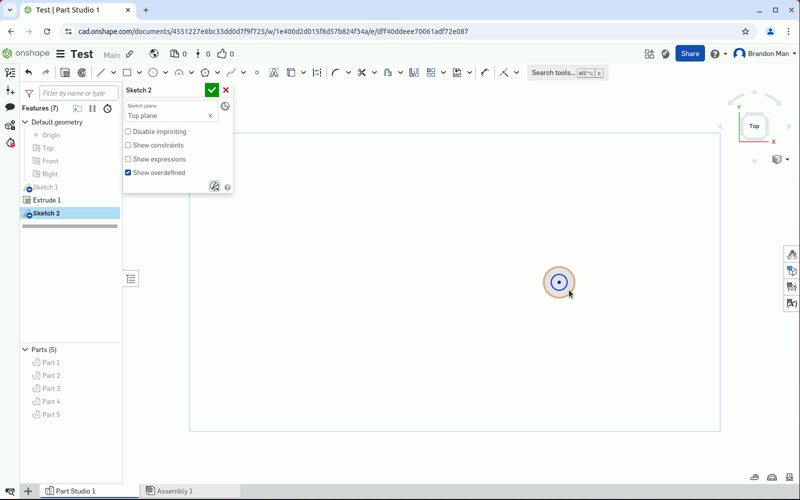
scroll(6)
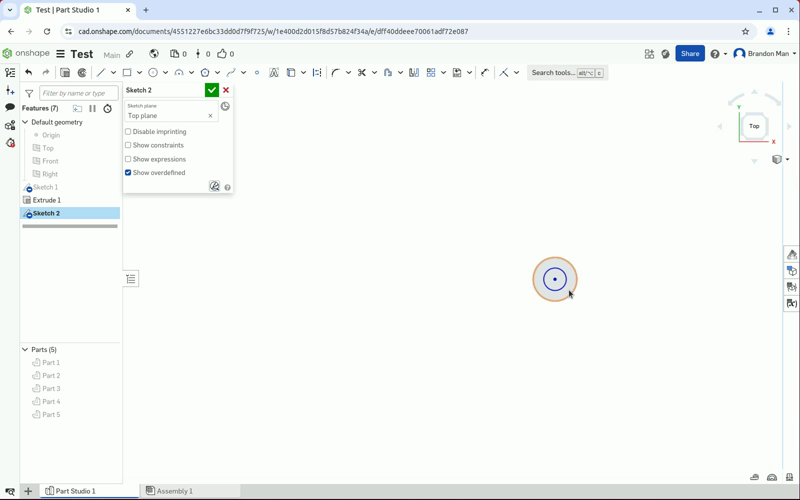
scroll(6)
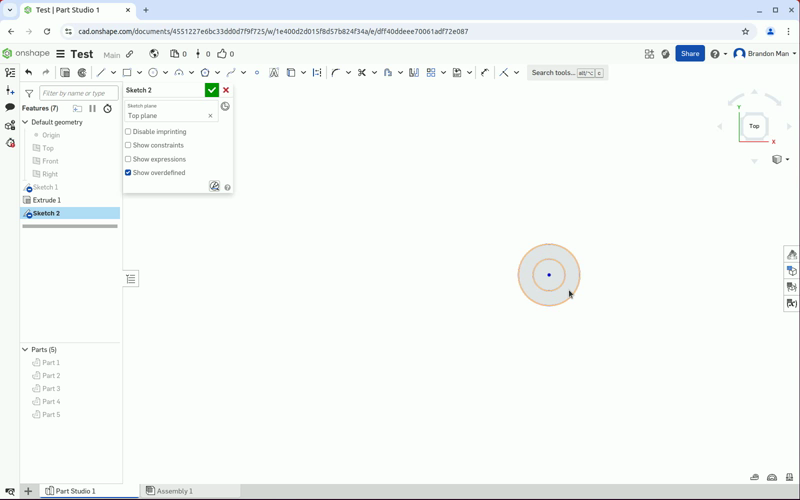
scroll(6)
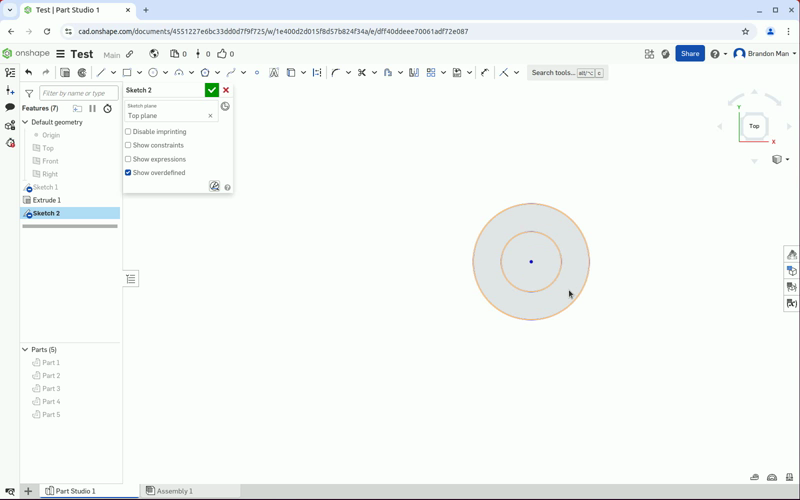
scroll(6)
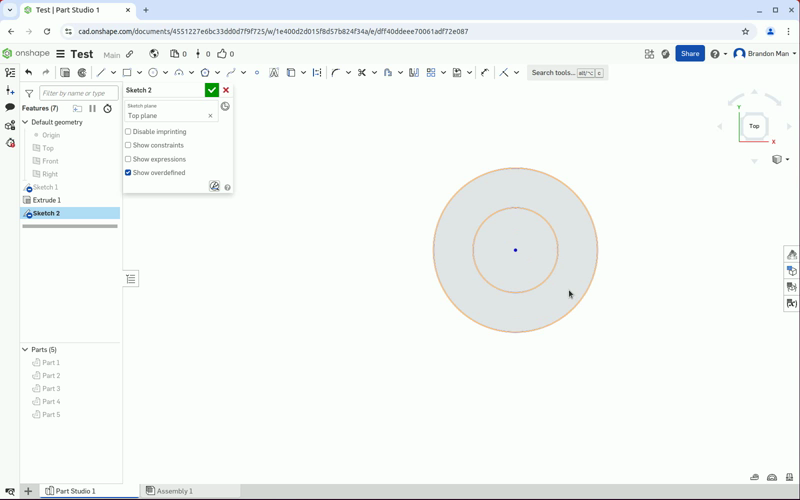
scroll(6)
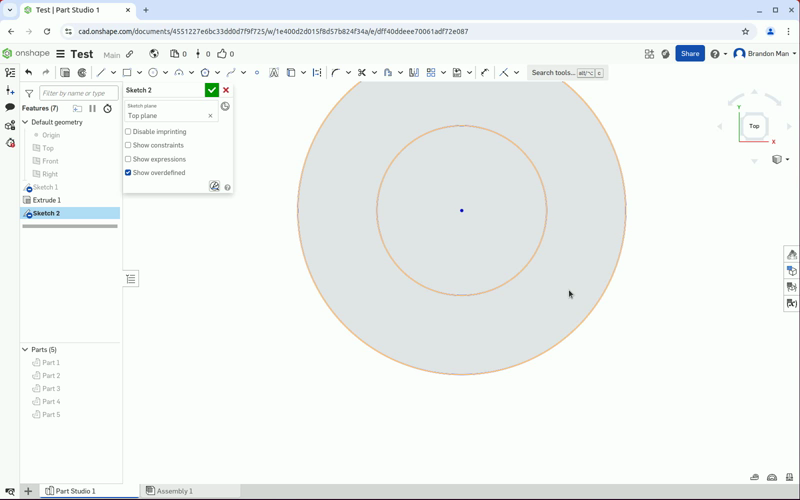
click(569, 289)
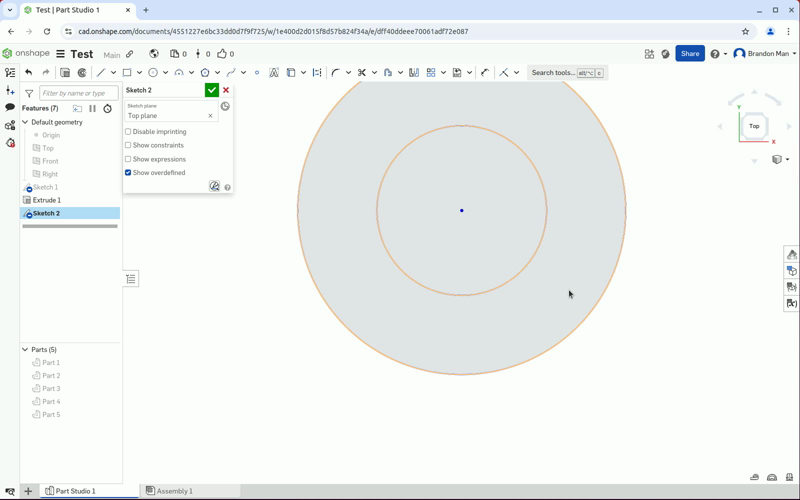
scroll(-6)
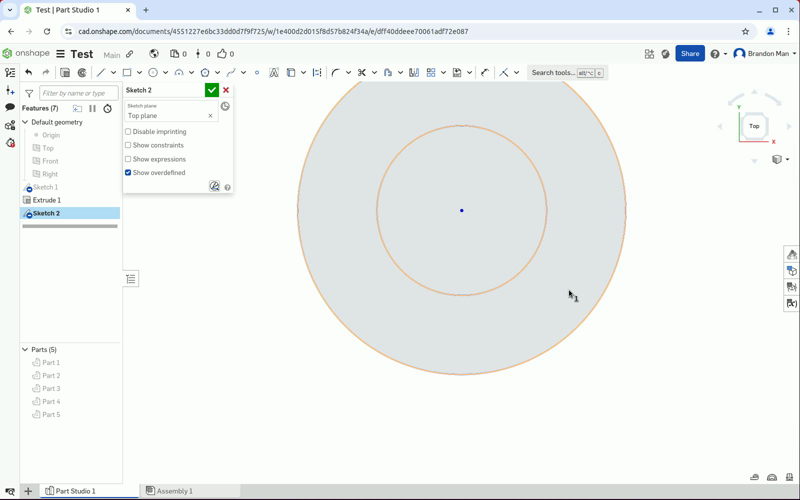
scroll(-6)
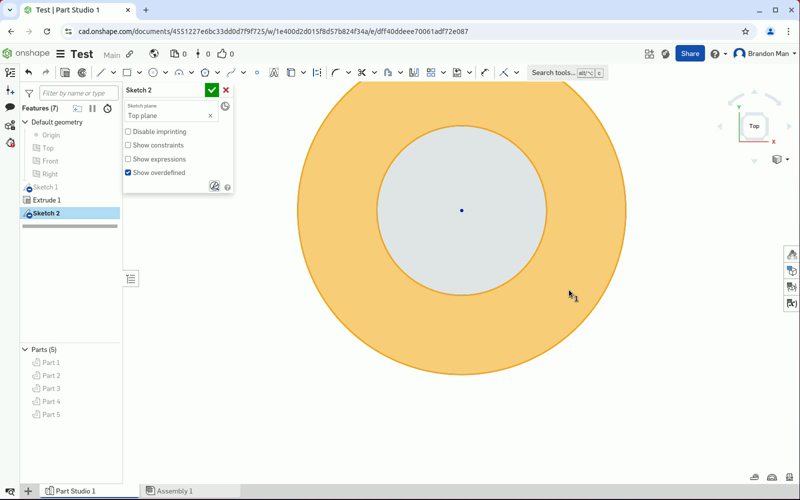
scroll(-6)
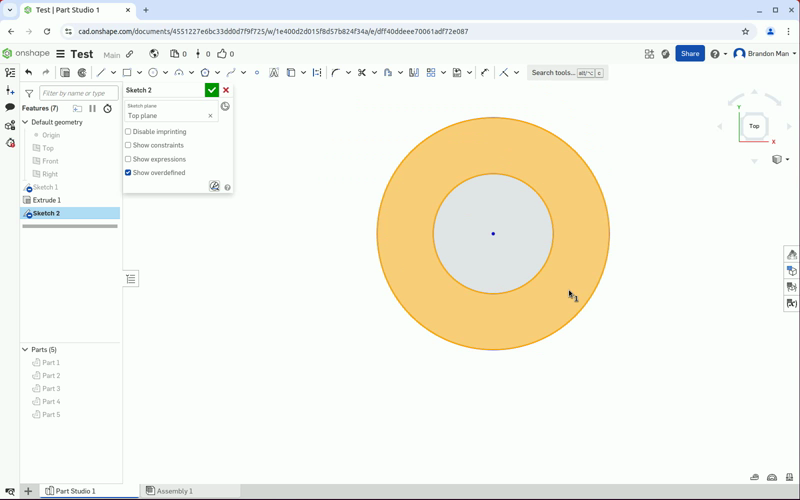
scroll(-6)
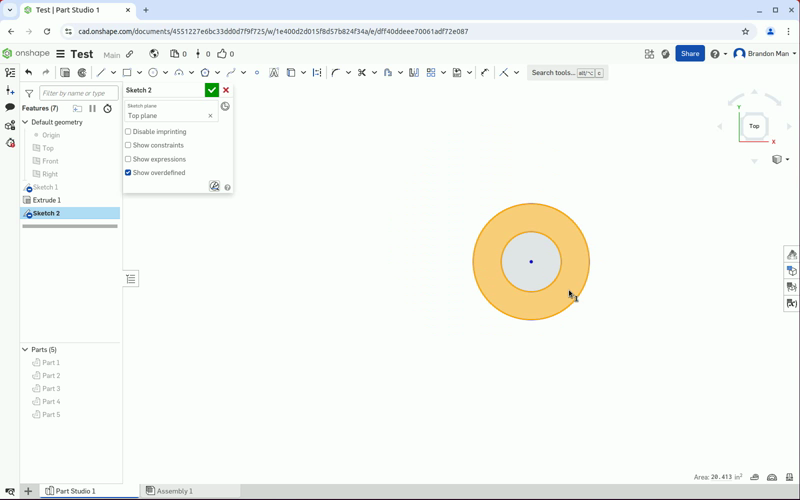
scroll(-6)
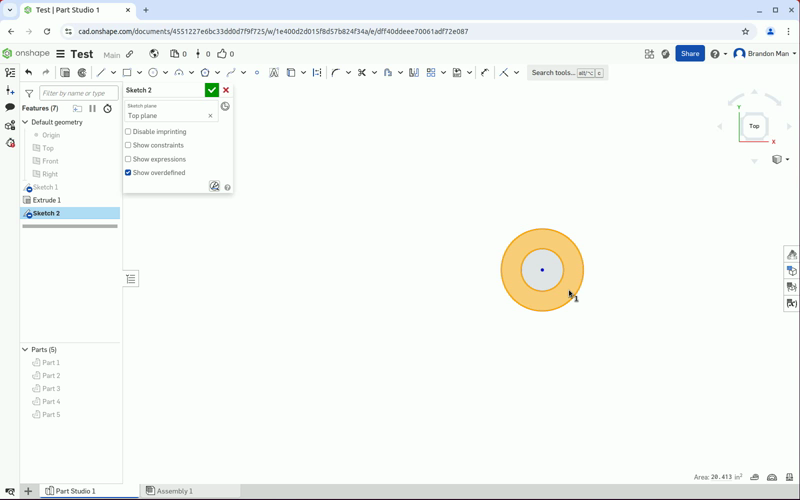
scroll(-6)
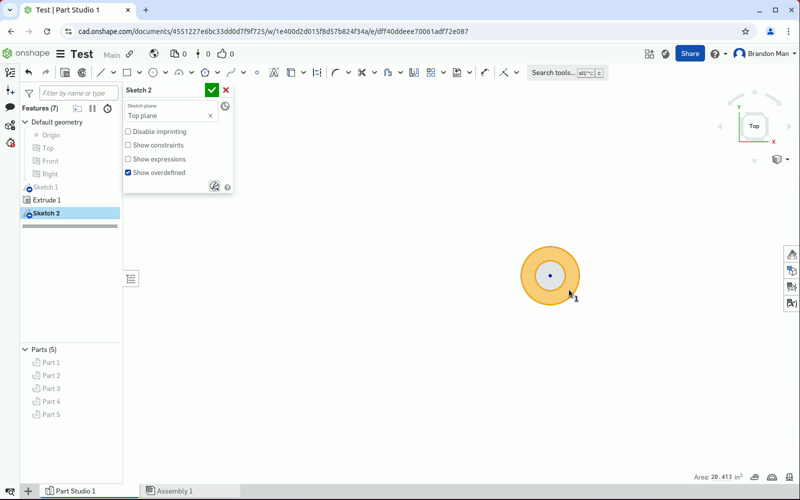
scroll(-6)
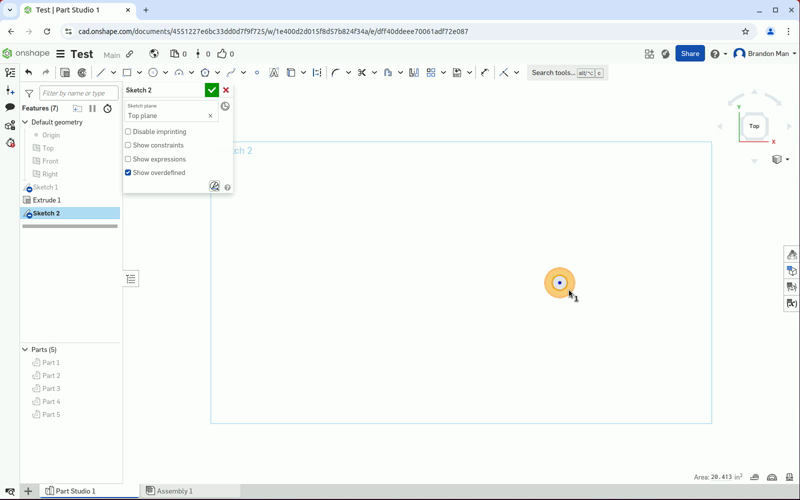
mouse_move(73, 352)
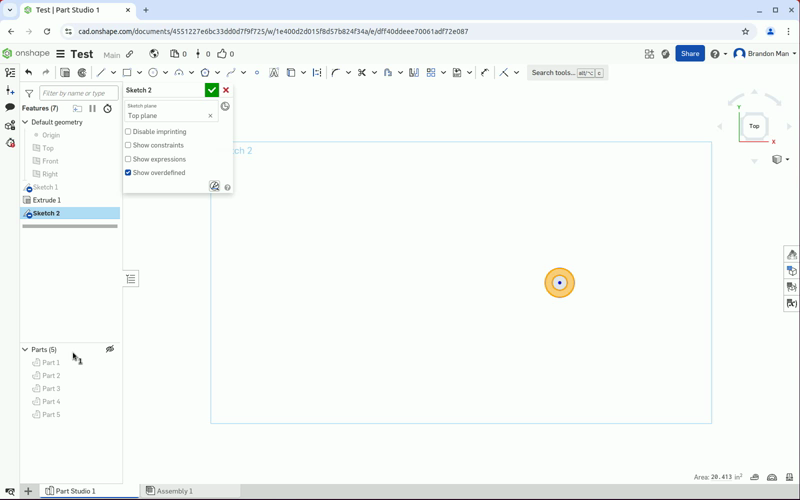
key(shift+y)
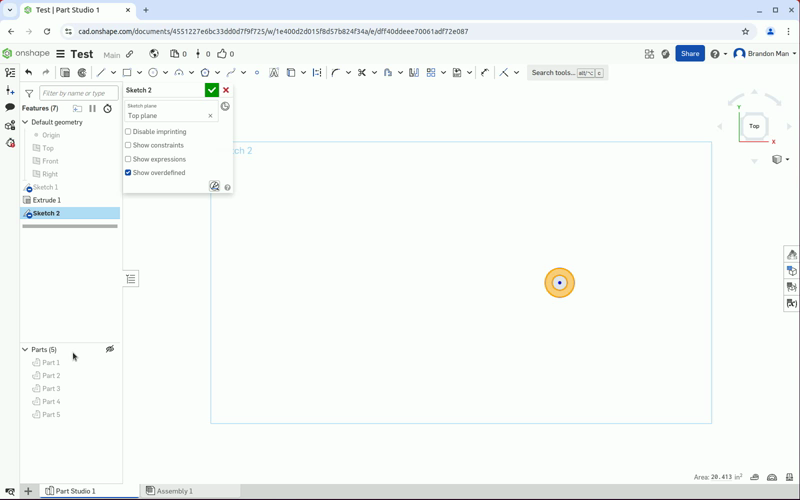
key(shift+e)
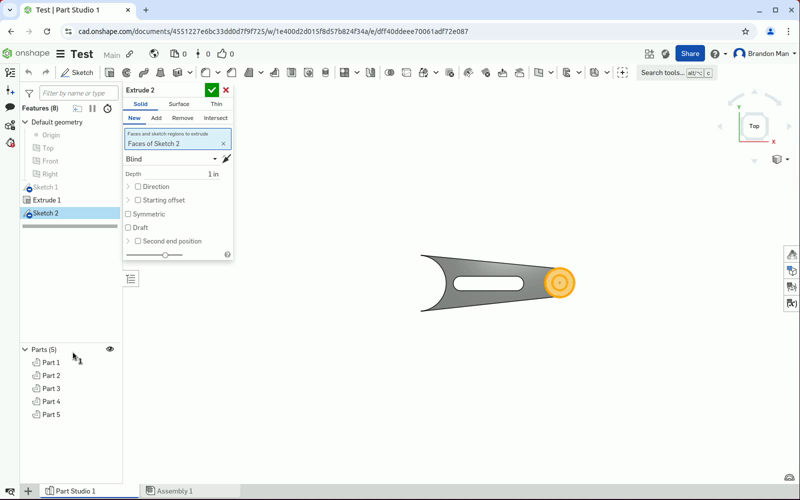
mouse_move(143, 106)
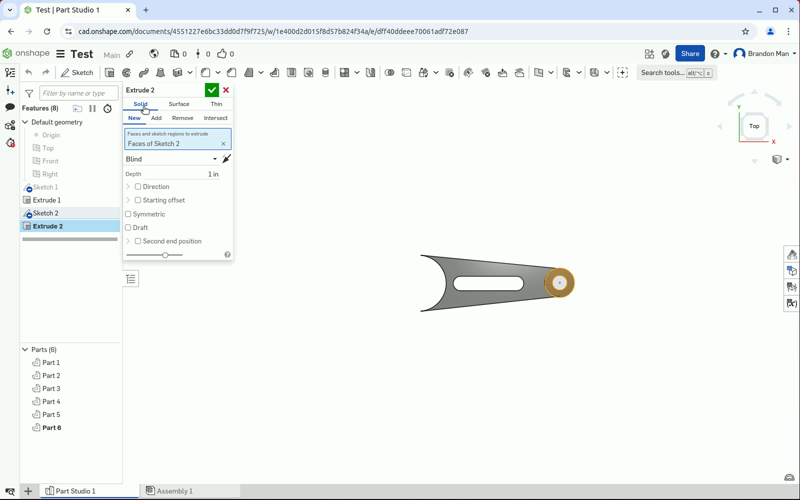
click(143, 106)
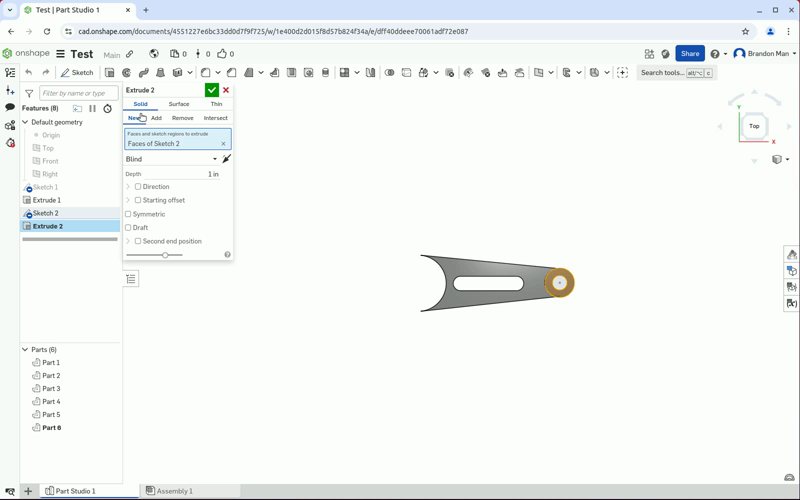
mouse_move(137, 120)
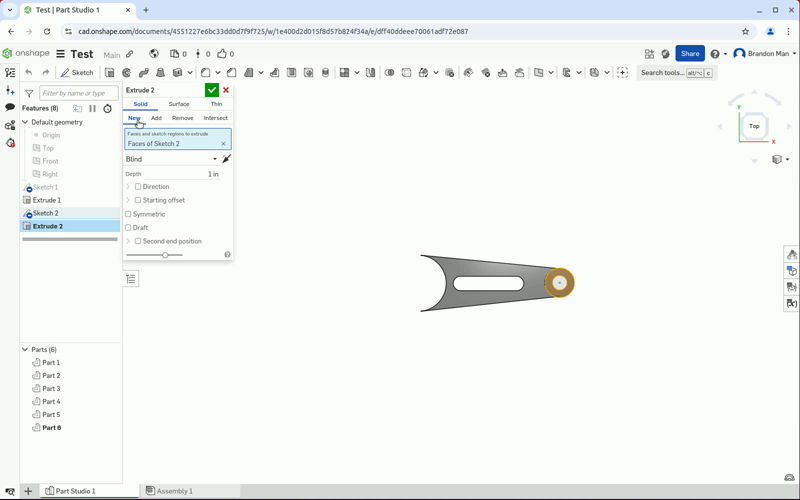
click(137, 120)
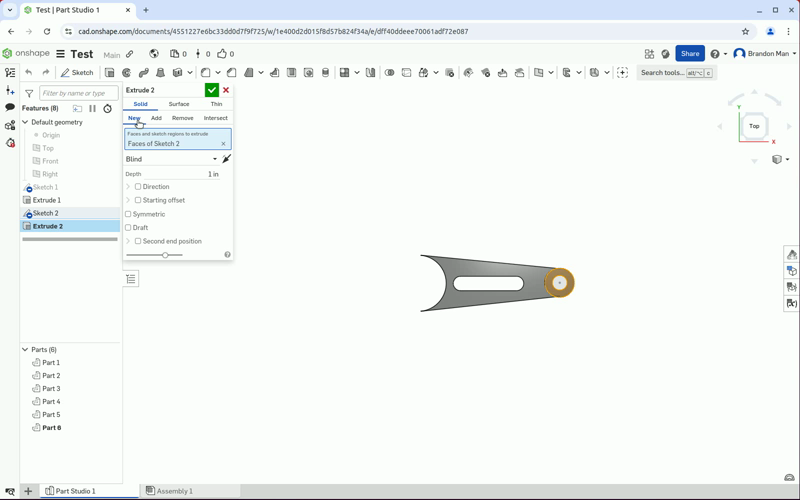
key(tab, 4)
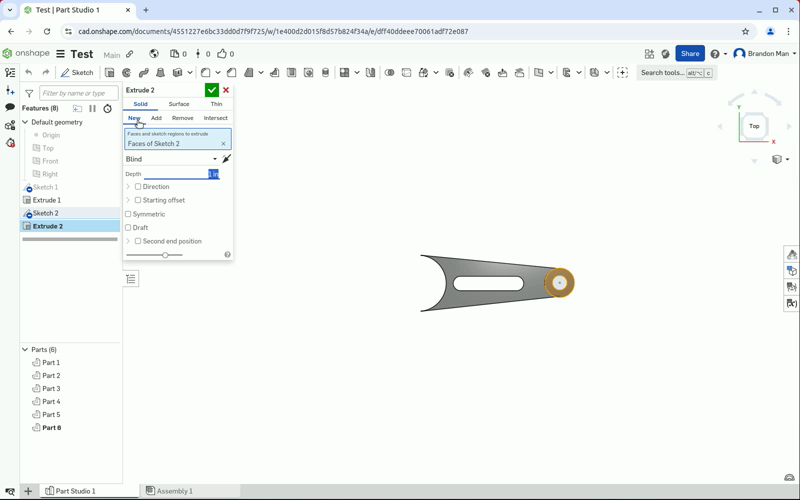
text(7.221)
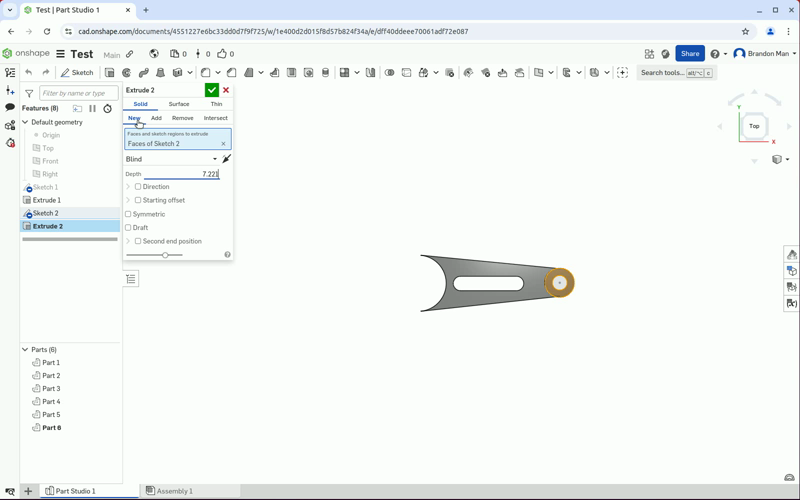
key(enter)
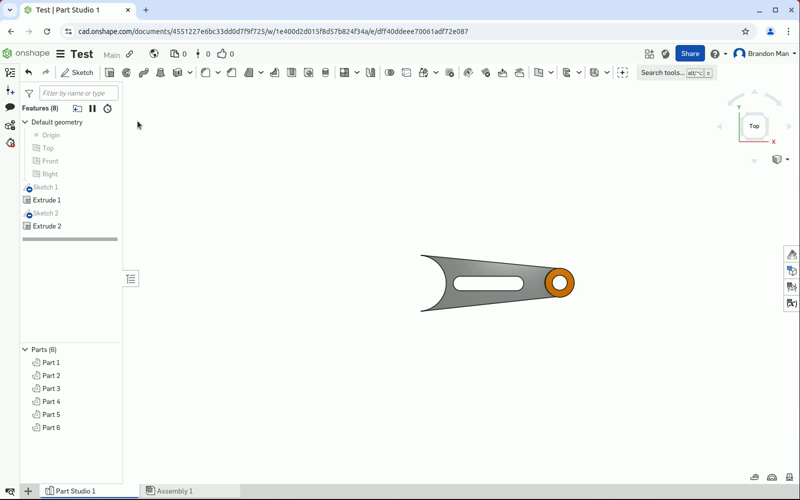
key(shift+h)
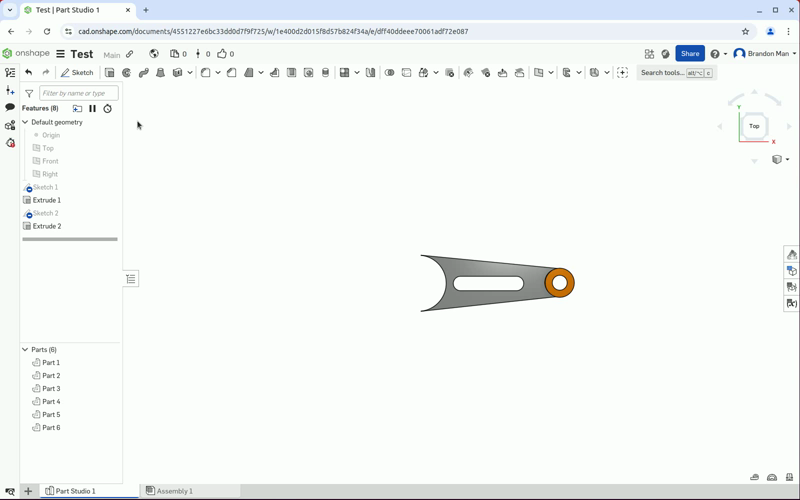
key(shift+h)
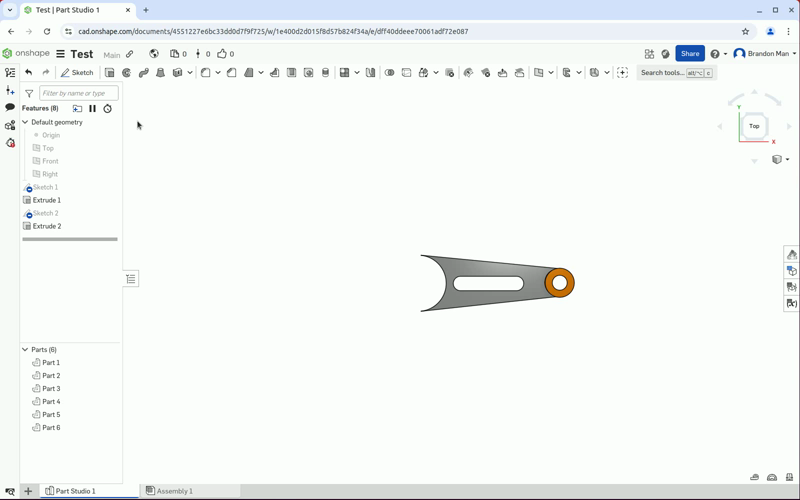
mouse_move(73, 189)
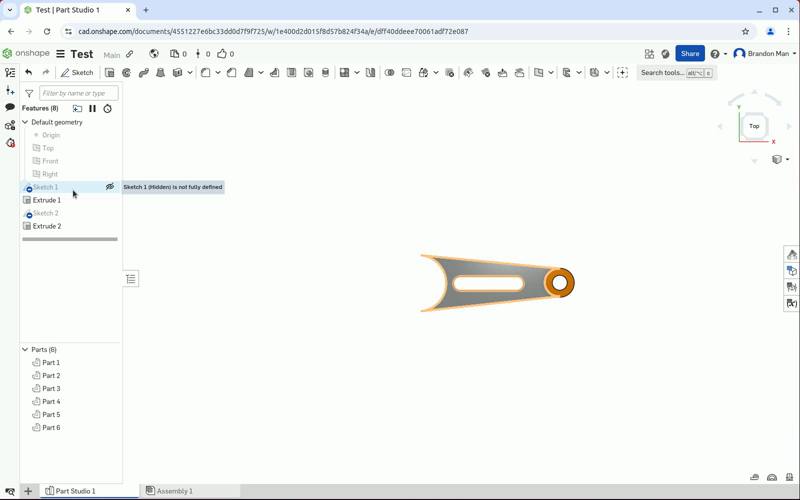
click(73, 189)
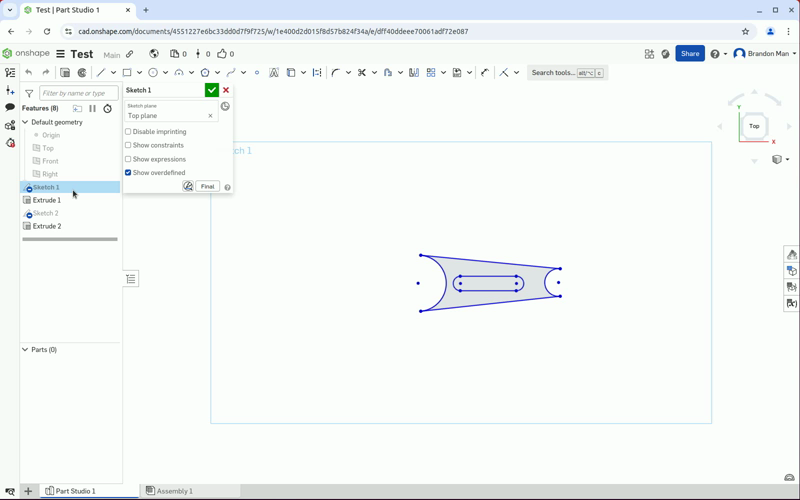
mouse_move(229, 92)
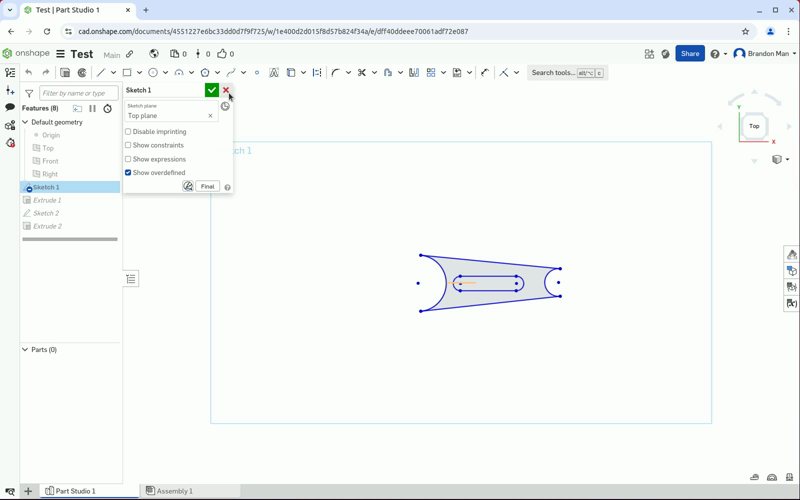
click(229, 92)
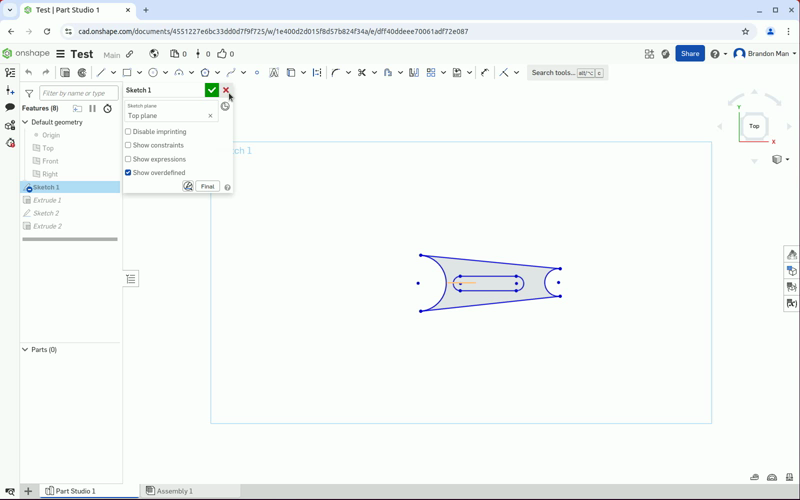
key(shift+s)
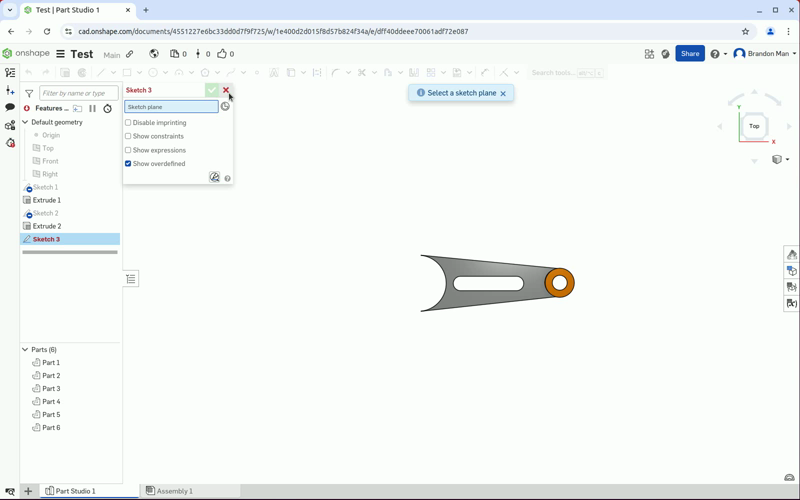
mouse_move(73, 150)
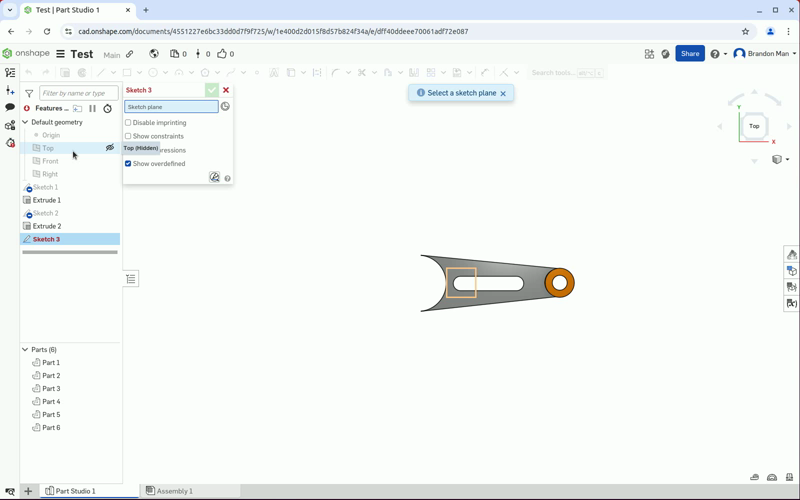
click(73, 150)
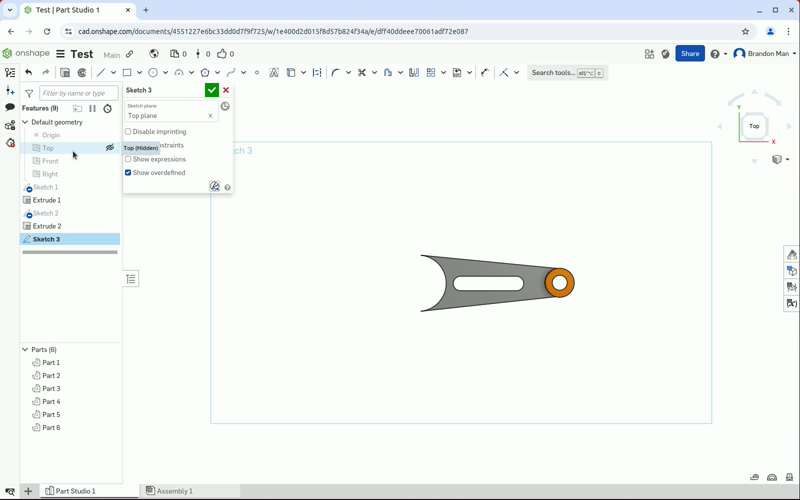
mouse_move(73, 352)
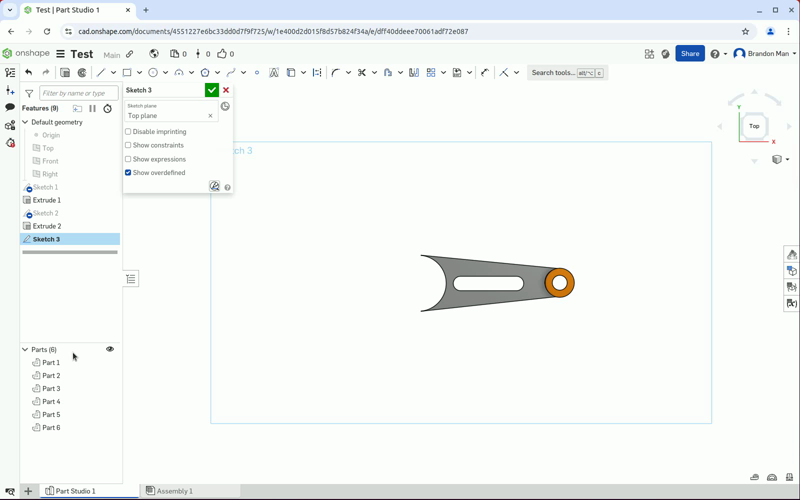
key(y)
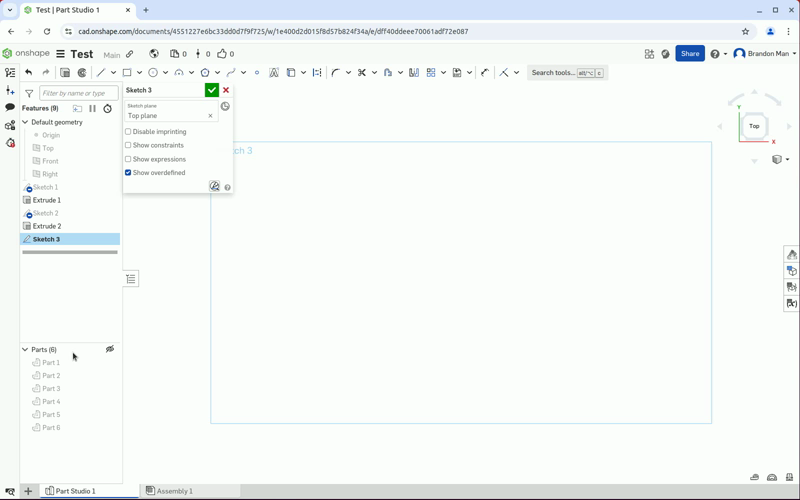
key(c)
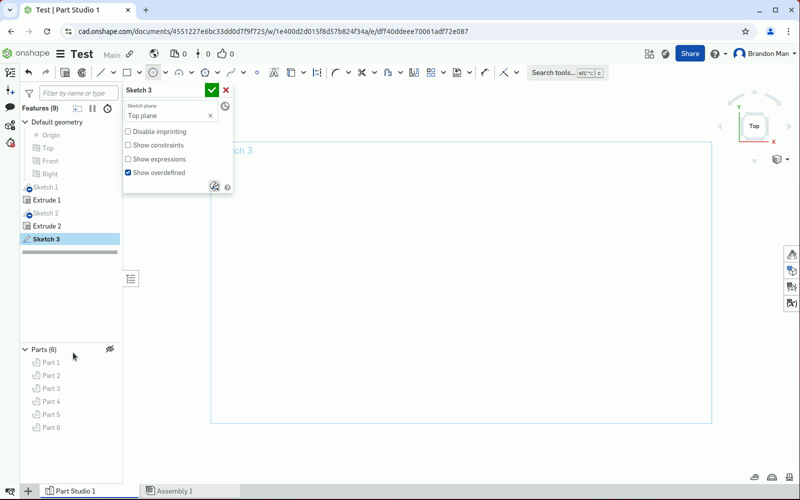
key_down(shift)
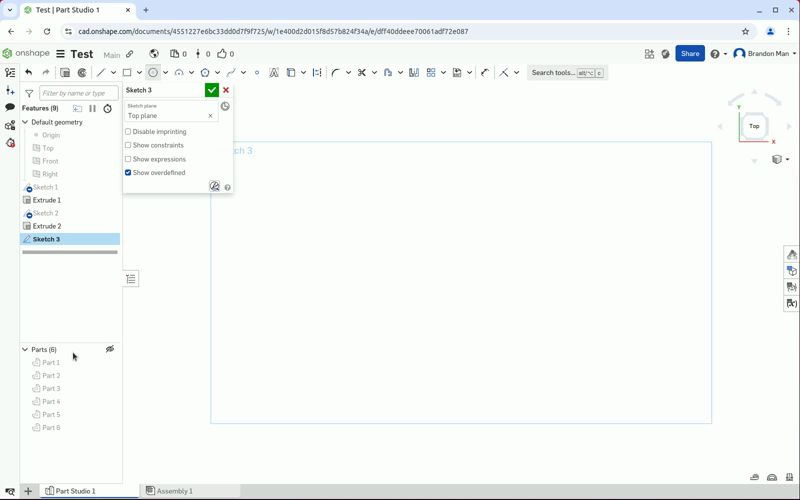
mouse_move(419, 282)
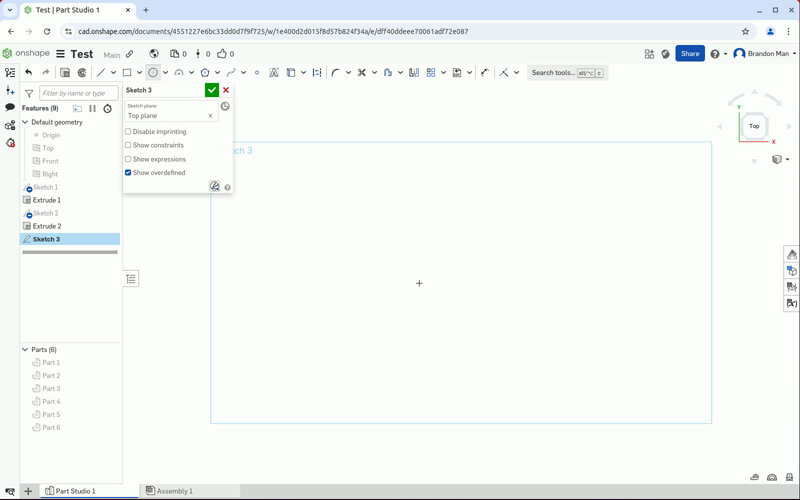
click(419, 282)
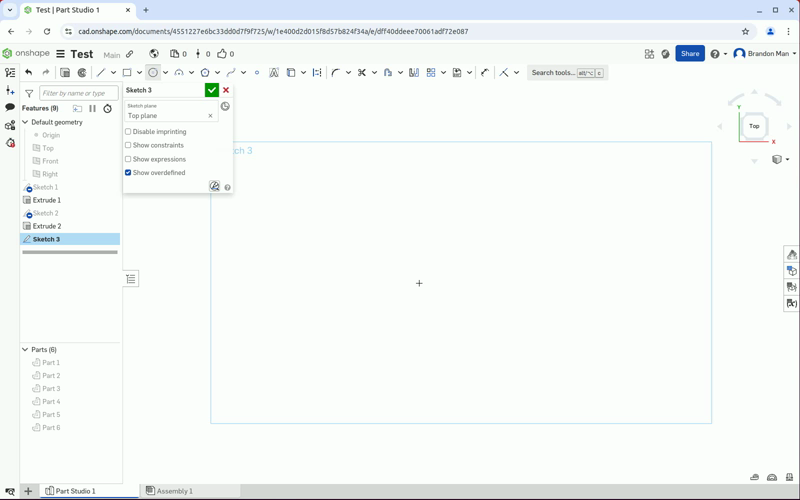
key_up(shift)
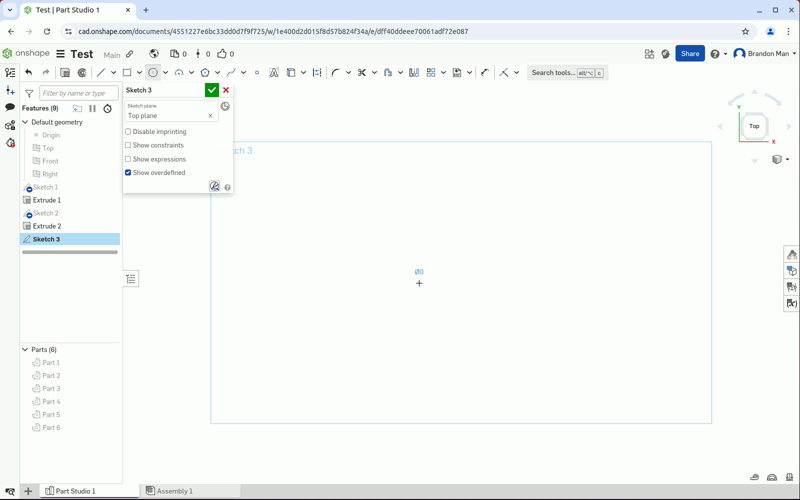
mouse_move(447, 282)
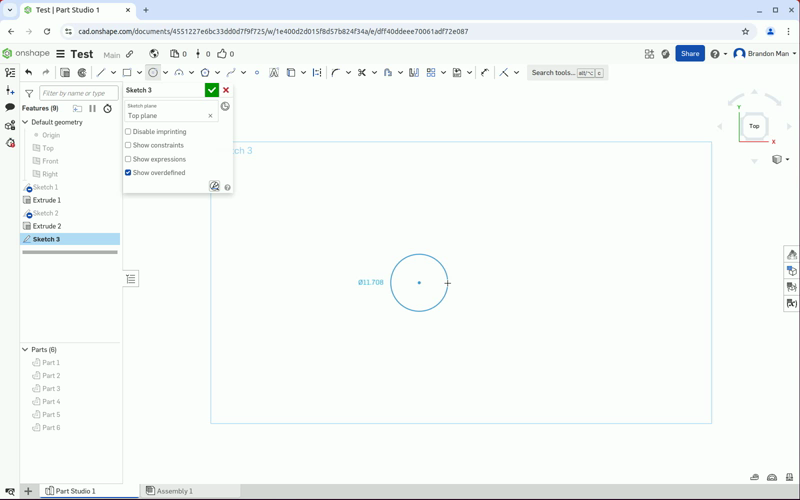
click(447, 282)
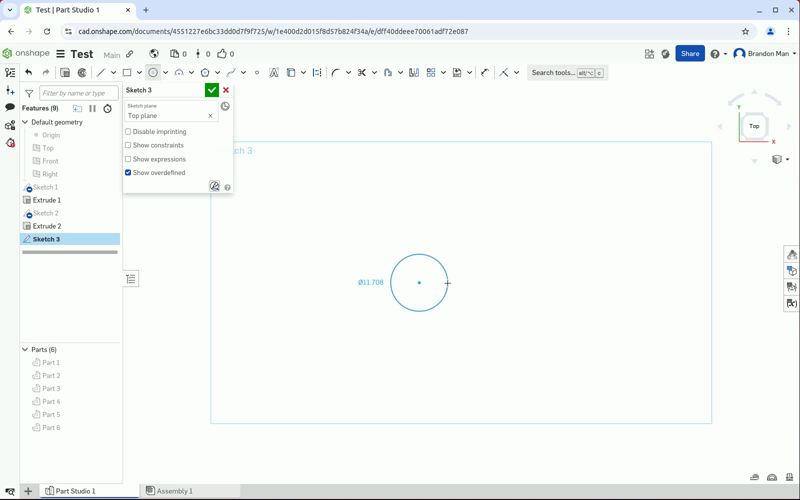
key(esc)
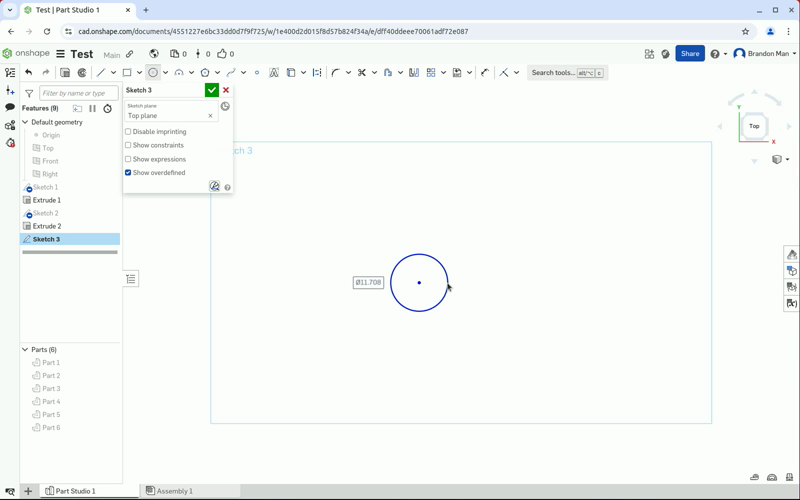
key(c)
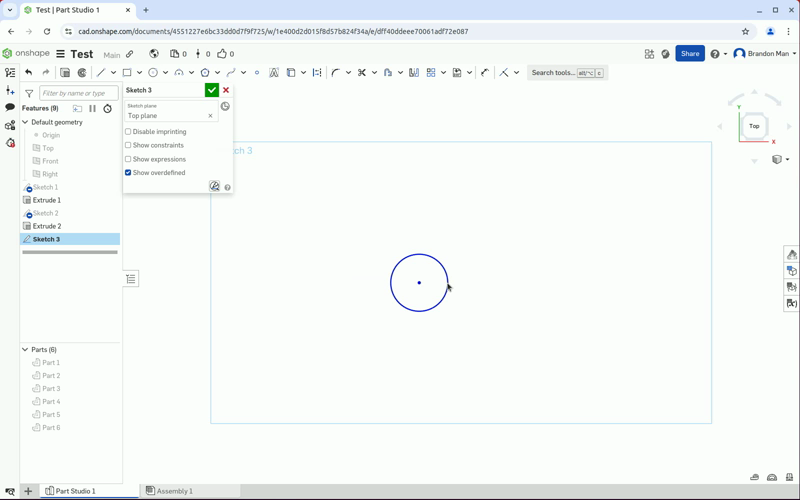
key_down(shift)
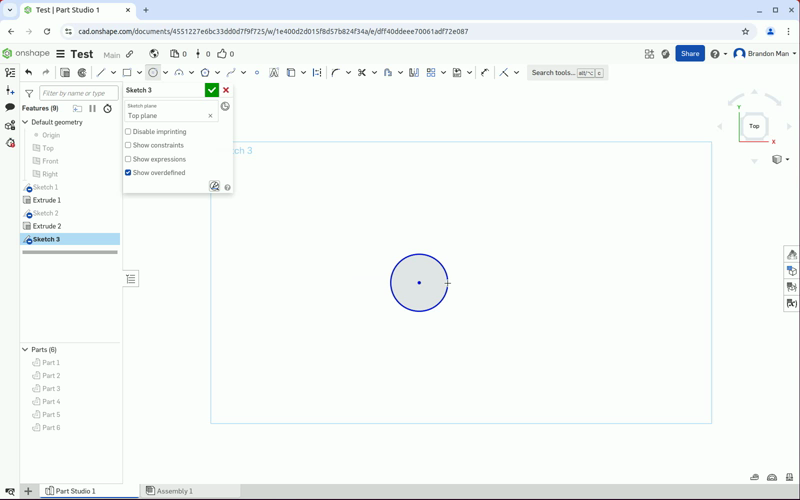
mouse_move(419, 282)
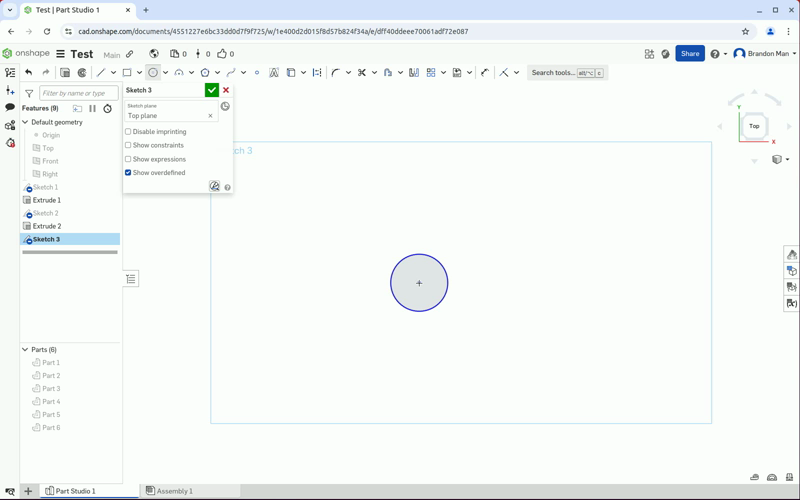
click(419, 282)
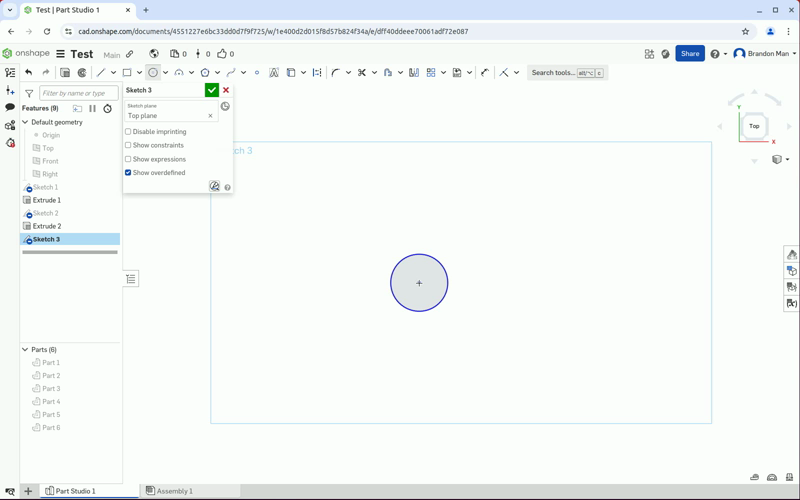
key_up(shift)
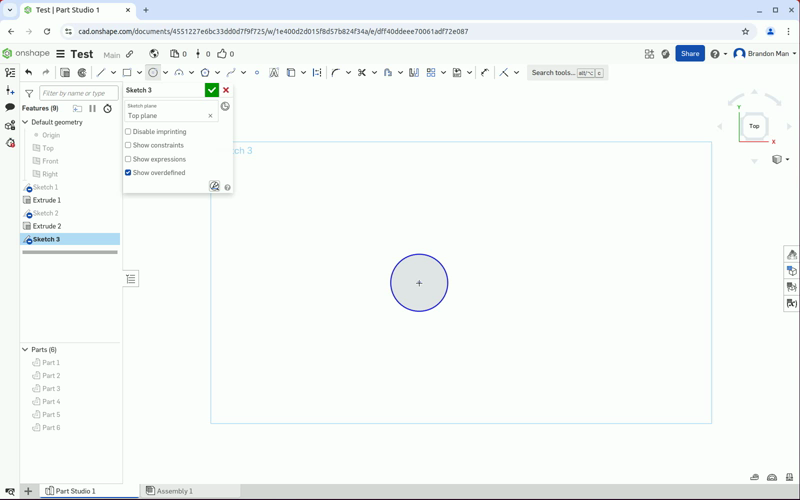
mouse_move(440, 282)
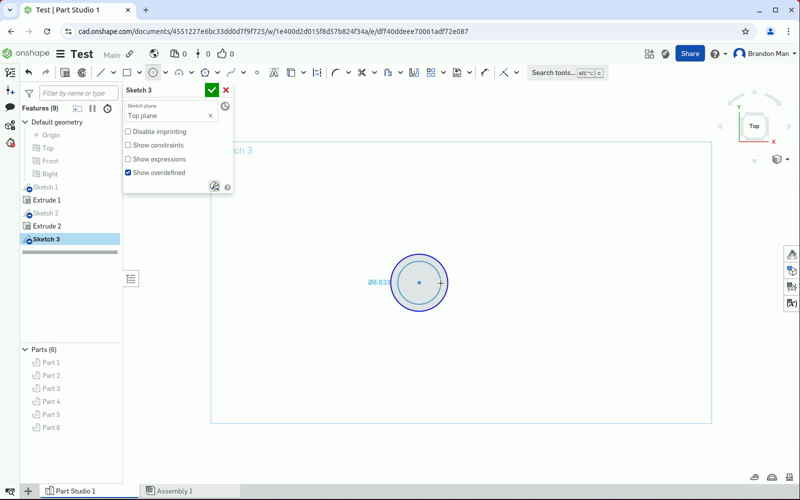
click(440, 282)
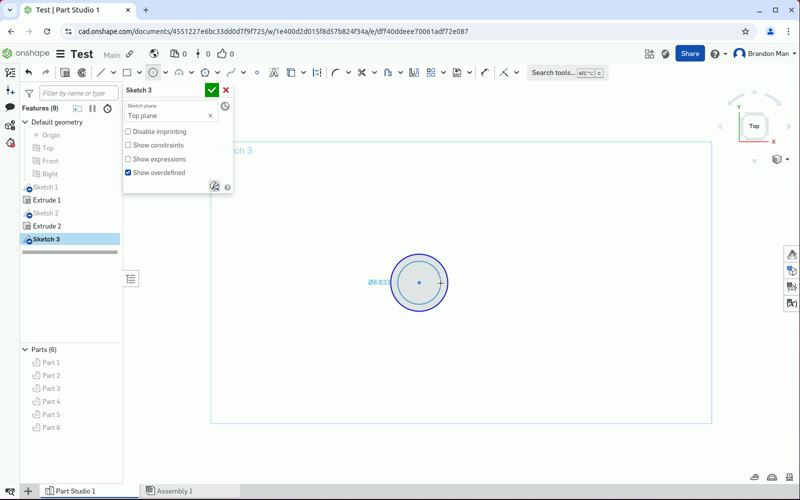
key(esc)
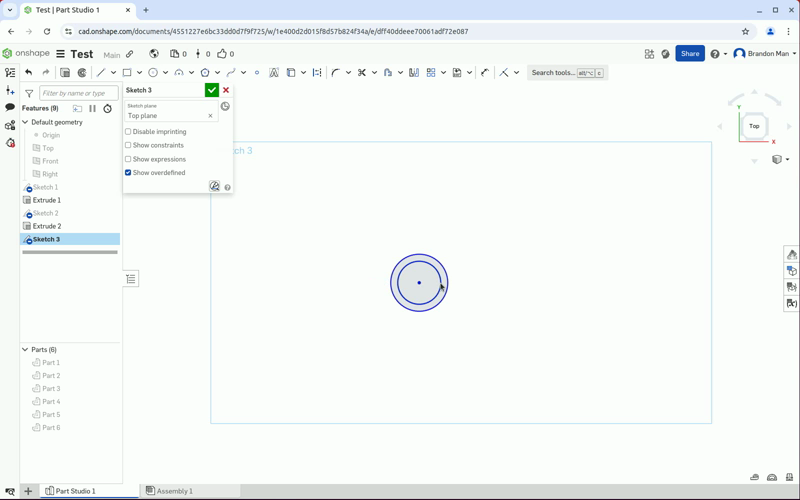
mouse_move(441, 298)
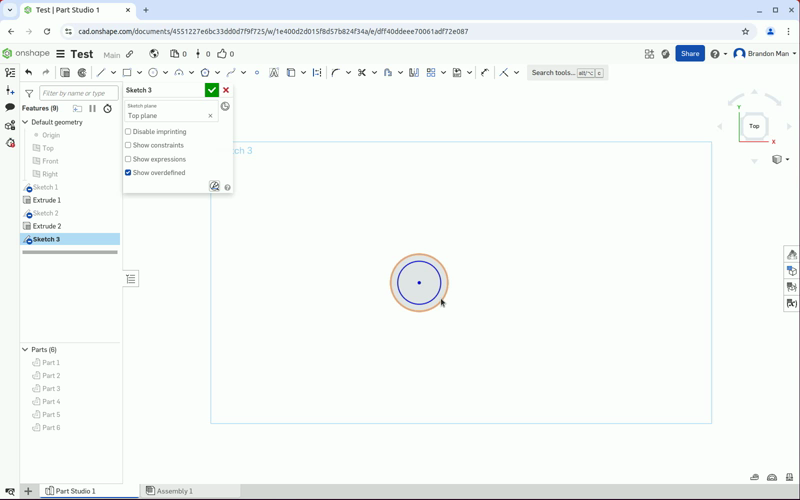
scroll(6)
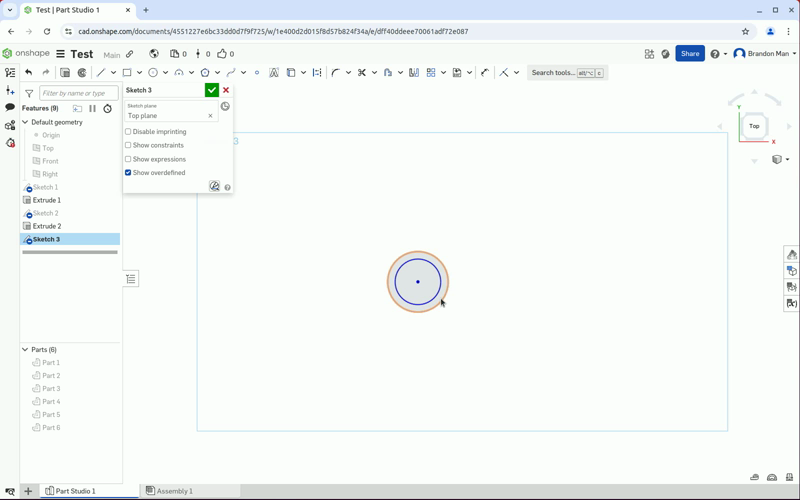
scroll(6)
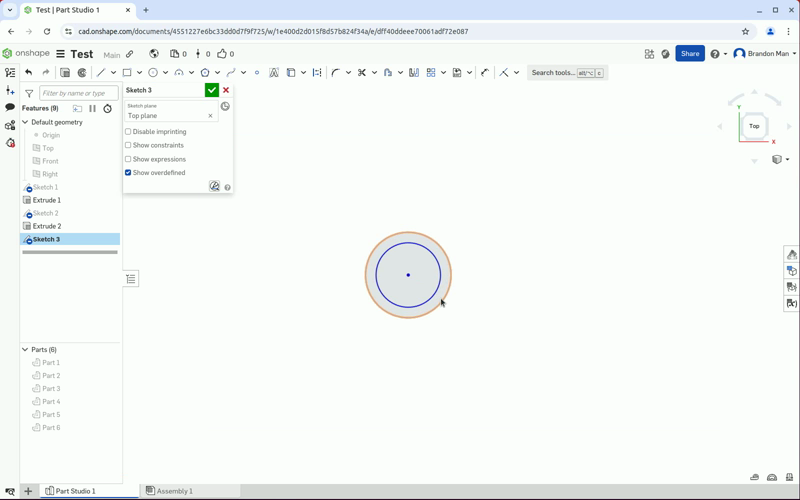
scroll(6)
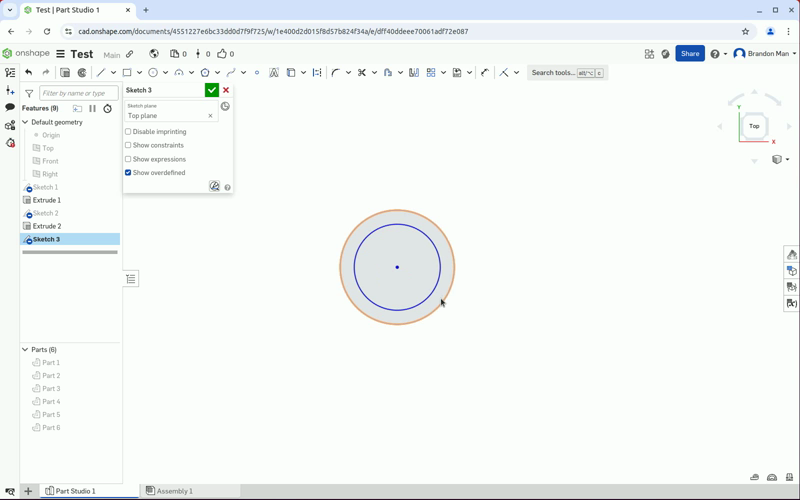
scroll(6)
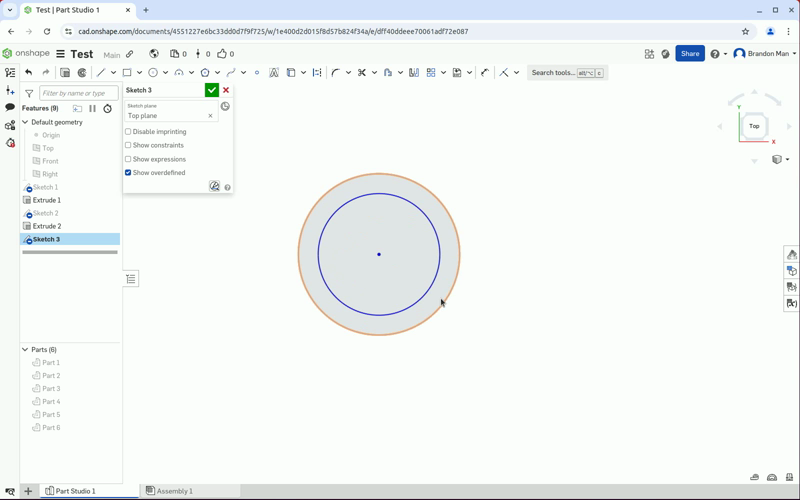
scroll(6)
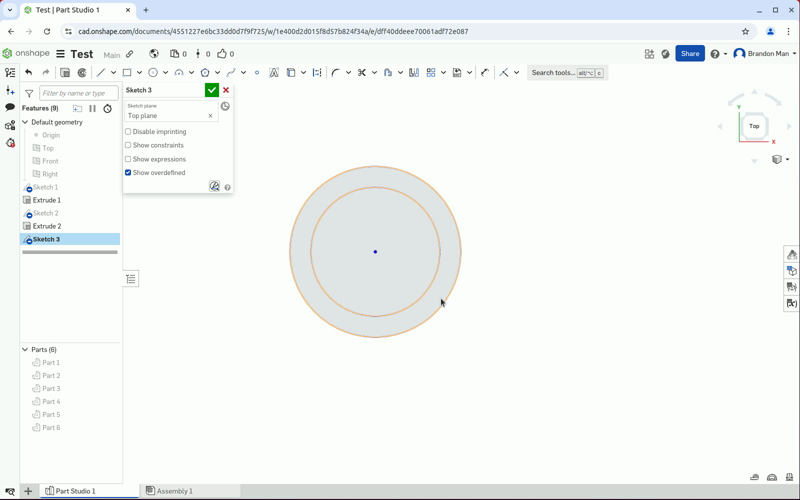
scroll(6)
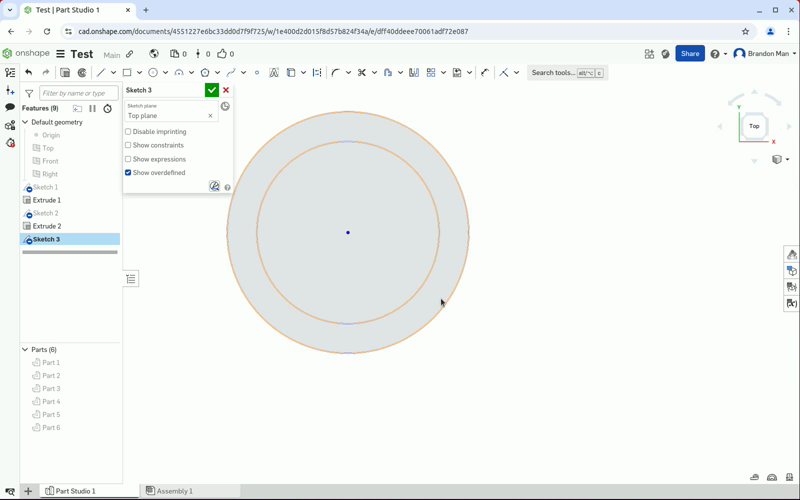
scroll(6)
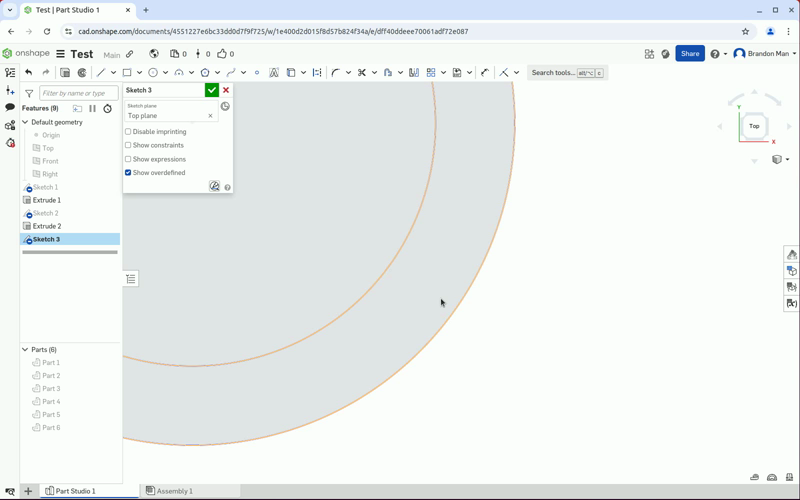
click(441, 298)
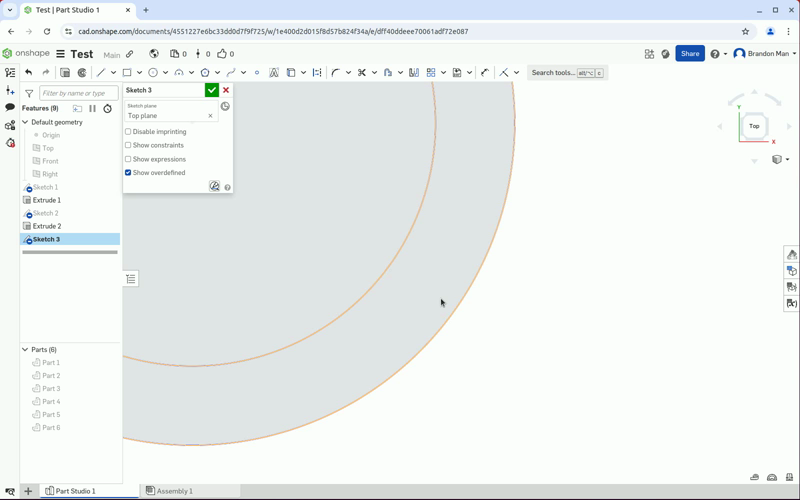
scroll(-6)
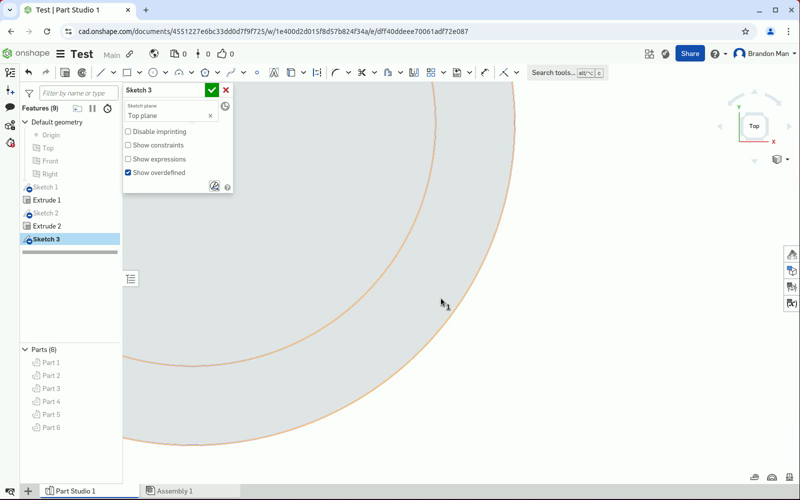
scroll(-6)
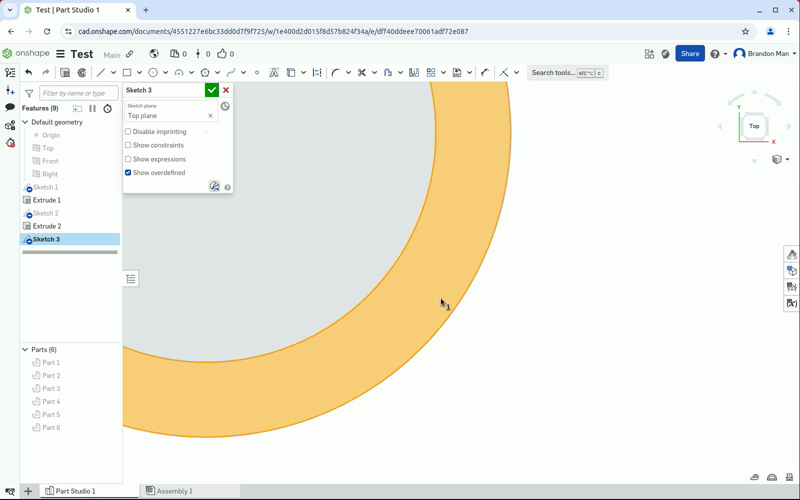
scroll(-6)
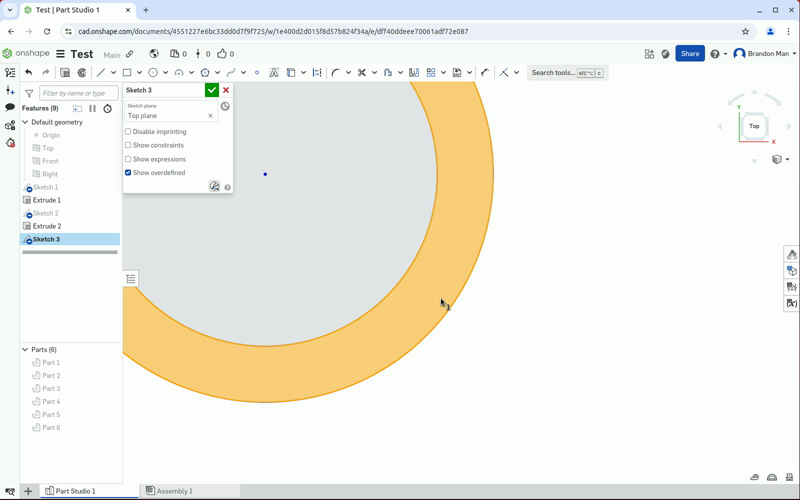
scroll(-6)
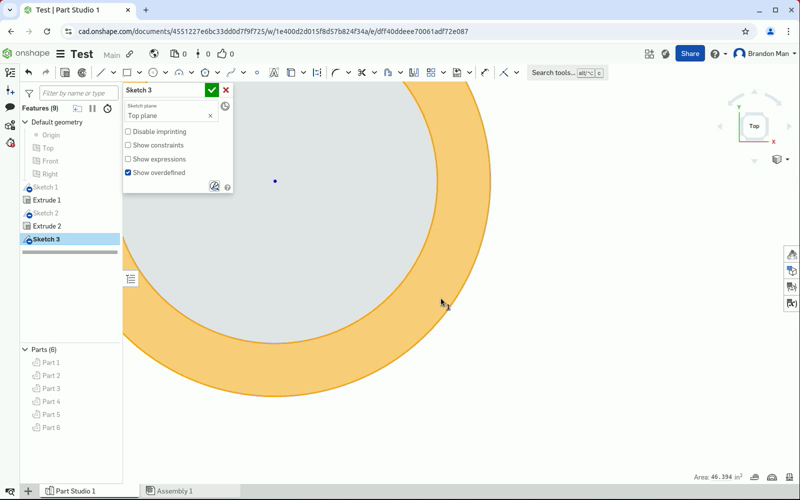
scroll(-6)
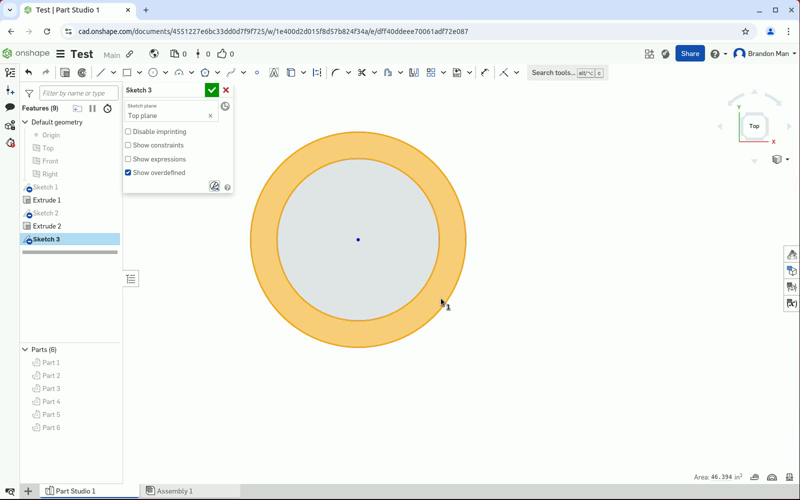
scroll(-6)
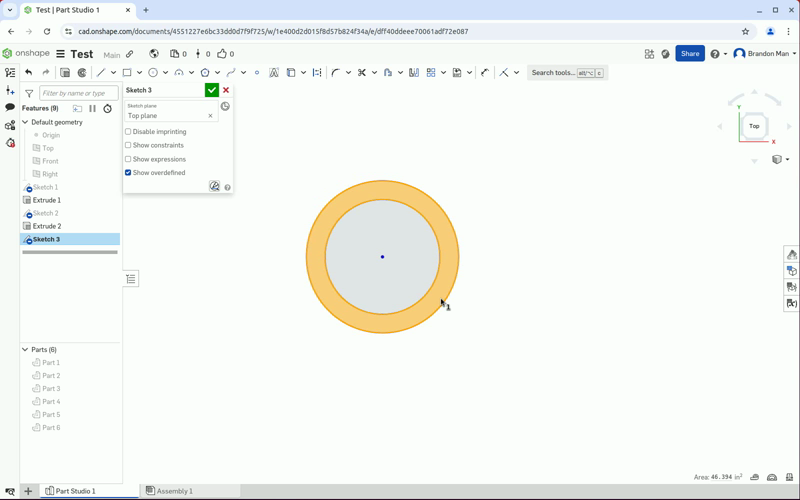
scroll(-6)
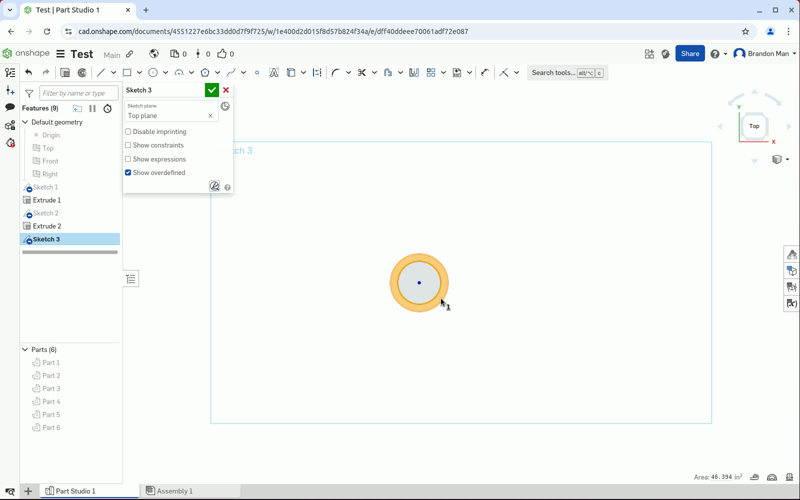
mouse_move(73, 352)
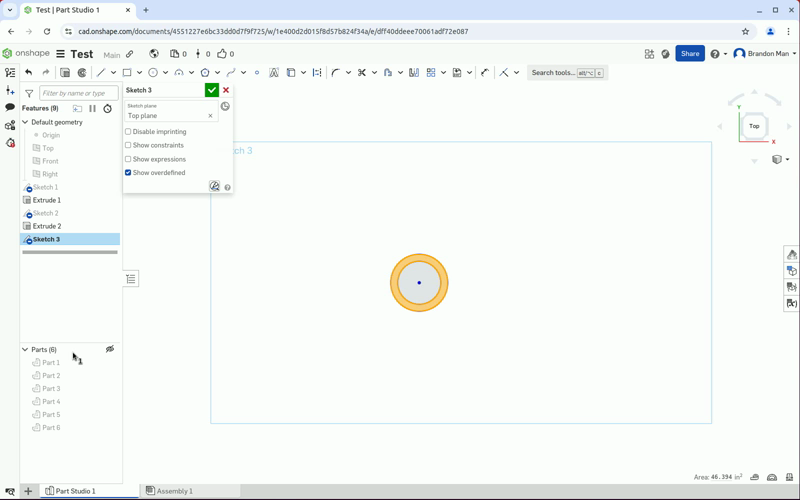
key(shift+y)
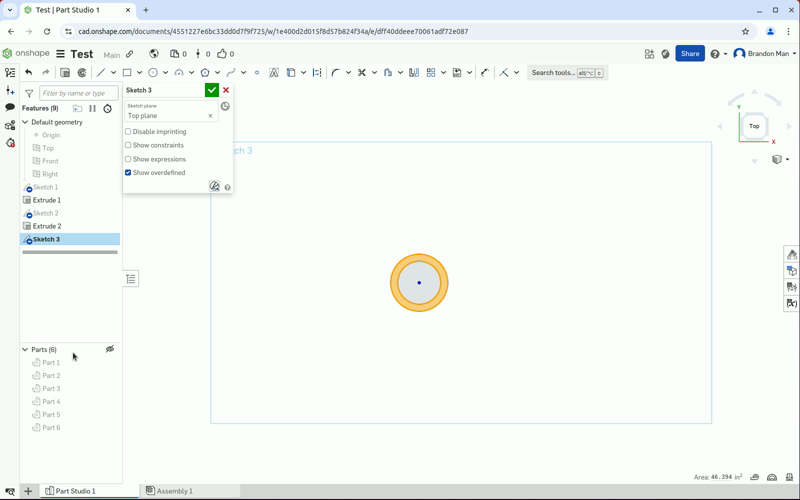
key(shift+e)
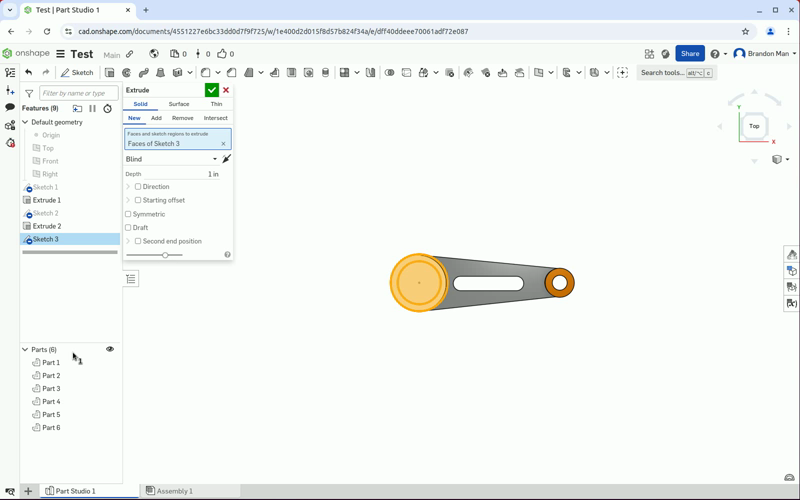
mouse_move(143, 106)
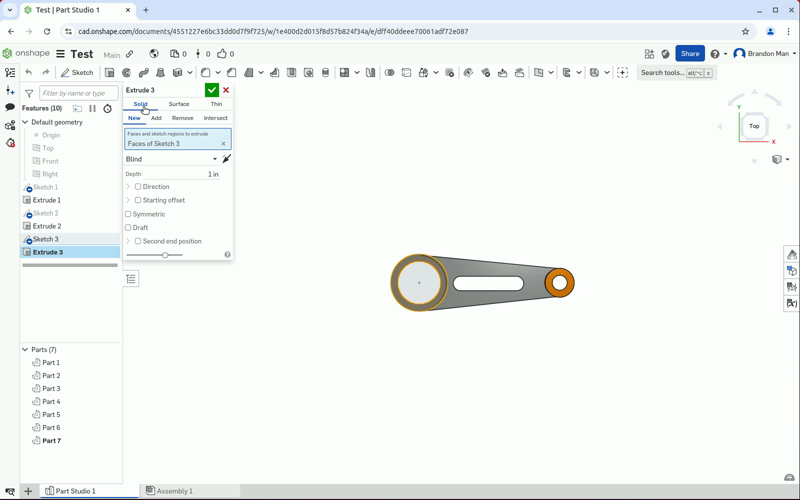
click(143, 106)
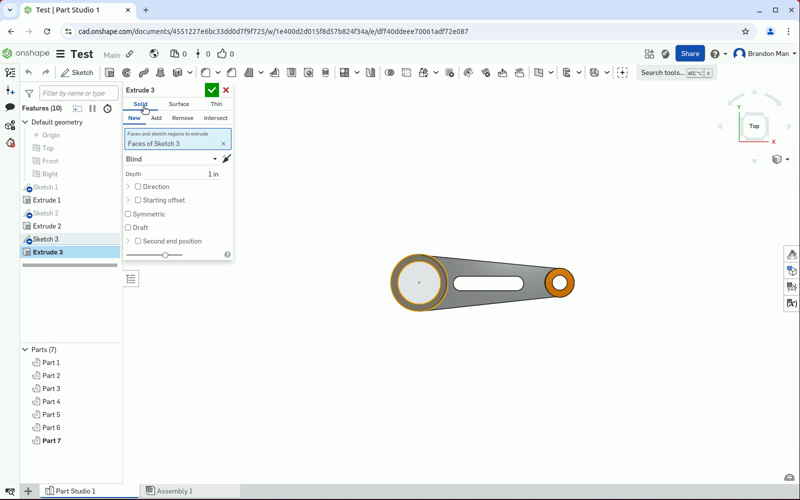
mouse_move(137, 120)
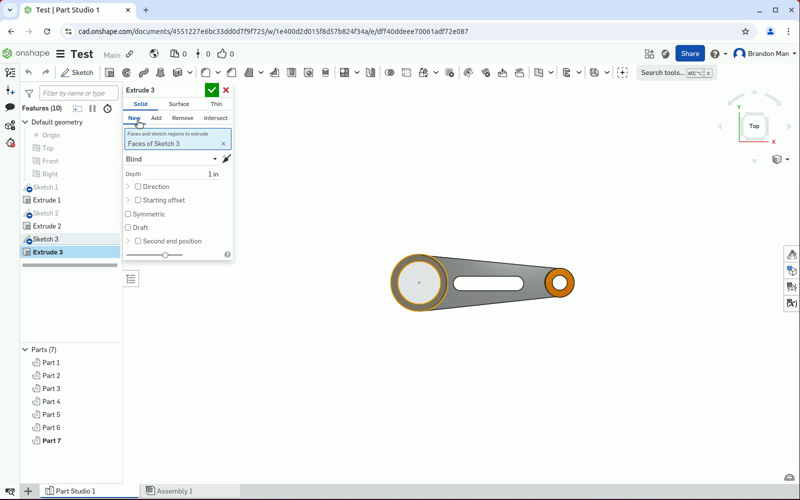
click(137, 120)
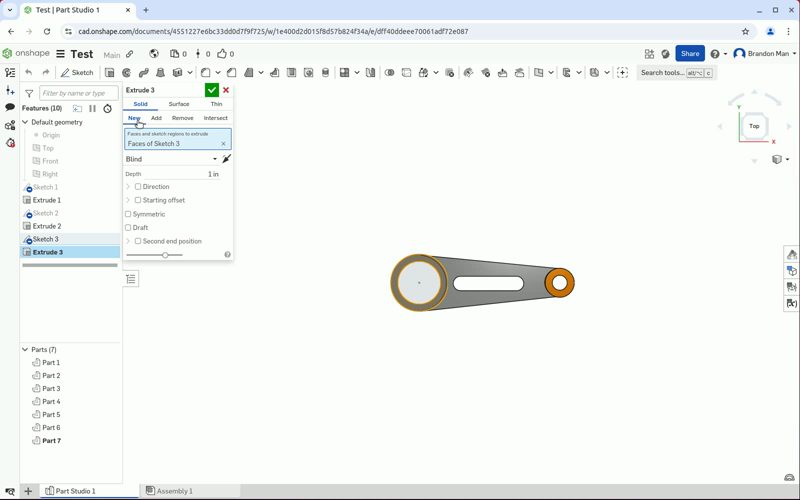
key(tab, 4)
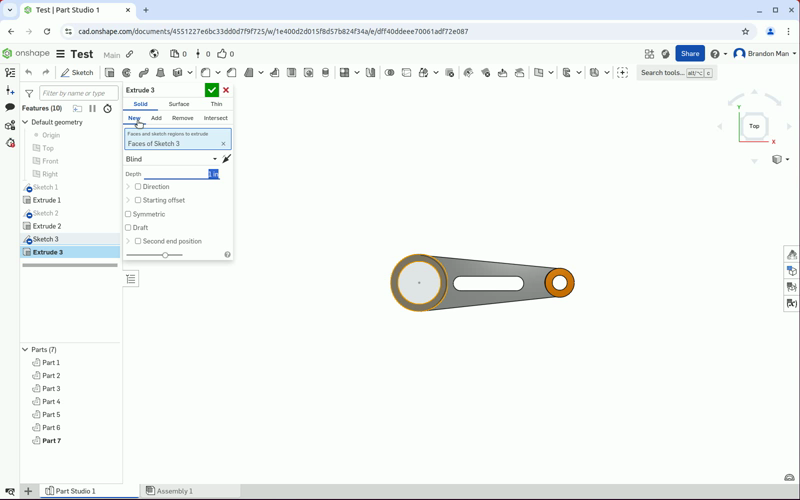
text(8.666)
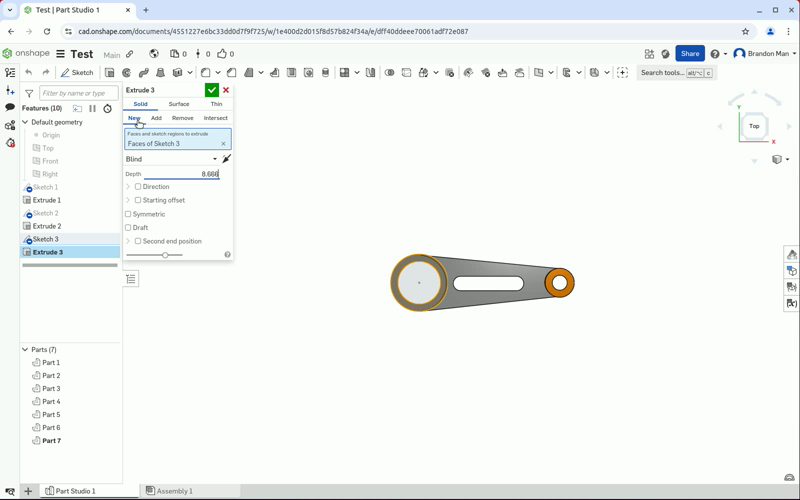
key(enter)
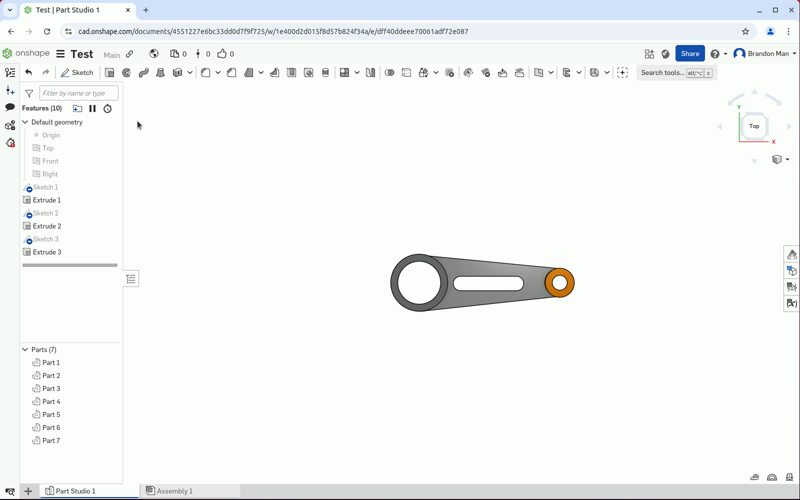
key(shift+h)
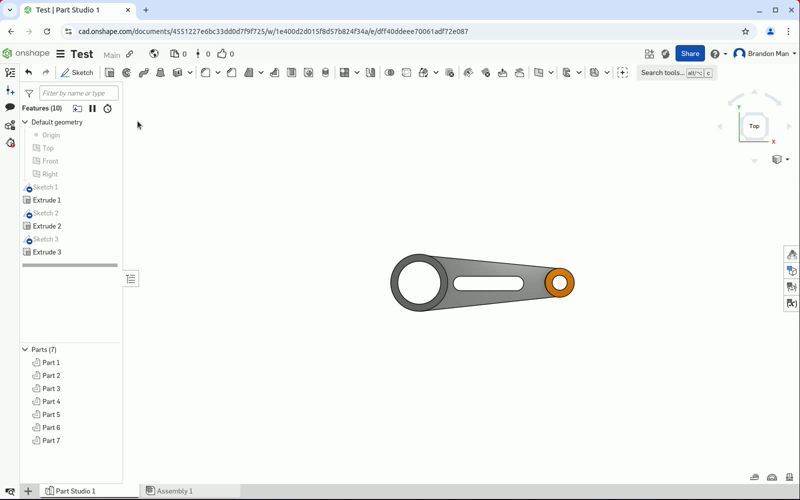
key(shift+h)
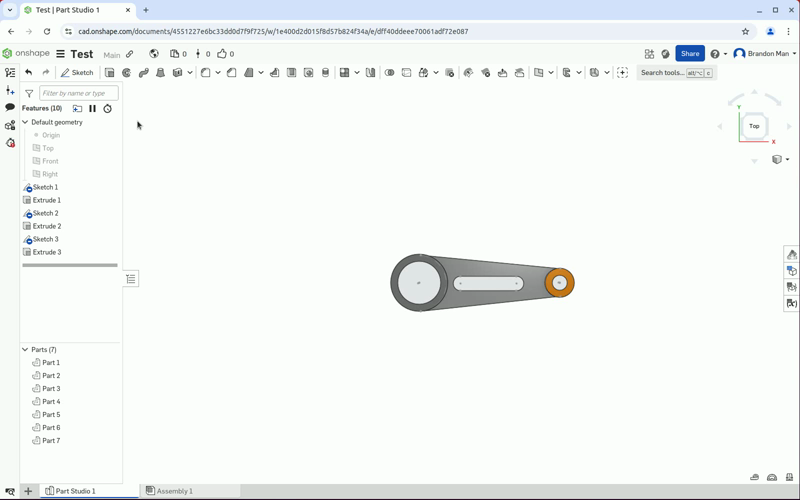
key(shift+7)
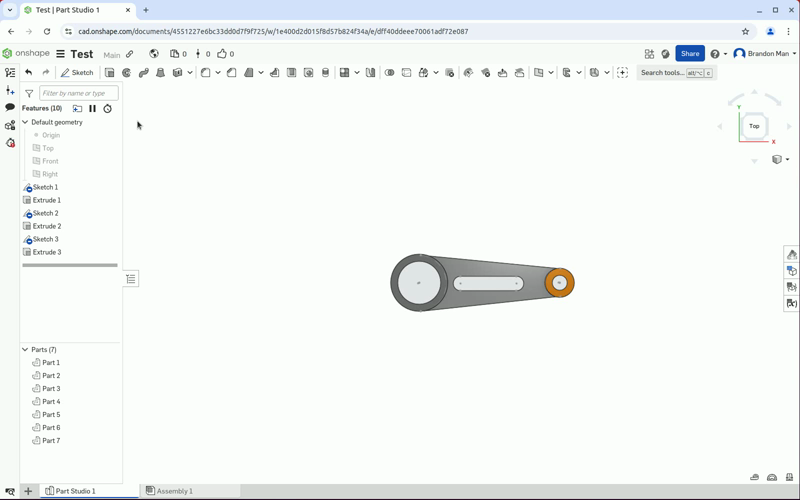
key(up, 3)
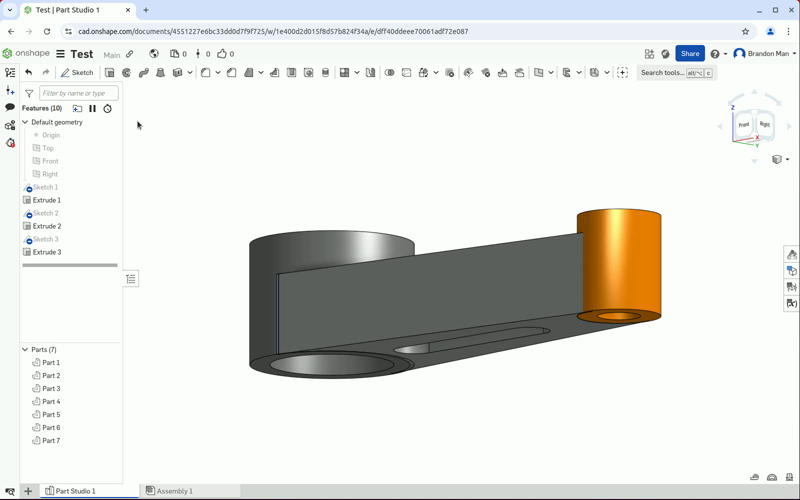
key(left, 3)
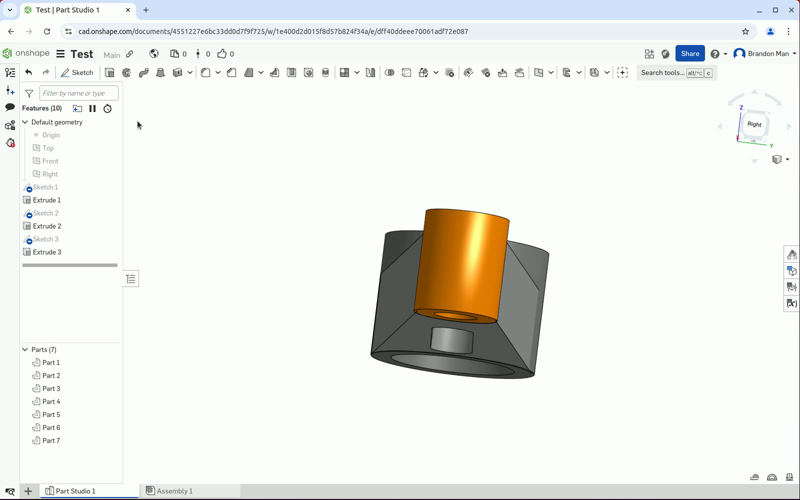
key(right, 3)
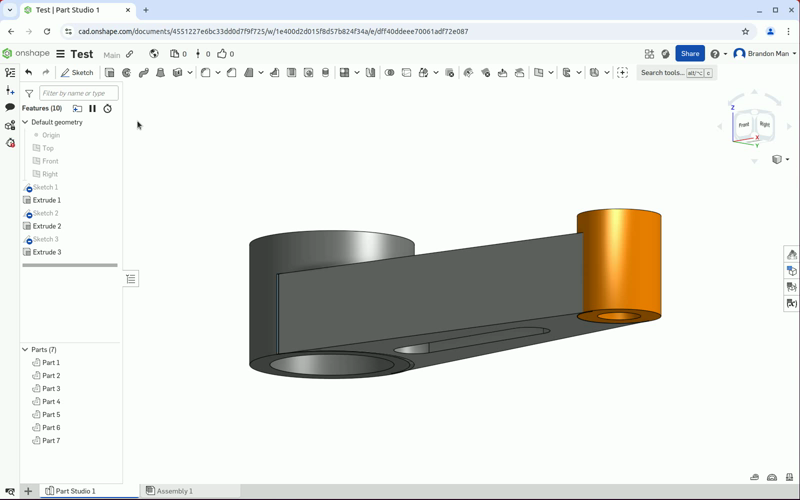
key(down, 3)
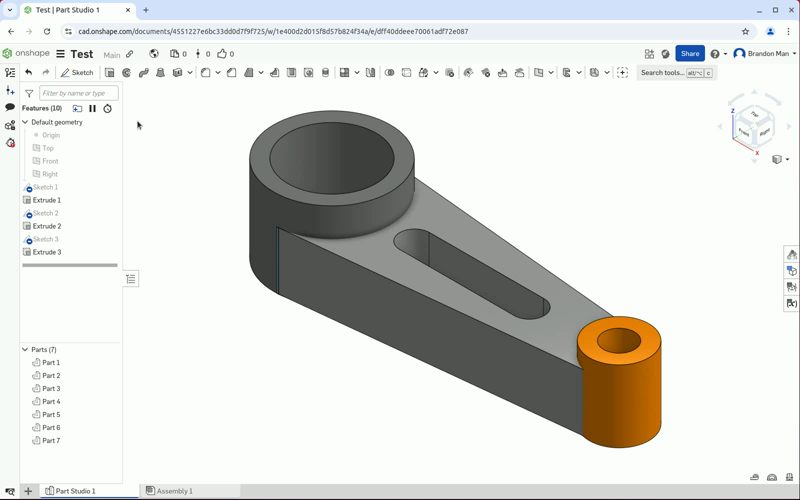
mouse_move(73, 189)
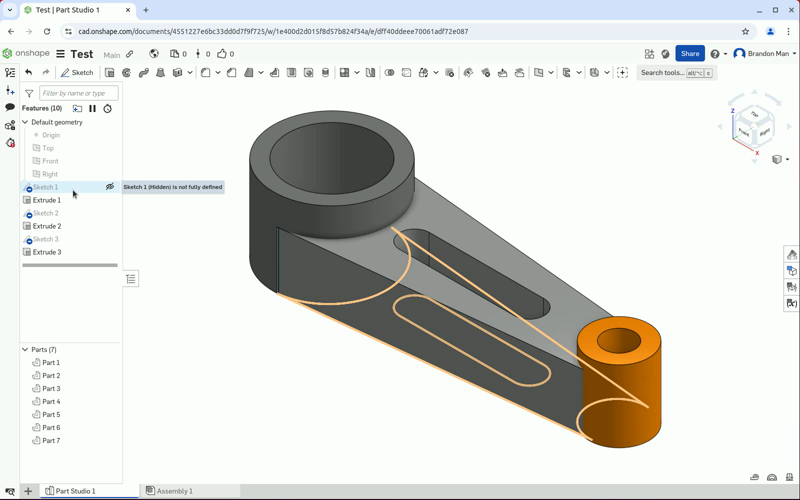
click(73, 189)